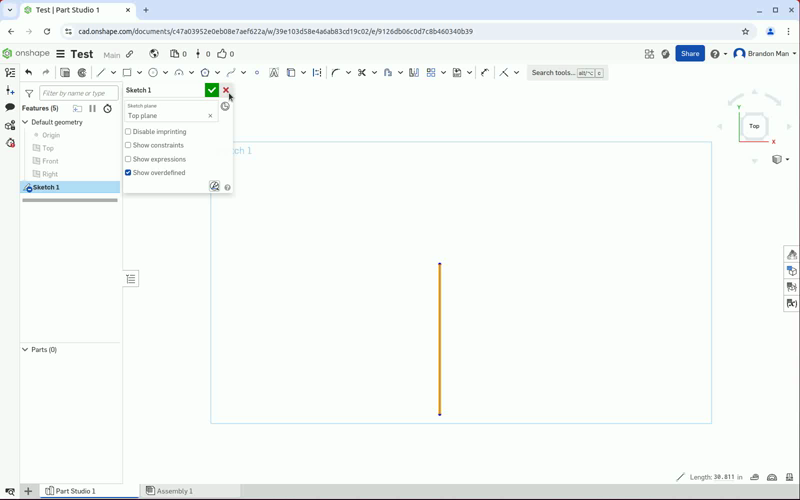
key(shift+h)
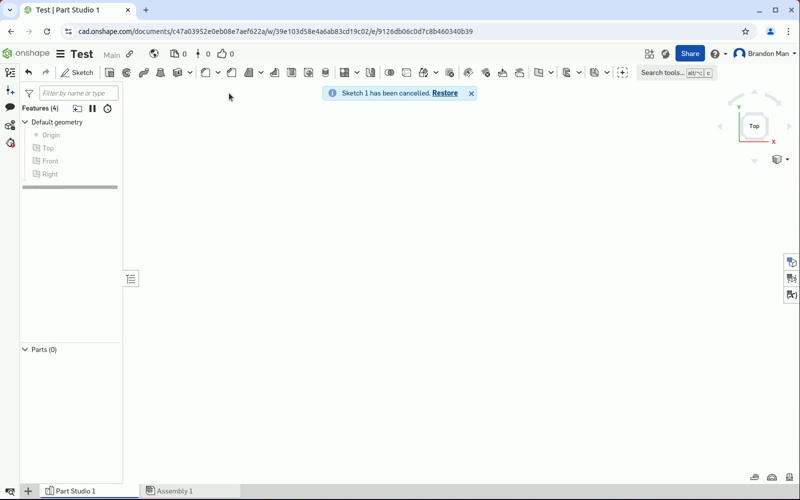
mouse_move(73, 352)
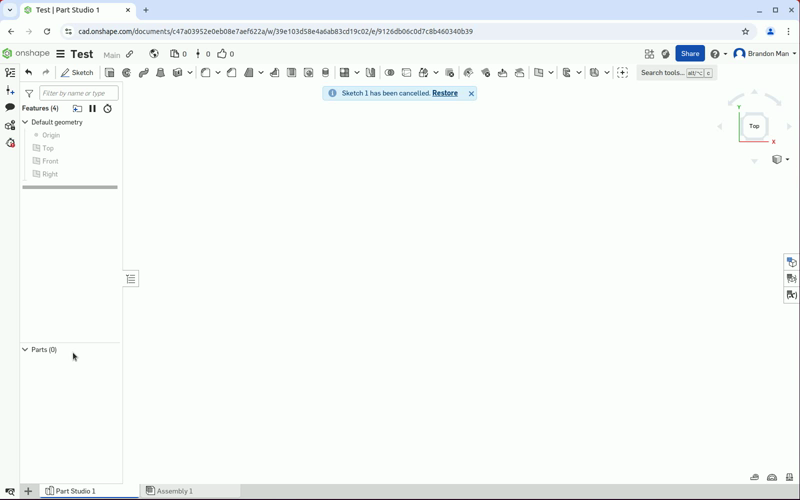
key(y)
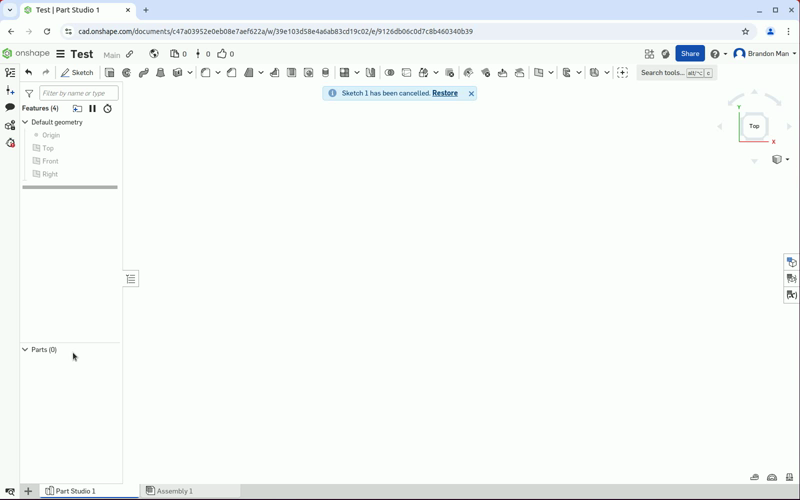
key(shift+p)
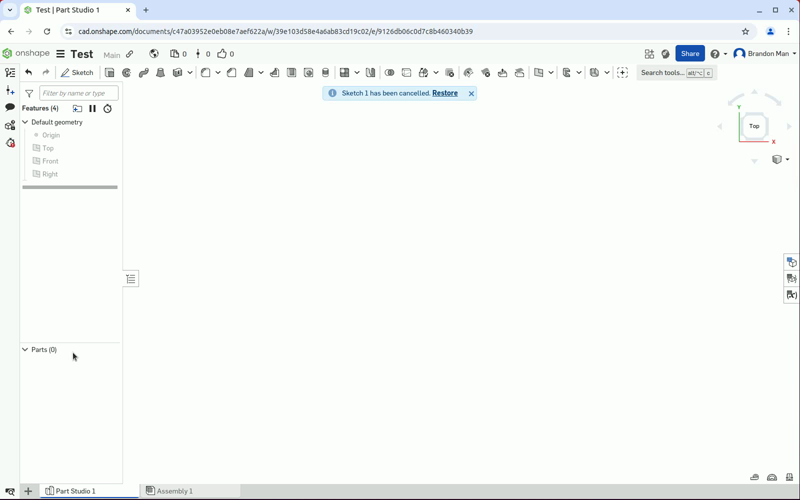
key(space)
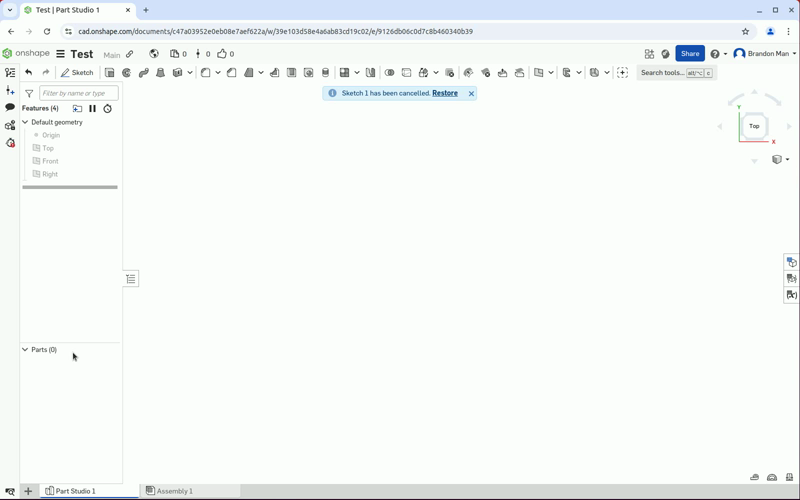
key_down(shift)
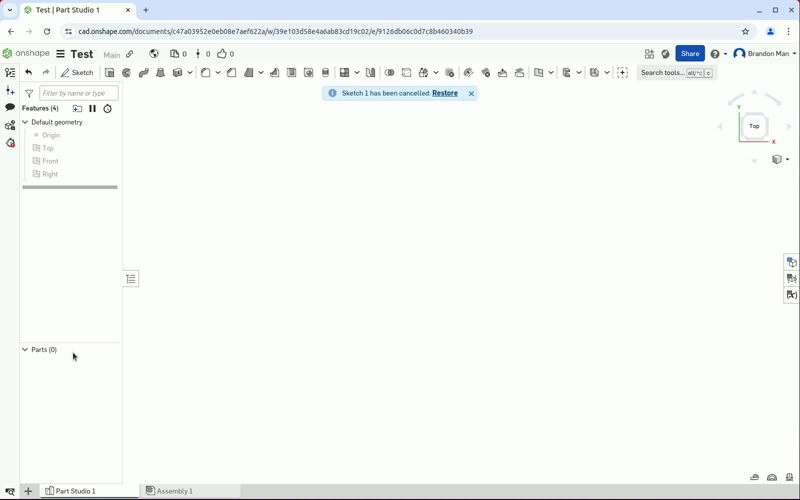
key(up)
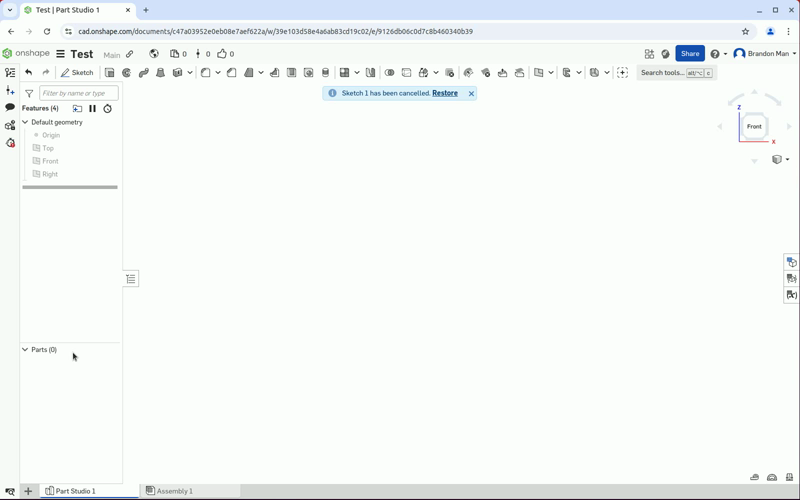
key_up(shift)
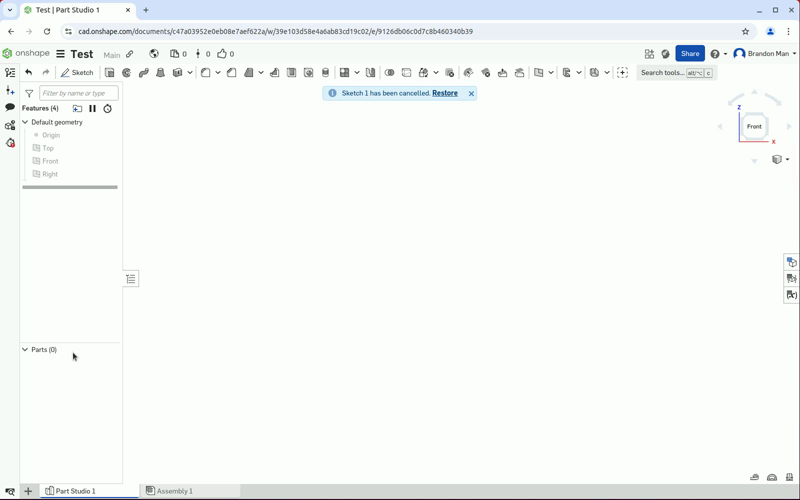
mouse_move(73, 352)
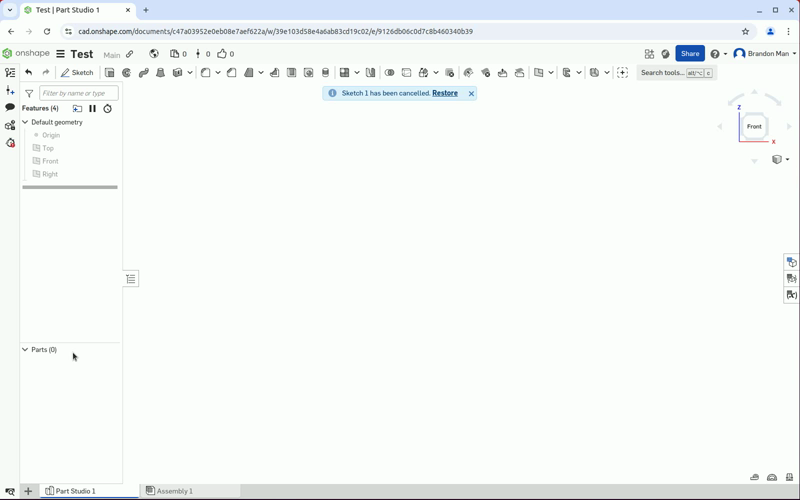
key(shift+y)
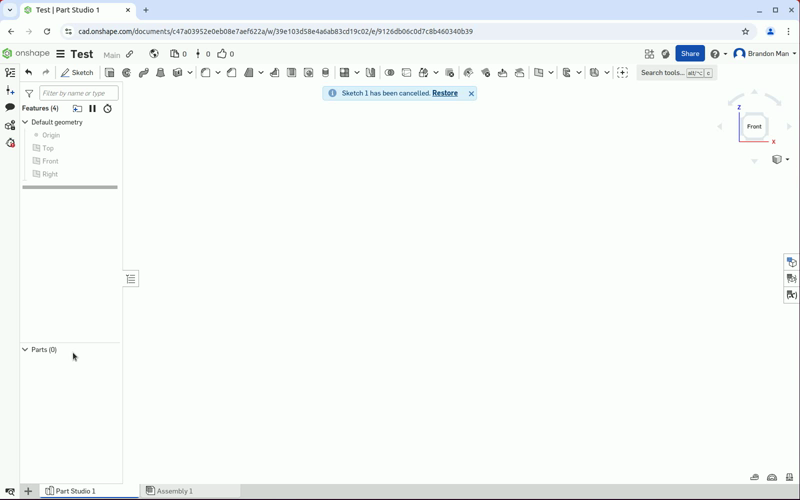
key(shift+s)
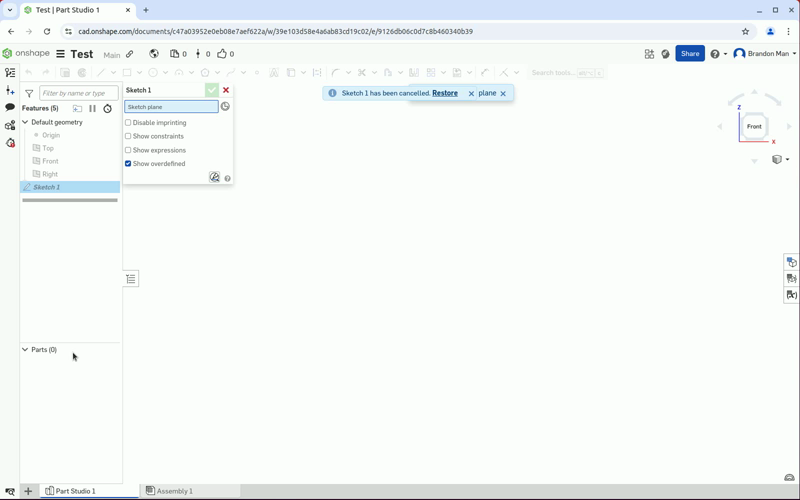
mouse_move(73, 163)
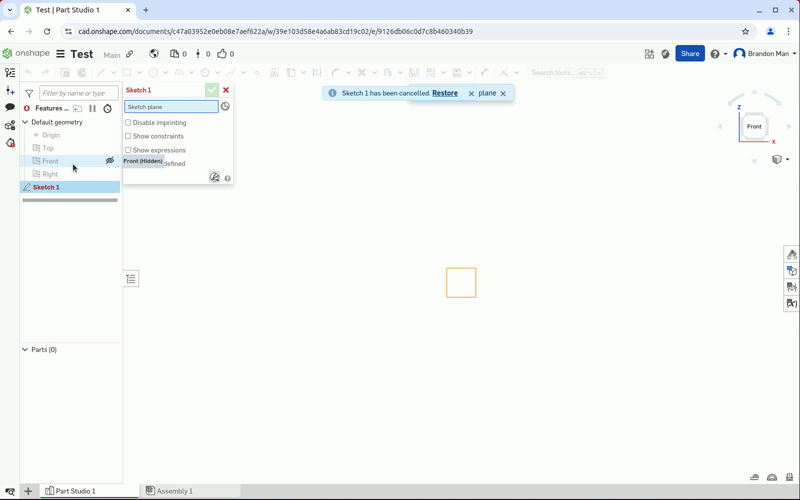
click(73, 163)
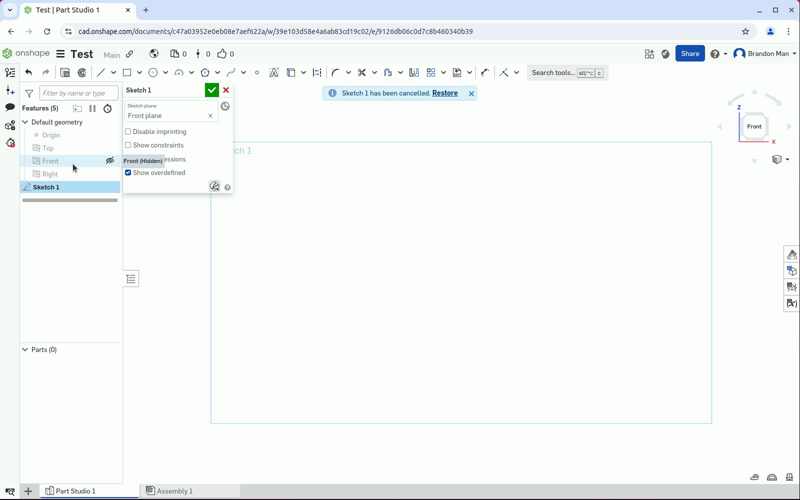
mouse_move(73, 352)
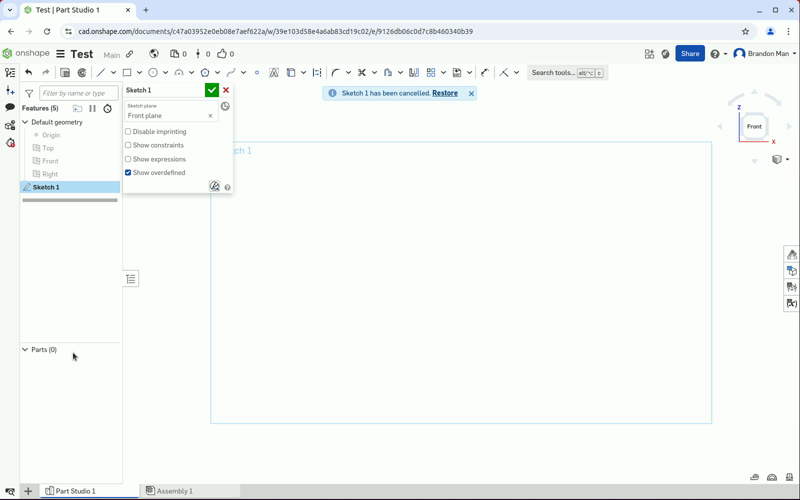
key(y)
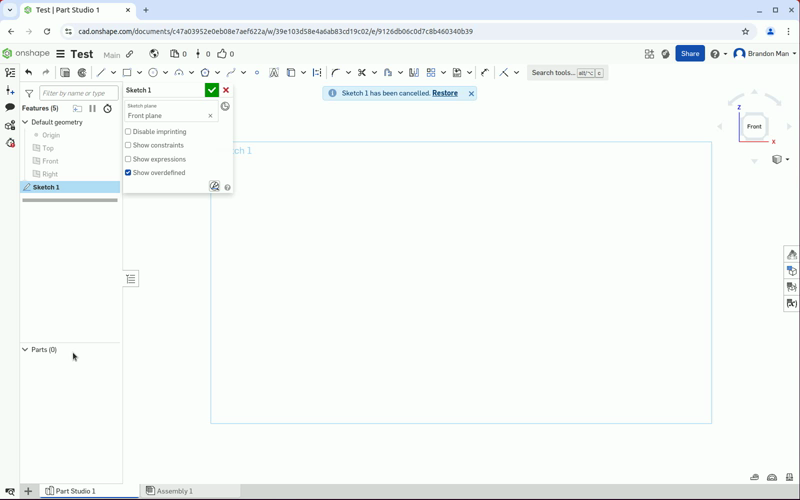
key(l)
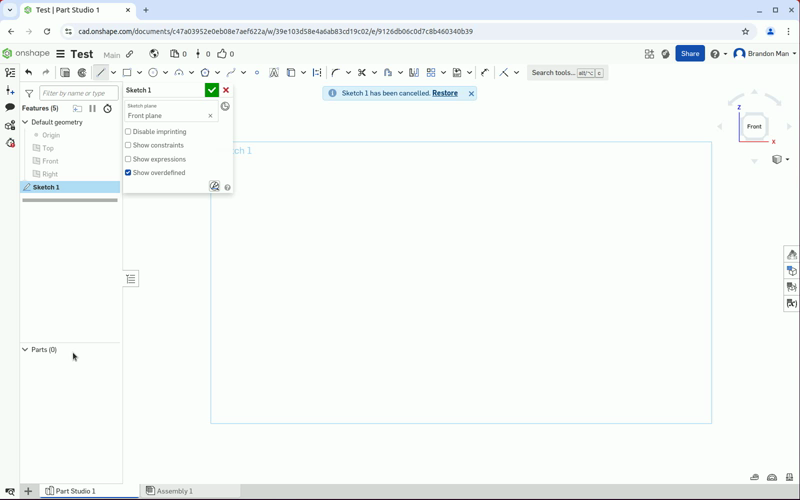
key_down(shift)
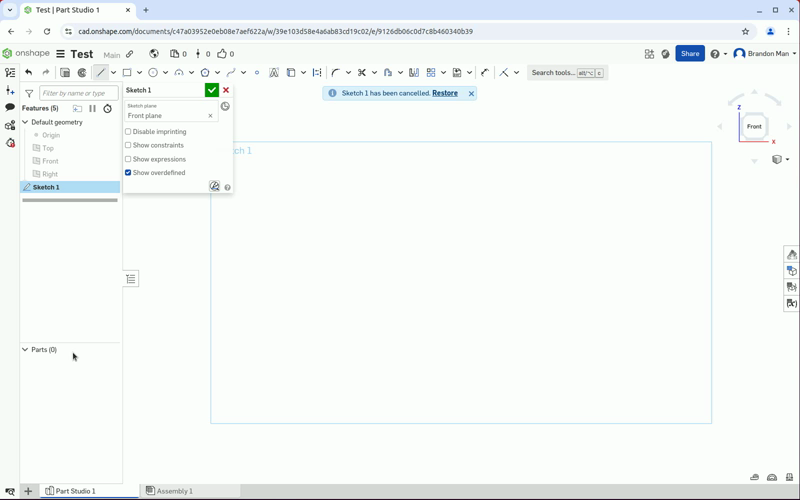
mouse_move(364, 395)
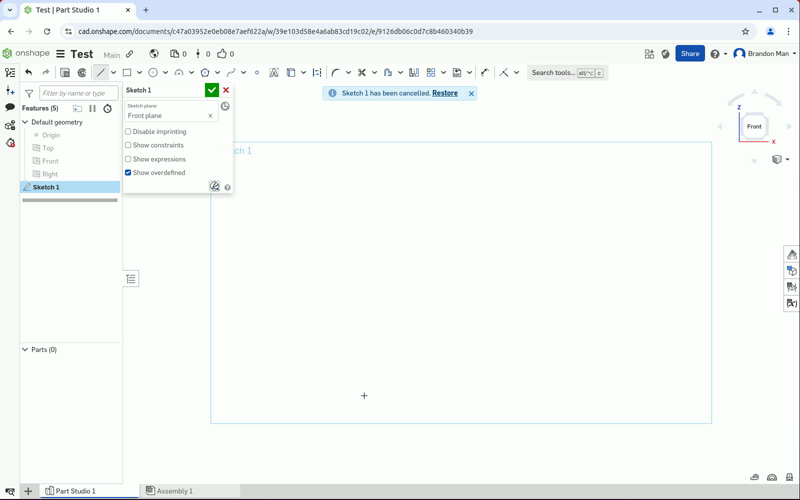
click(364, 395)
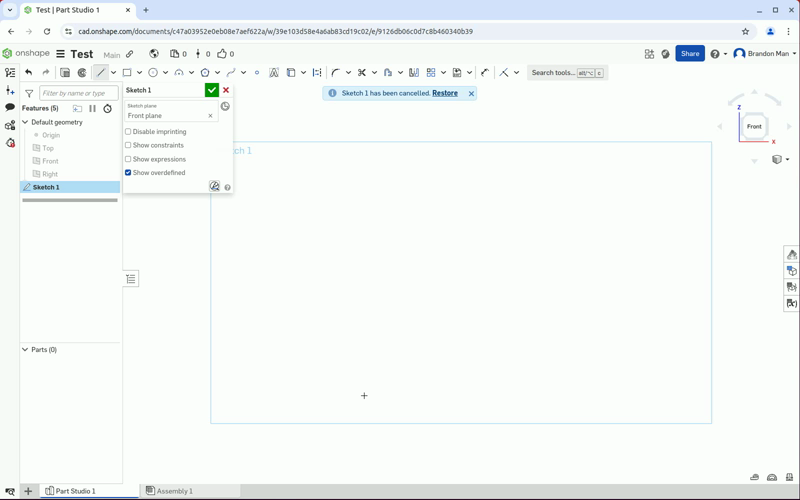
key_up(shift)
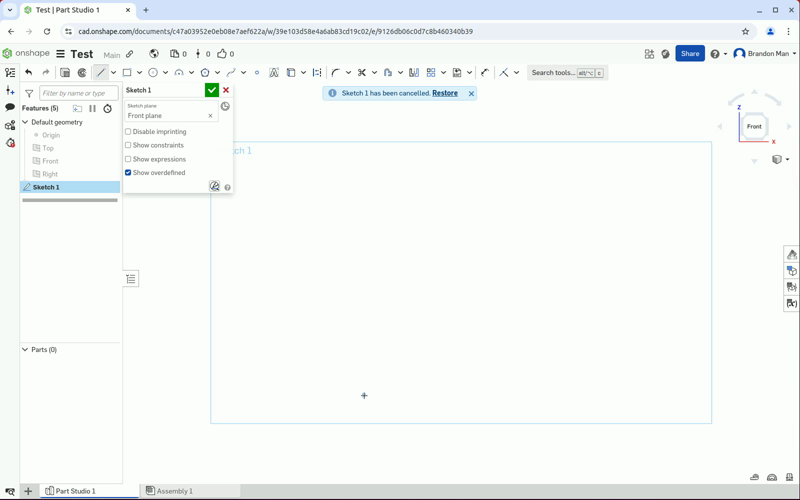
key_down(shift)
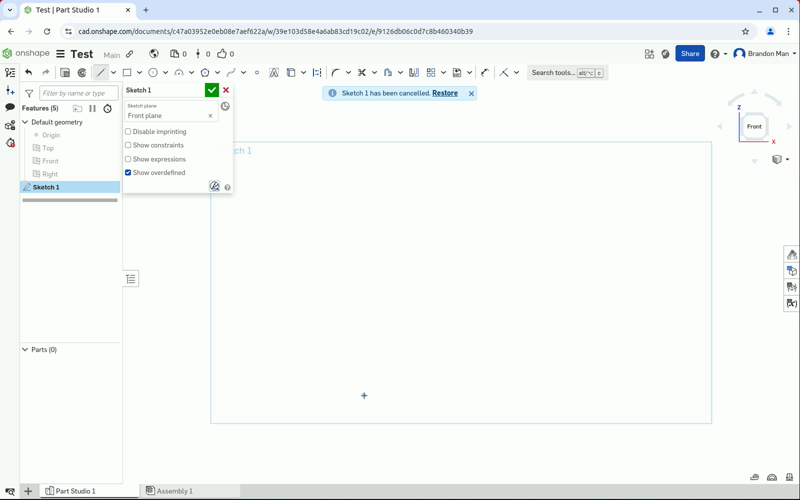
mouse_move(394, 395)
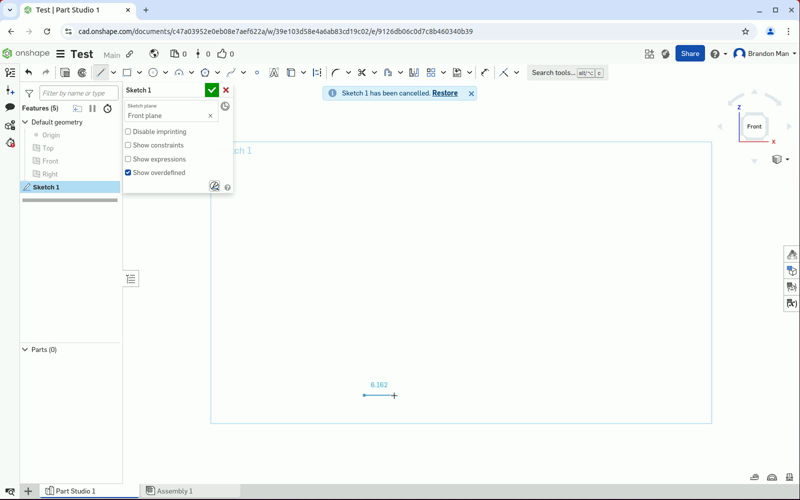
mouse_move(385, 395)
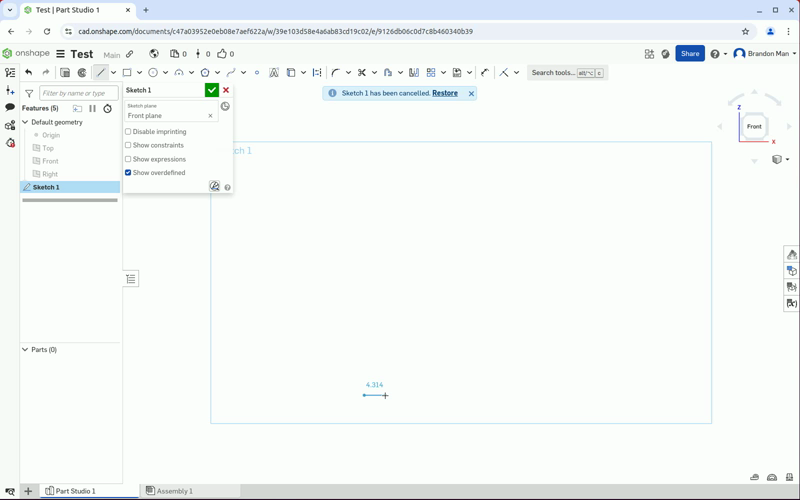
click(385, 395)
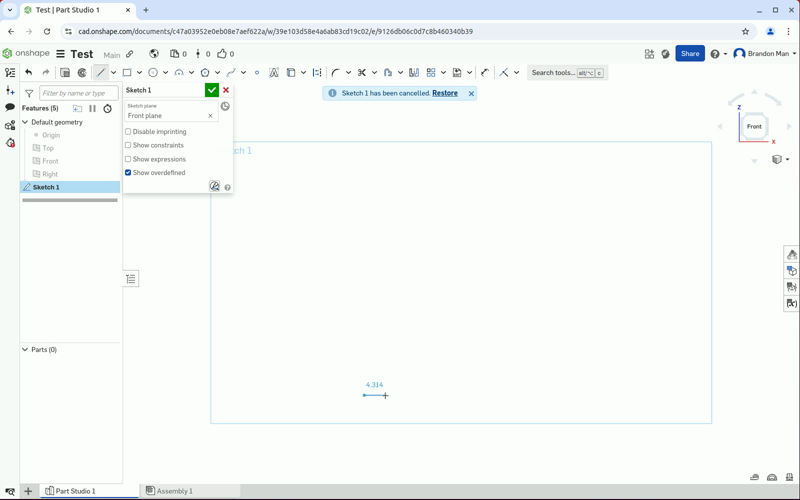
key_up(shift)
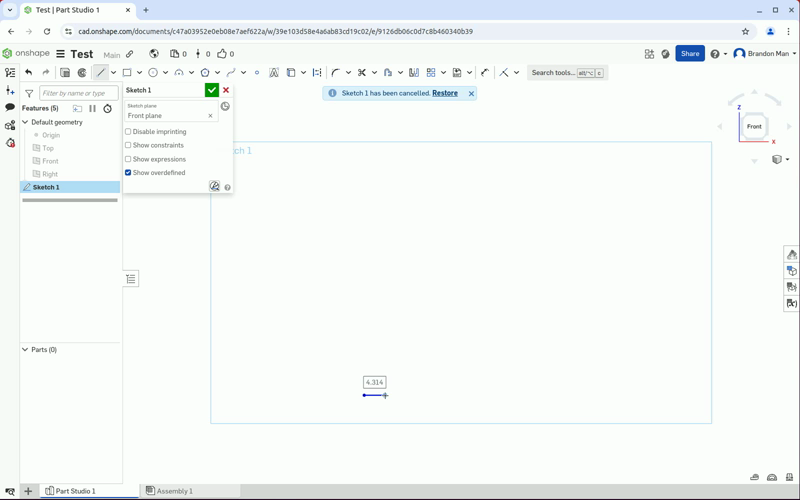
key_down(shift)
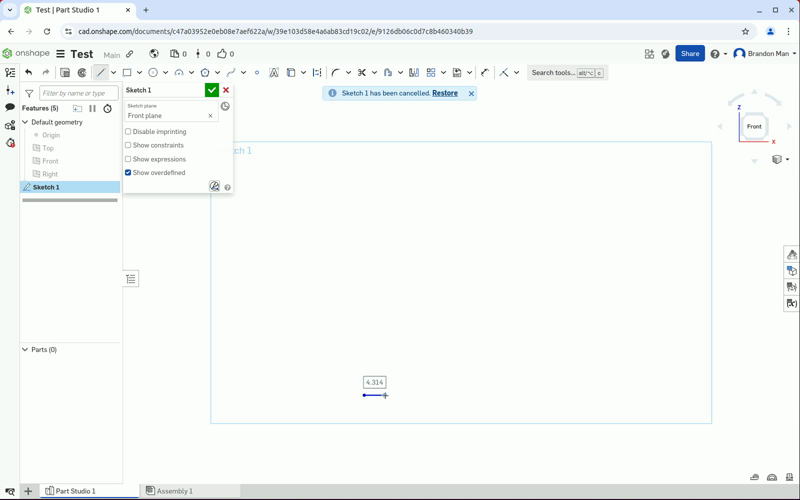
mouse_move(414, 278)
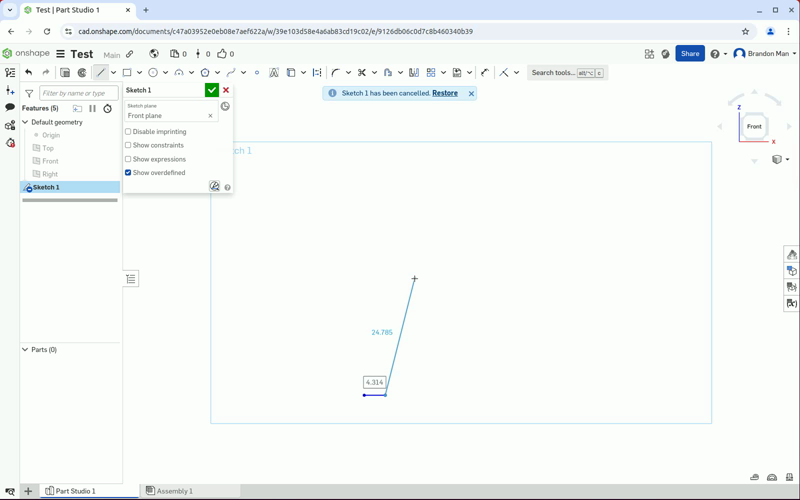
click(414, 278)
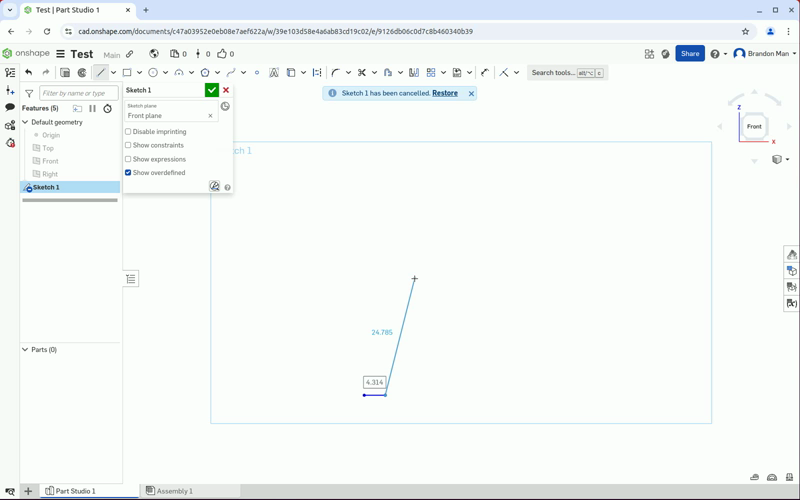
key_up(shift)
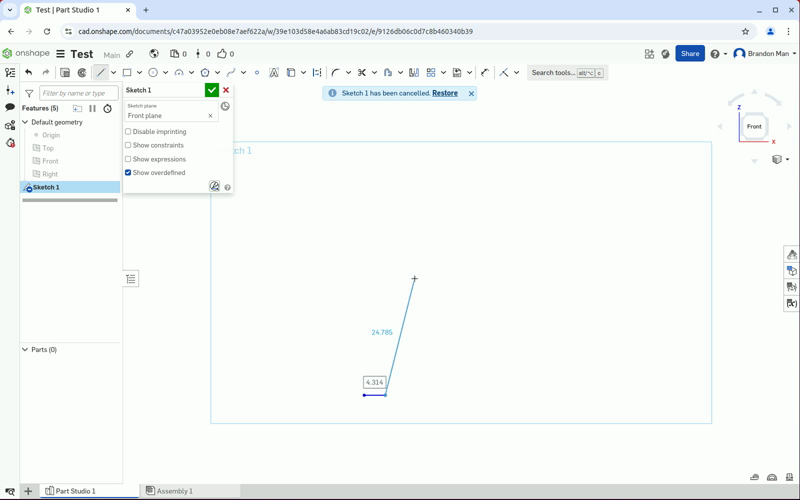
key_down(shift)
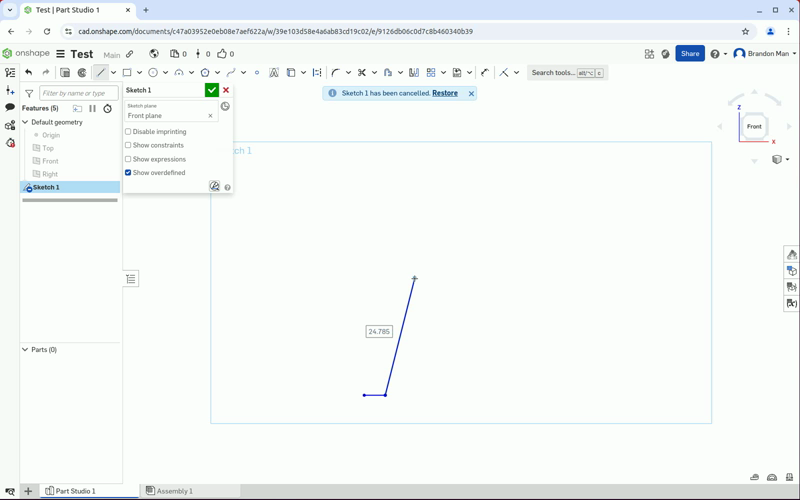
mouse_move(442, 395)
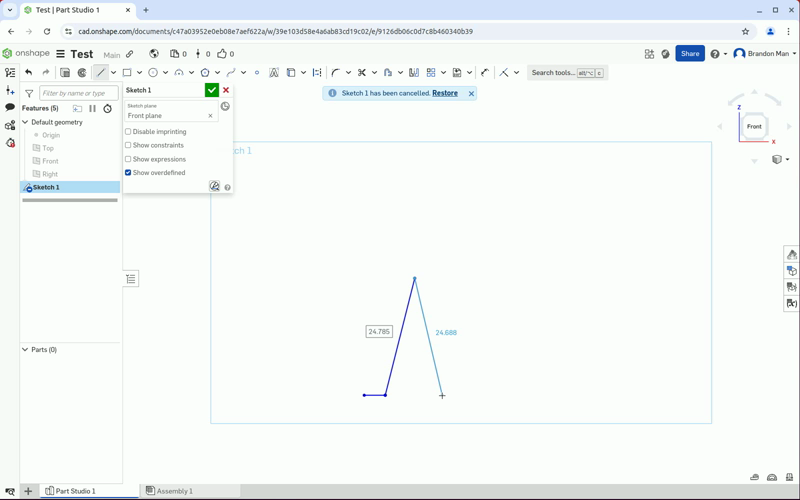
click(442, 395)
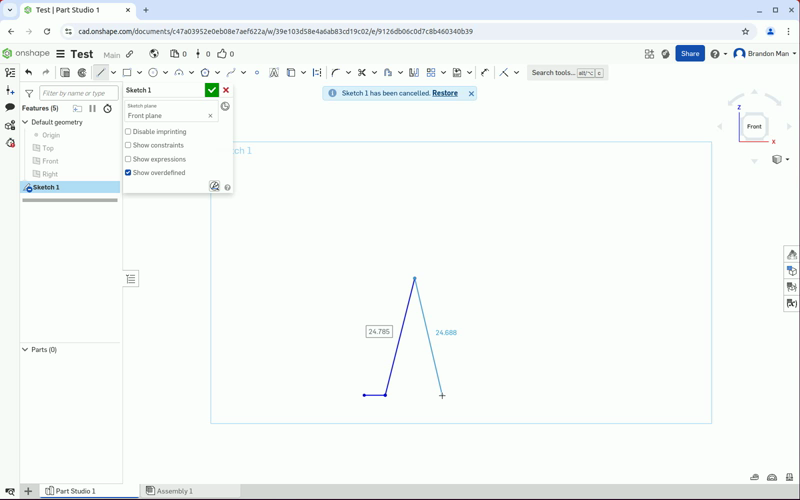
key_up(shift)
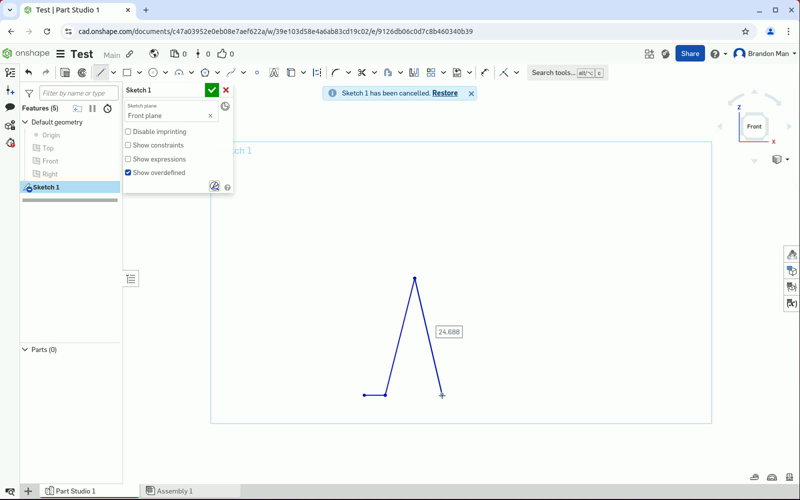
key_down(shift)
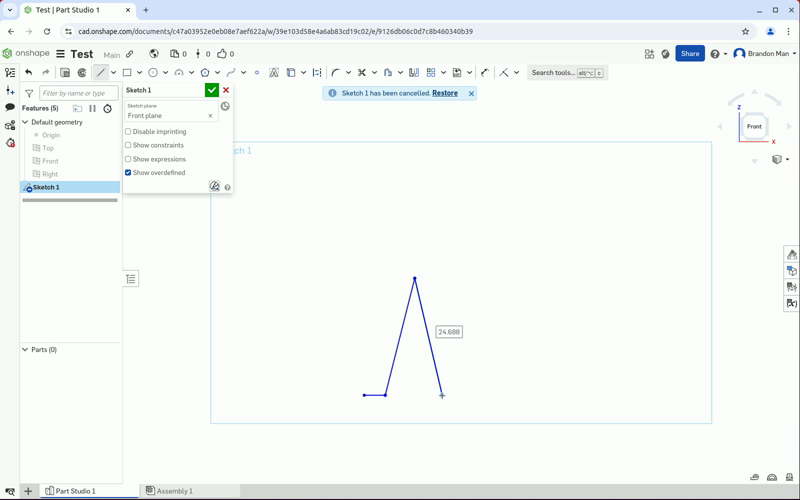
mouse_move(472, 395)
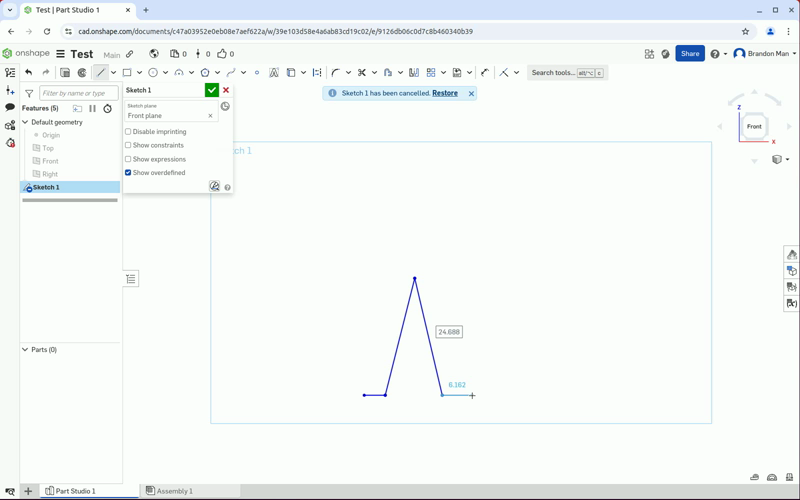
mouse_move(462, 395)
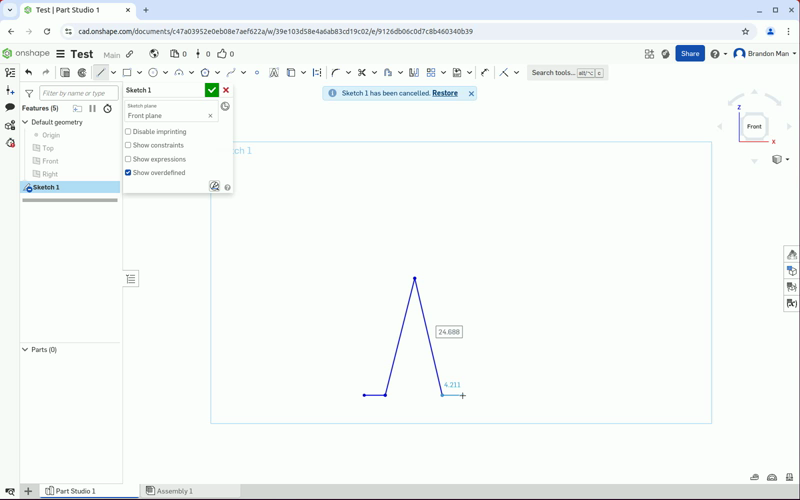
click(462, 395)
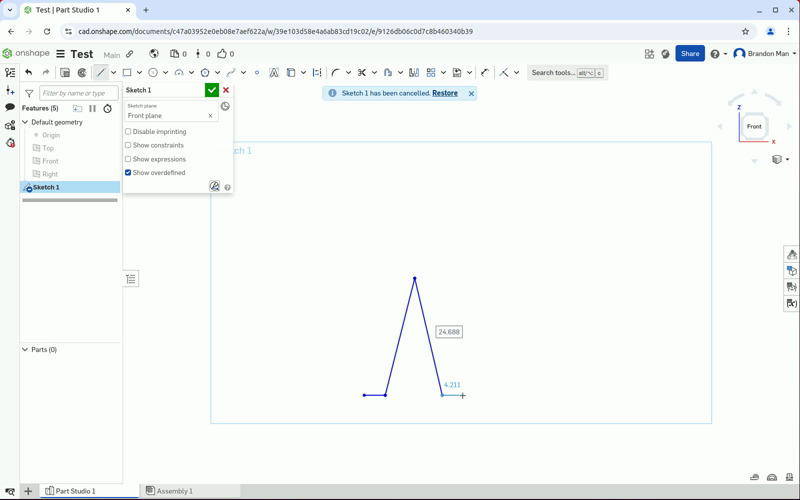
key_up(shift)
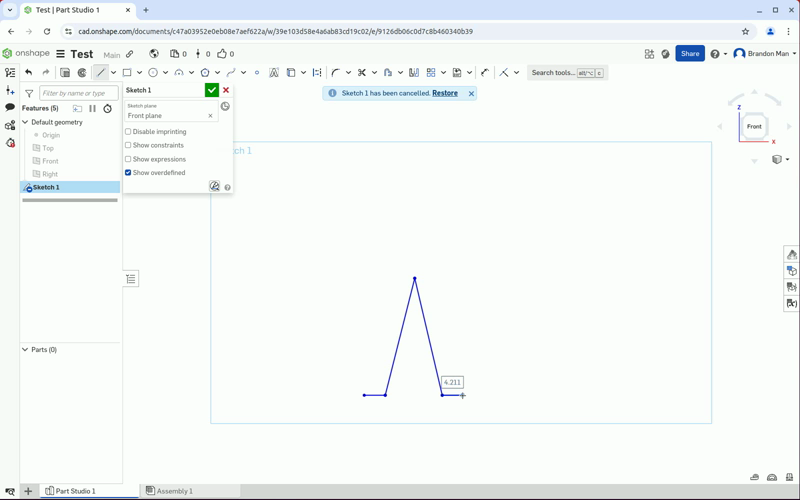
key_down(shift)
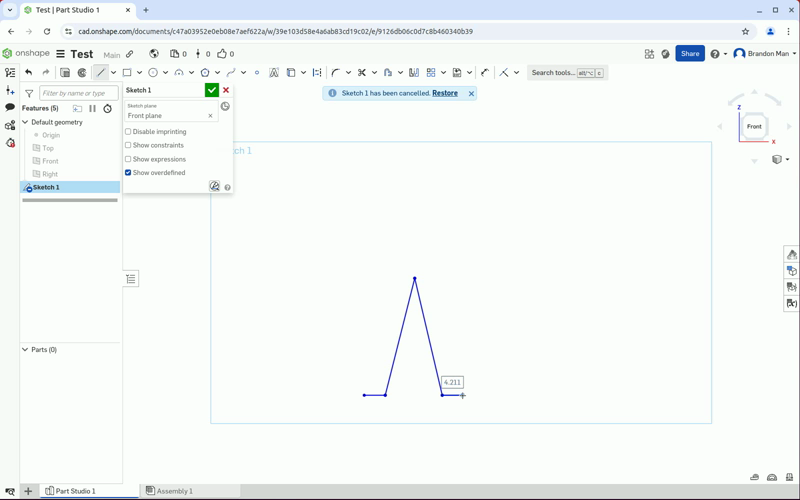
mouse_move(428, 242)
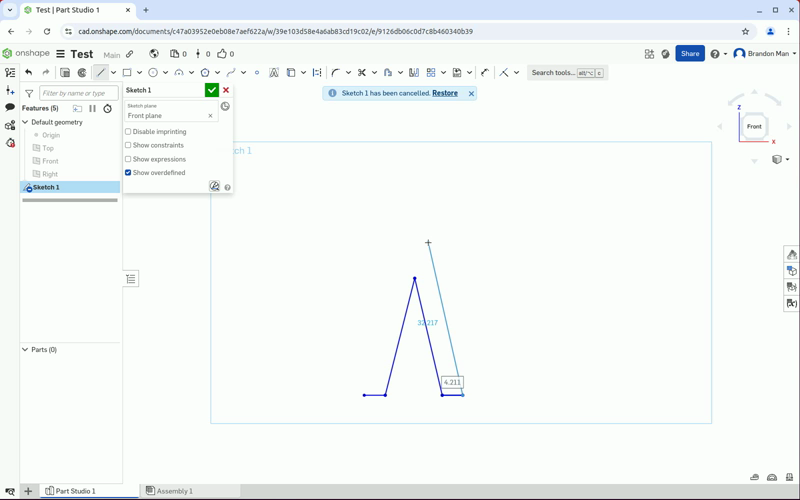
click(428, 242)
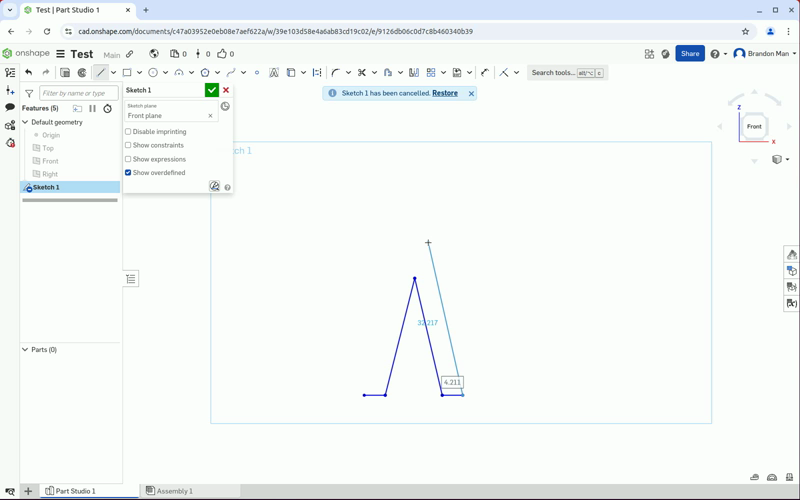
key_up(shift)
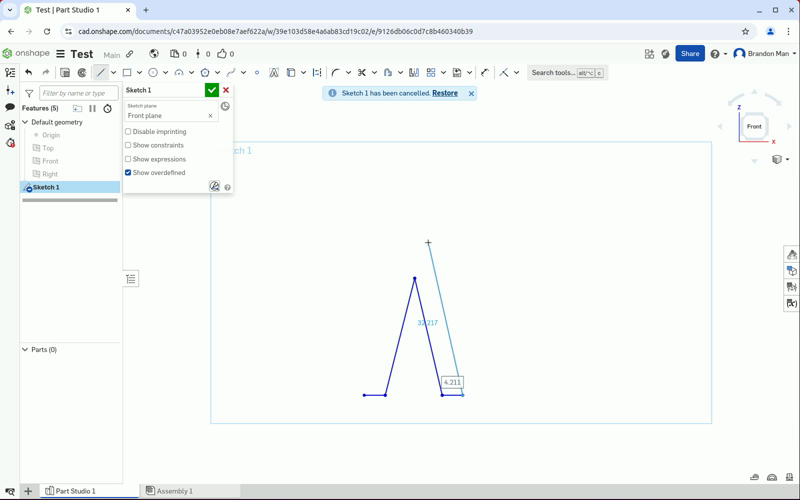
key(esc)
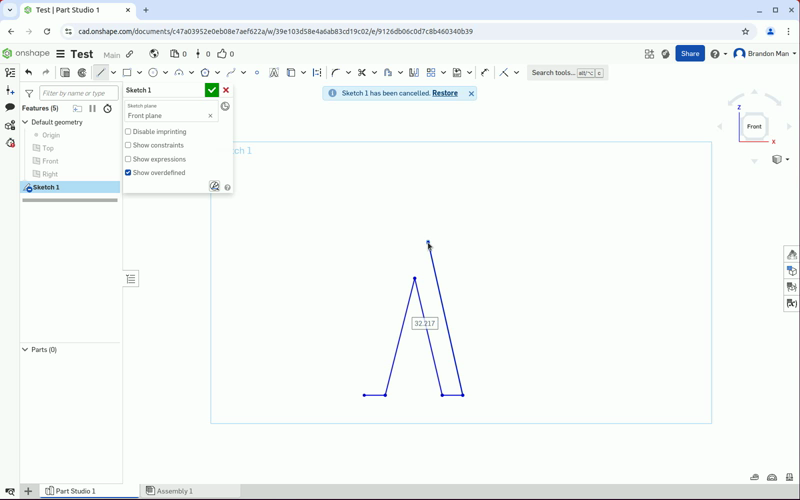
key(a)
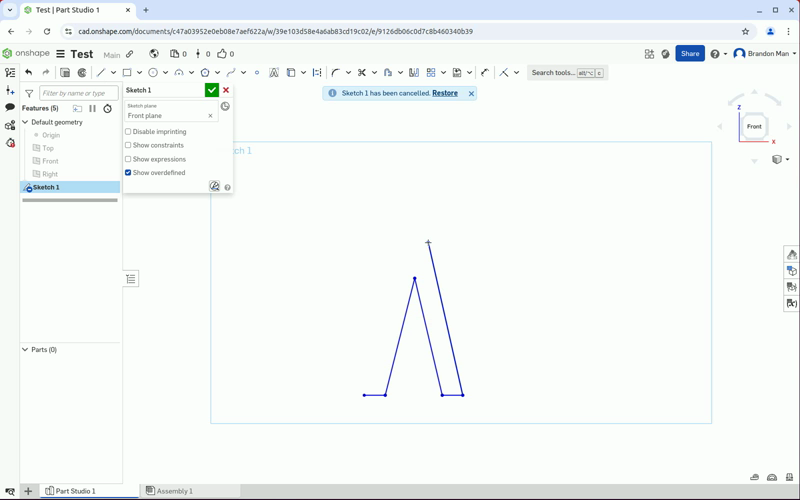
mouse_move(428, 242)
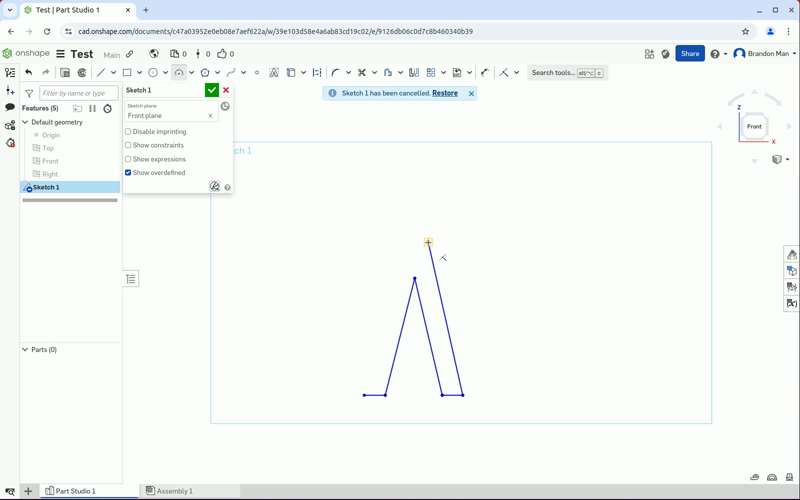
click(428, 242)
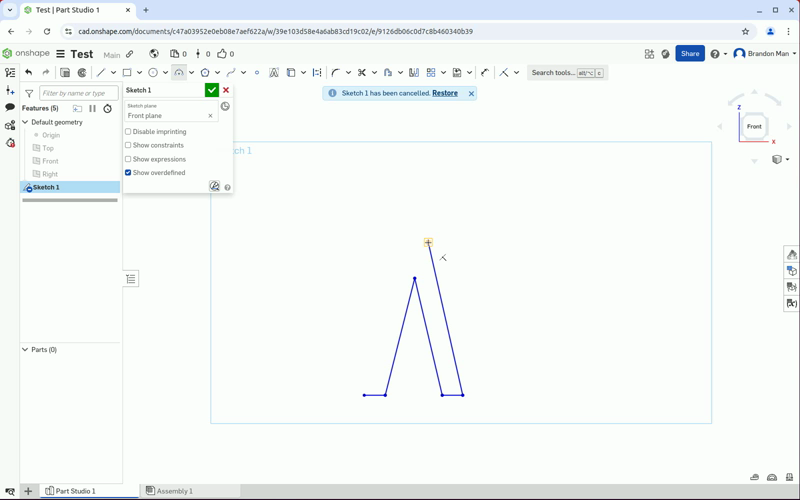
key_down(shift)
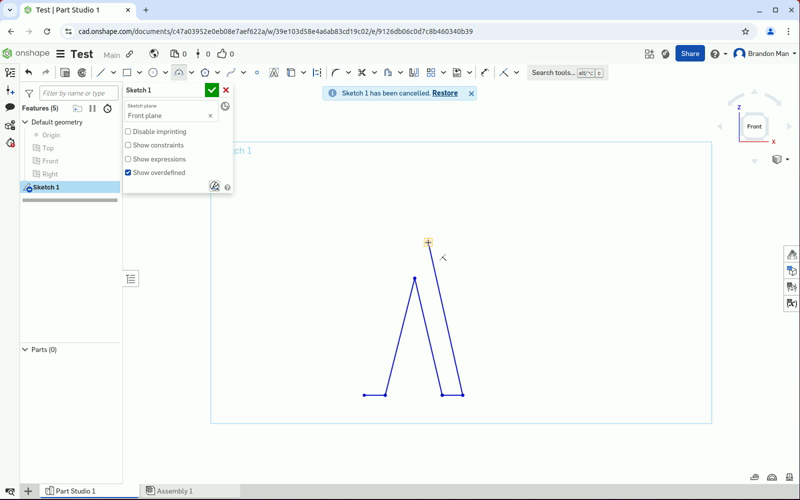
mouse_move(402, 242)
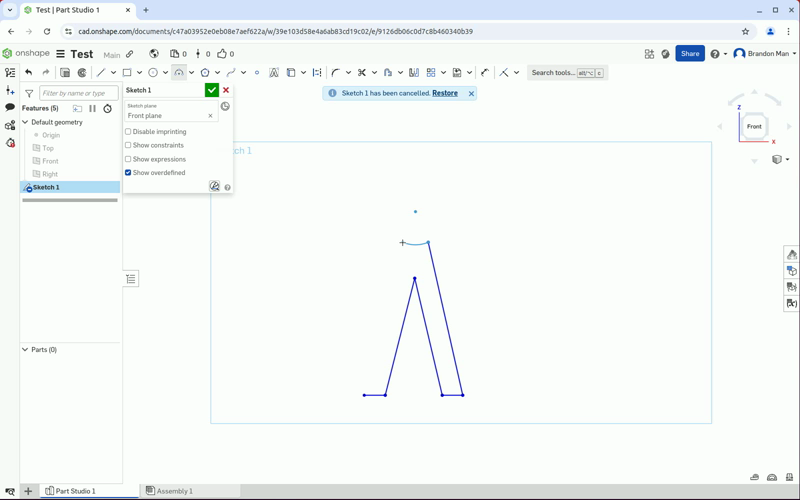
click(402, 242)
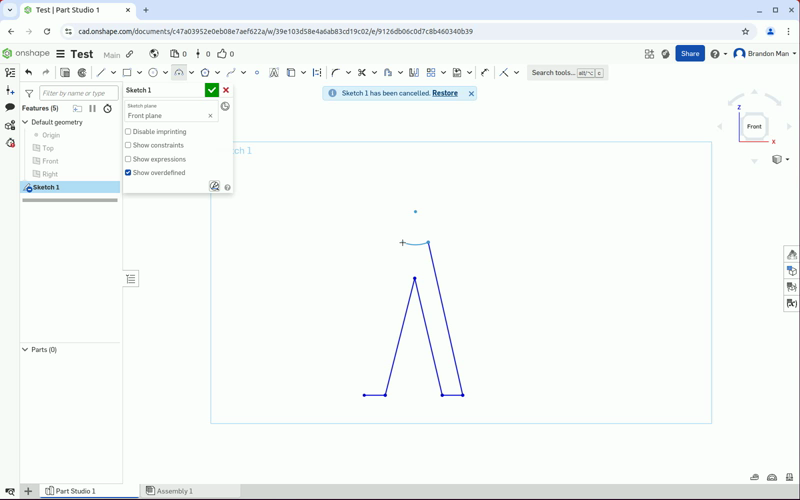
mouse_move(415, 231)
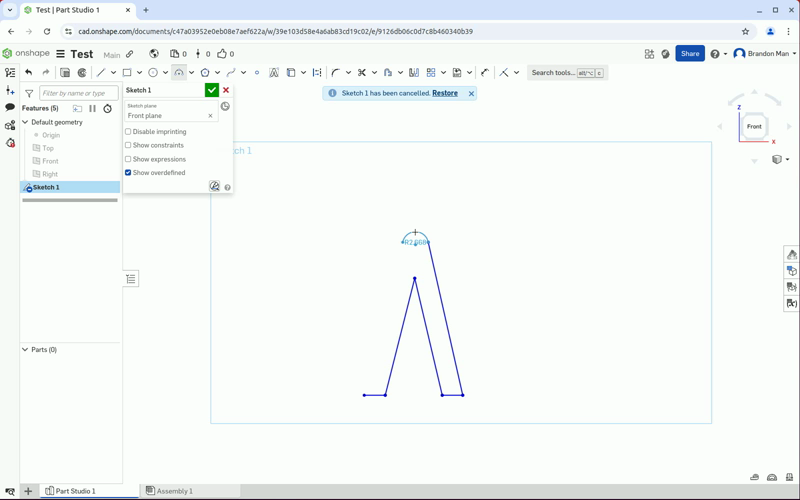
click(415, 231)
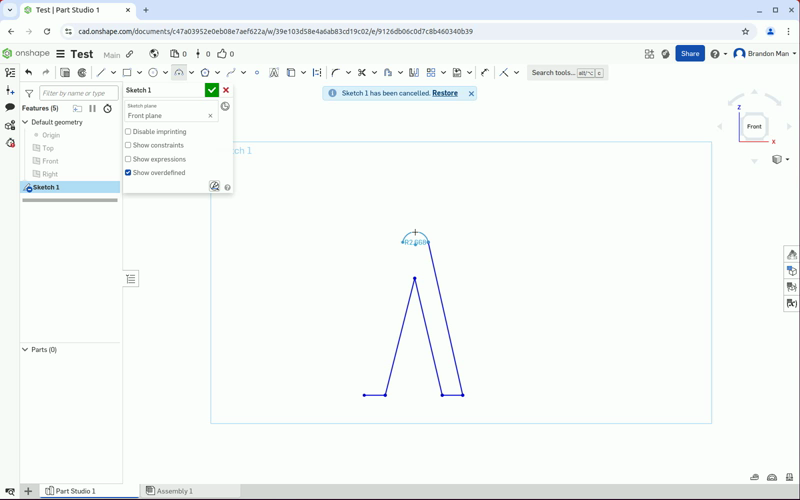
key_up(shift)
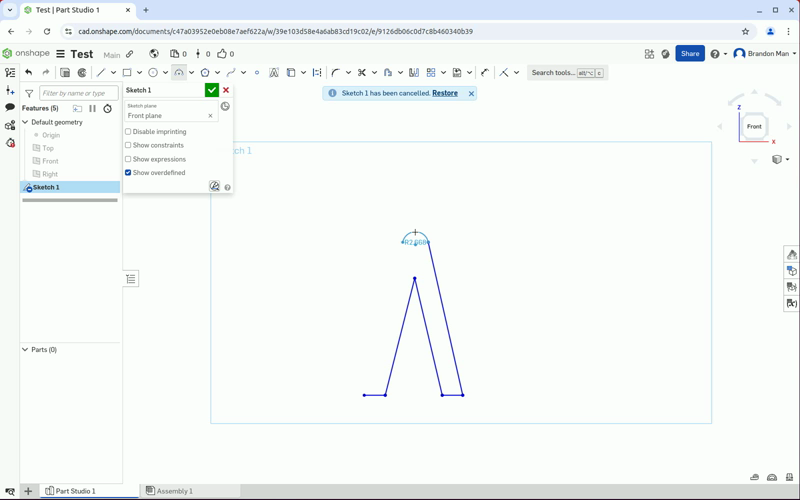
key(esc)
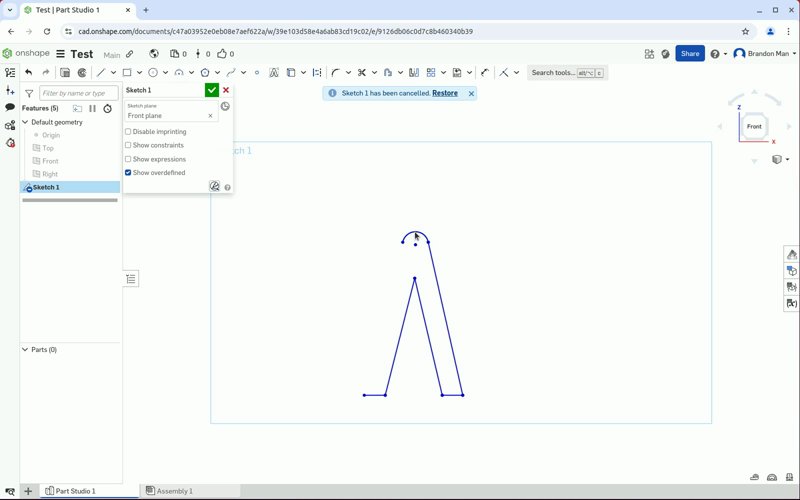
key(l)
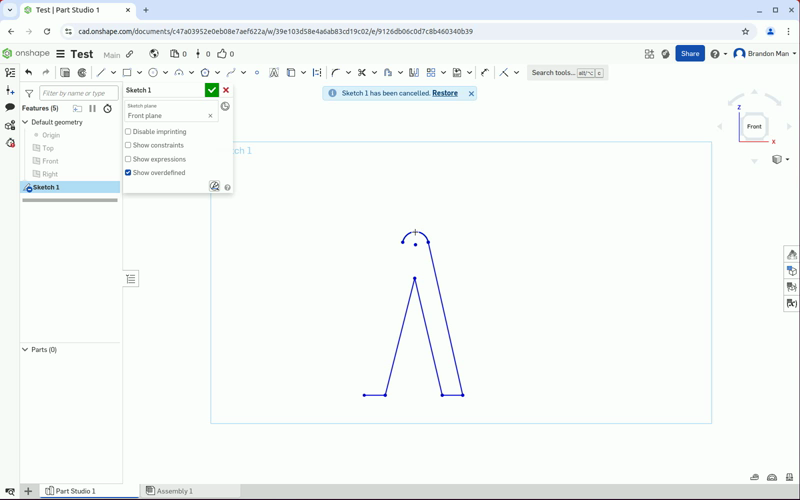
mouse_move(402, 242)
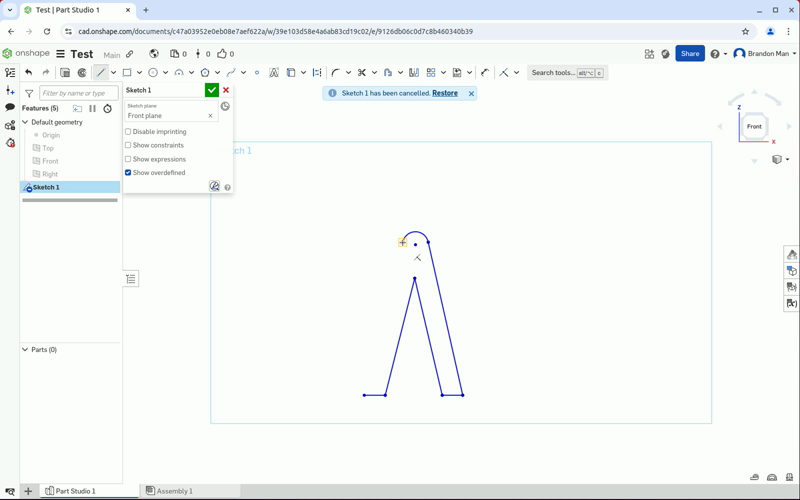
click(402, 242)
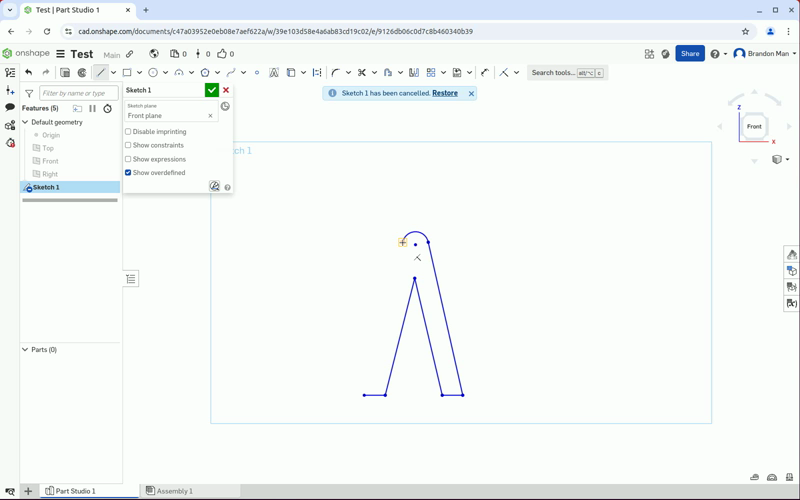
key_down(shift)
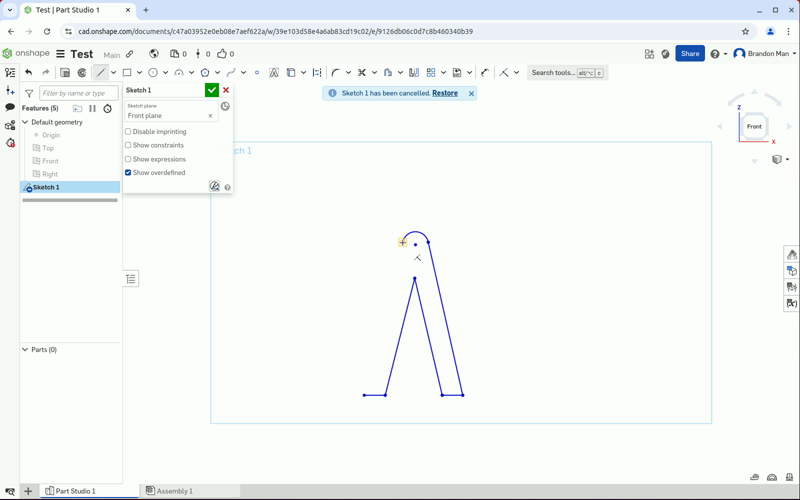
mouse_move(364, 395)
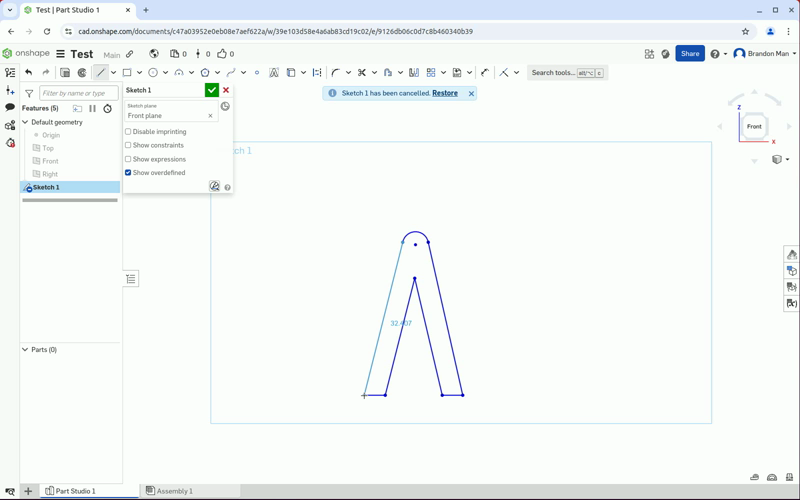
key_up(shift)
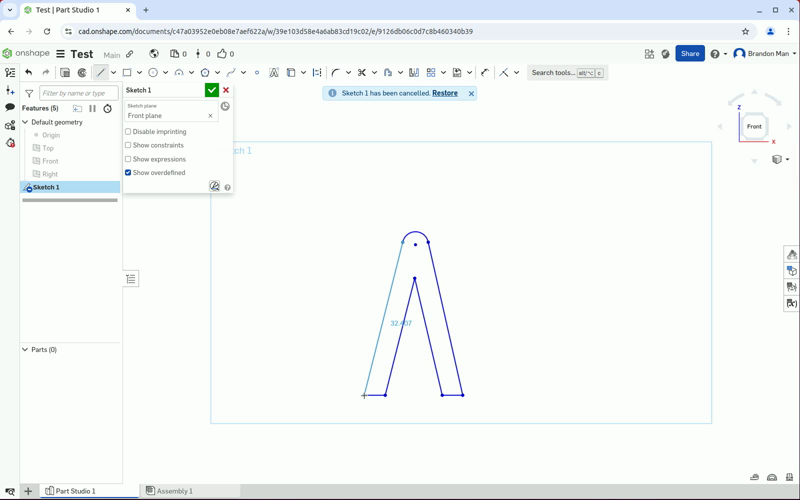
click(364, 395)
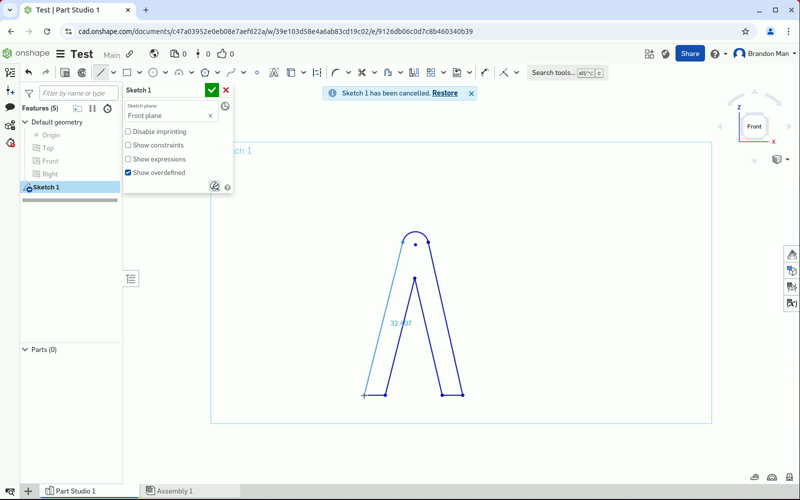
key(esc)
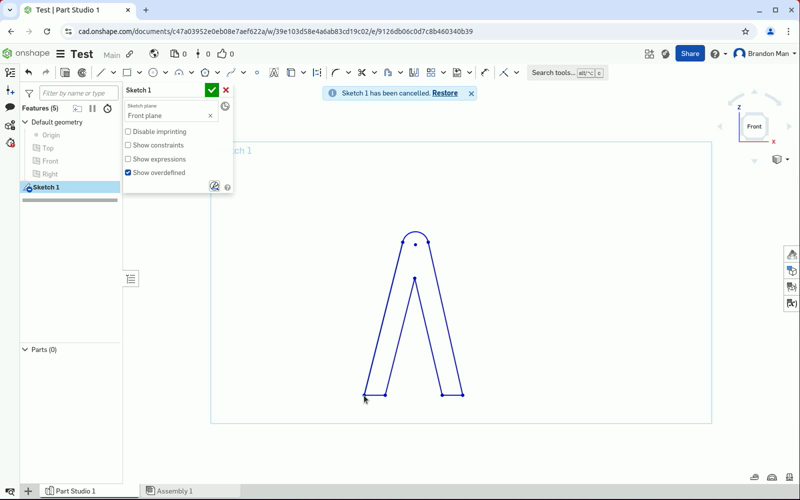
mouse_move(421, 264)
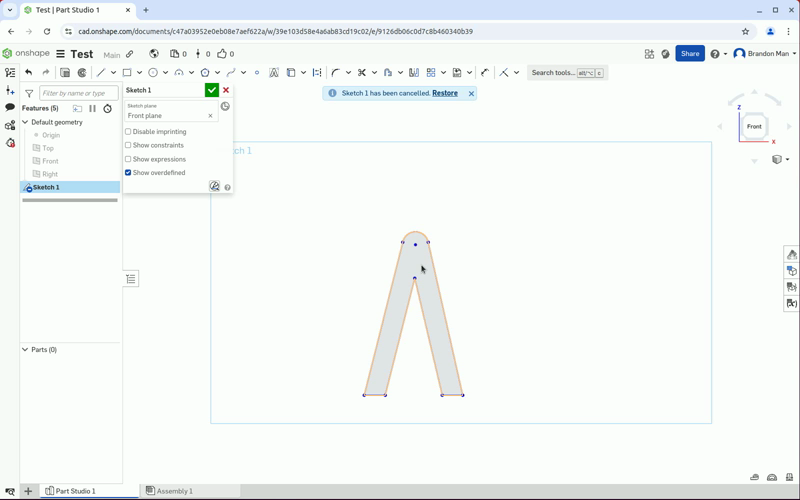
click(421, 264)
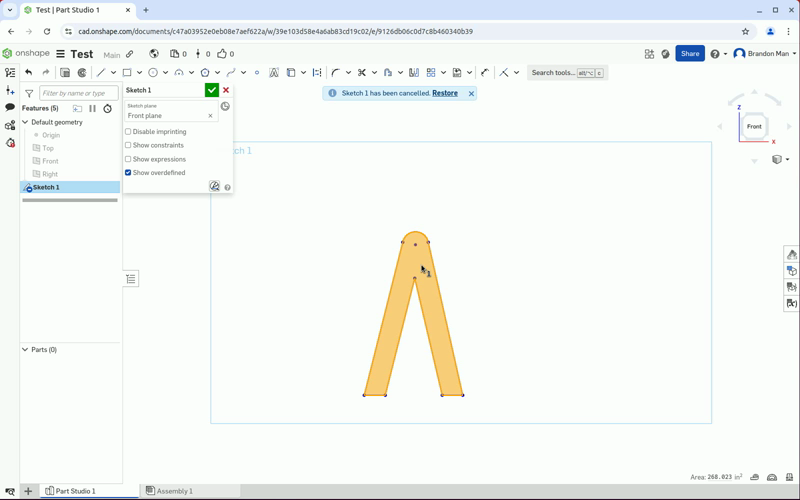
mouse_move(73, 352)
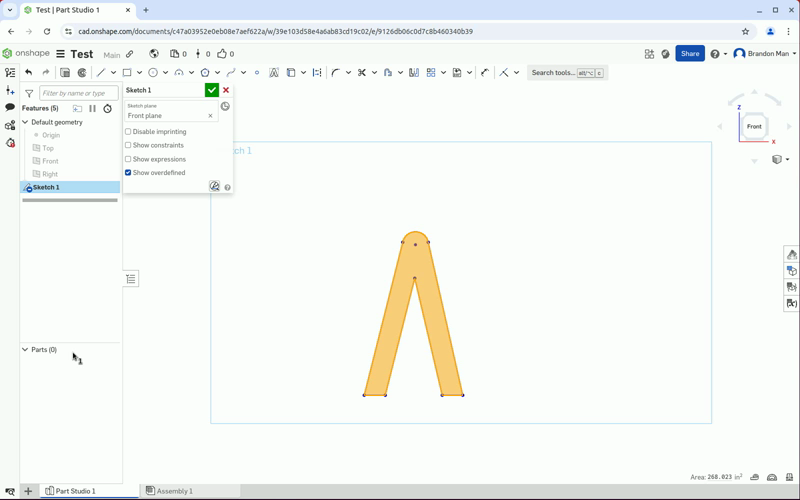
key(shift+y)
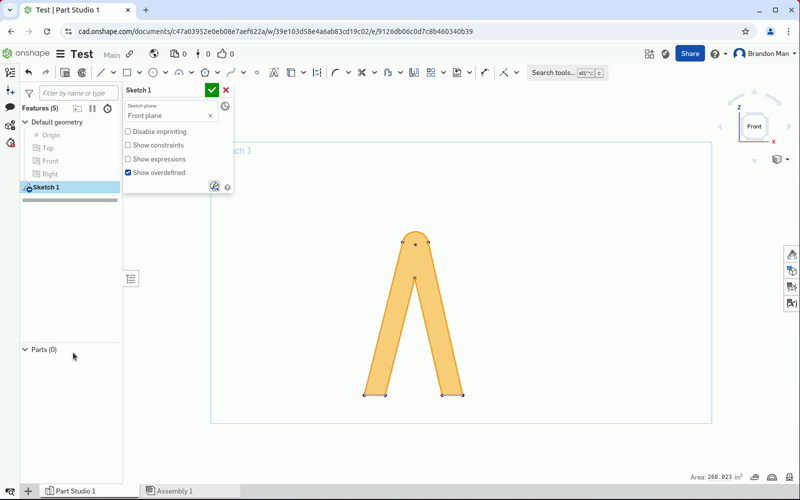
key(shift+e)
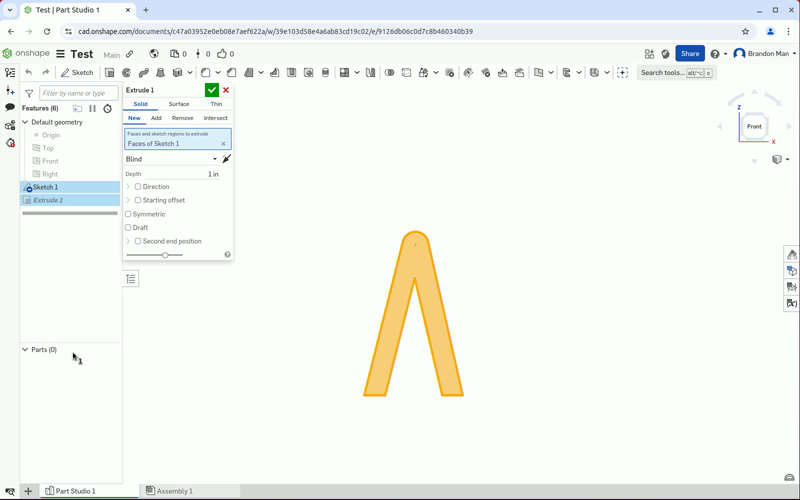
mouse_move(143, 106)
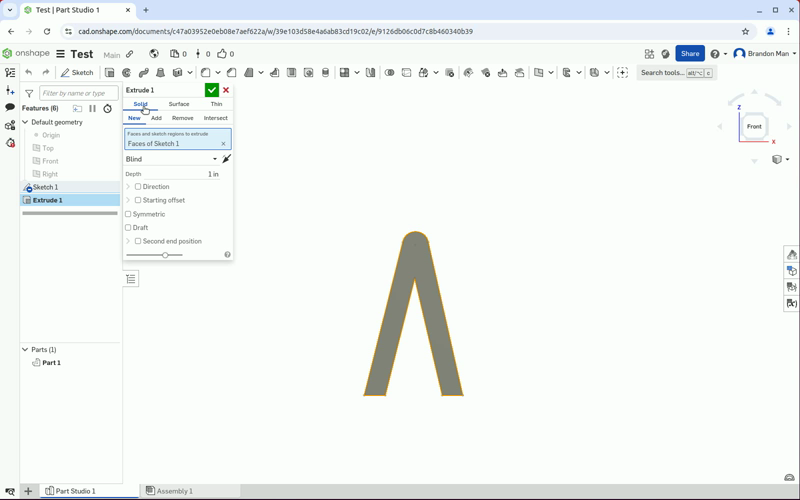
click(143, 106)
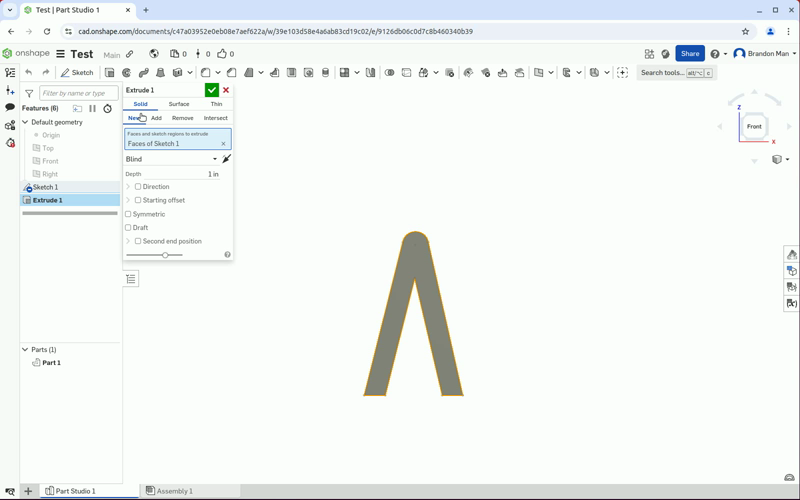
mouse_move(137, 120)
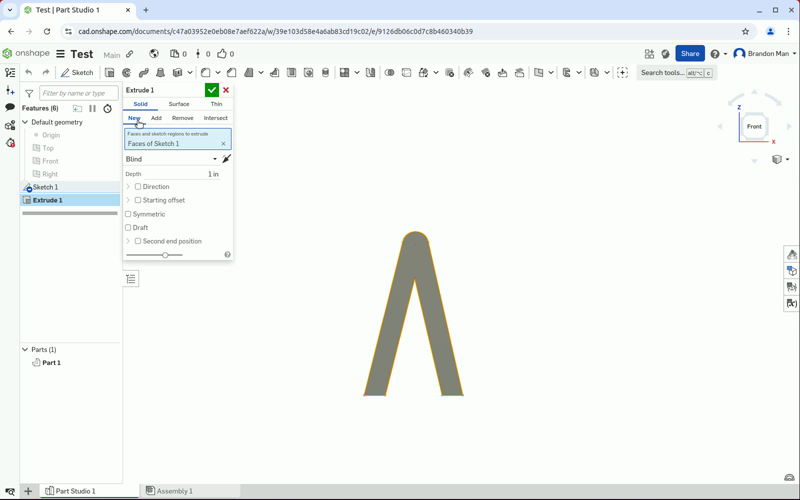
click(137, 120)
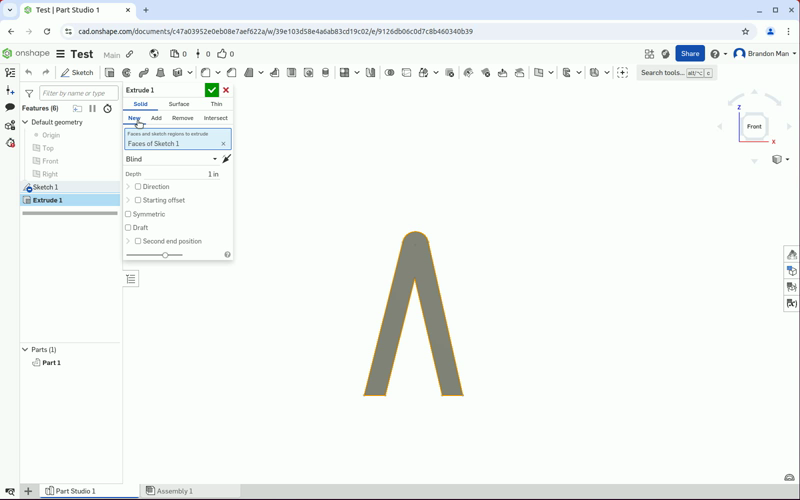
key(tab, 4)
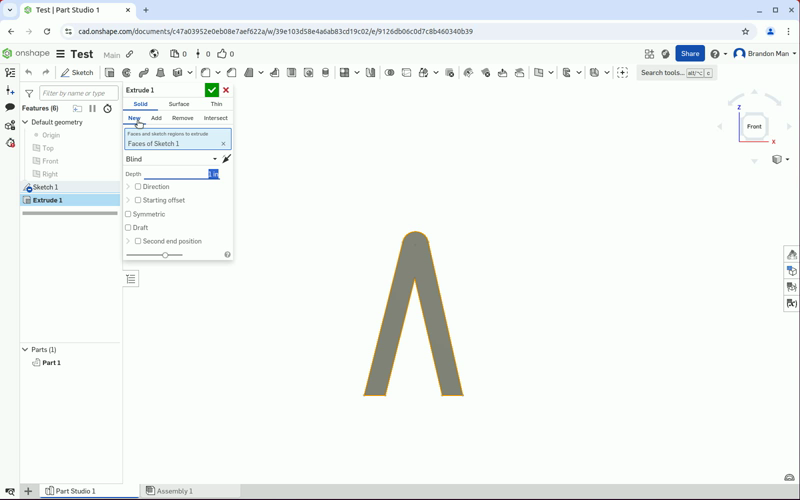
text(2.648)
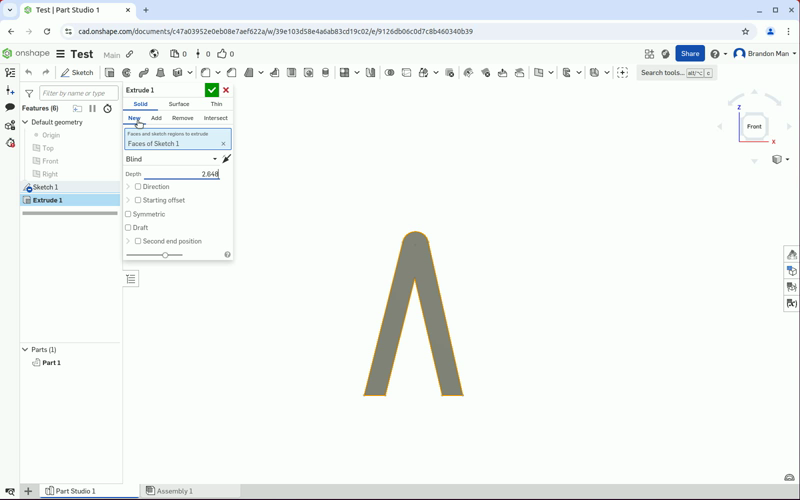
key(enter)
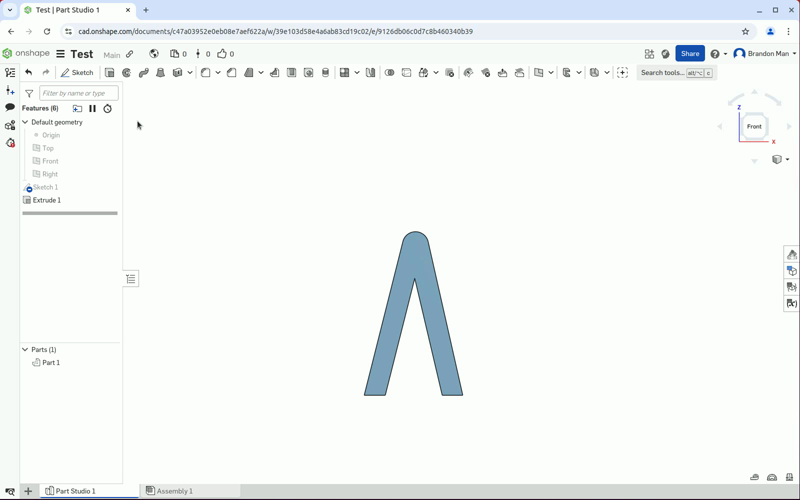
key(shift+h)
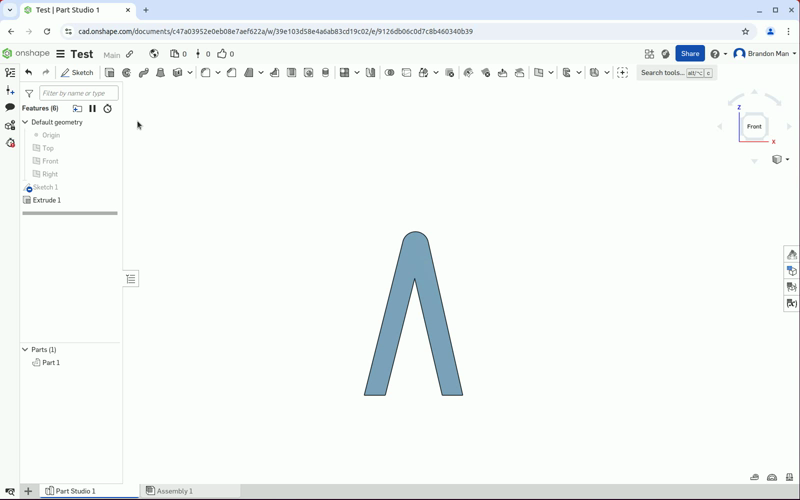
key(shift+h)
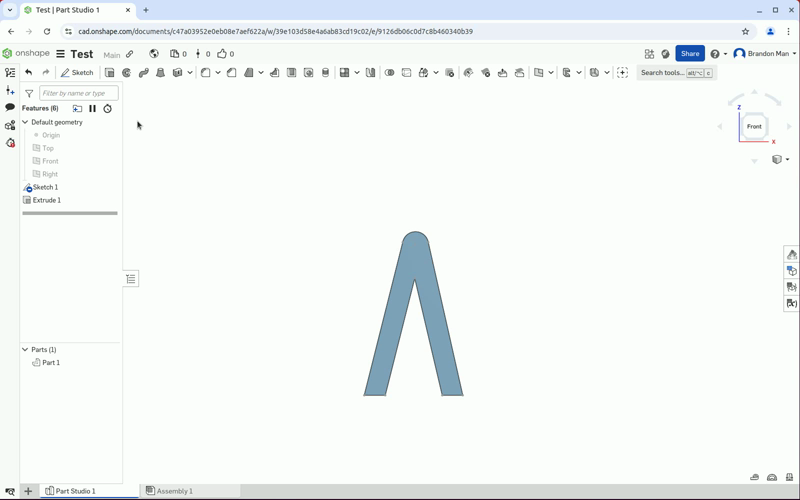
mouse_move(73, 189)
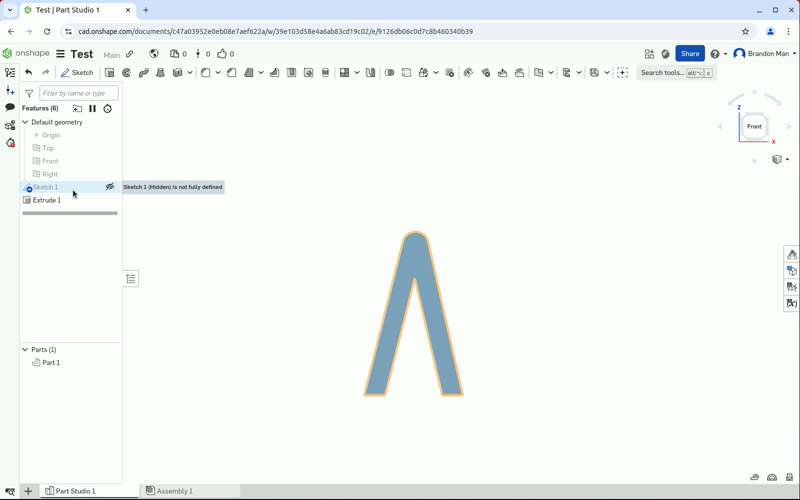
click(73, 189)
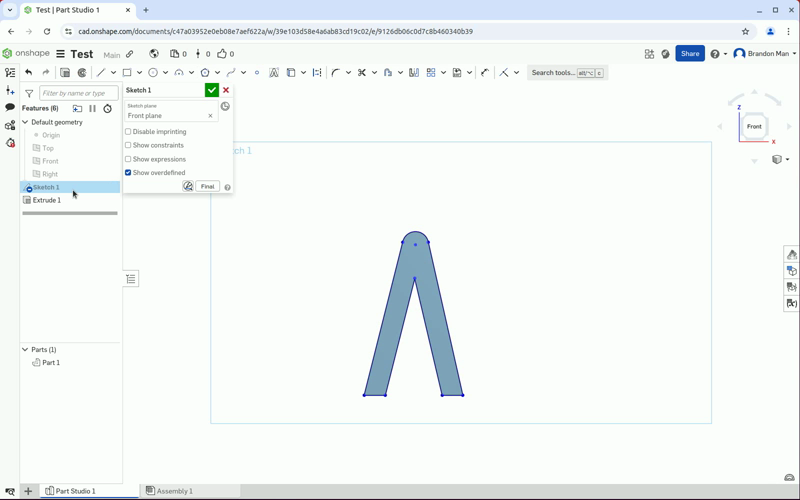
mouse_move(229, 92)
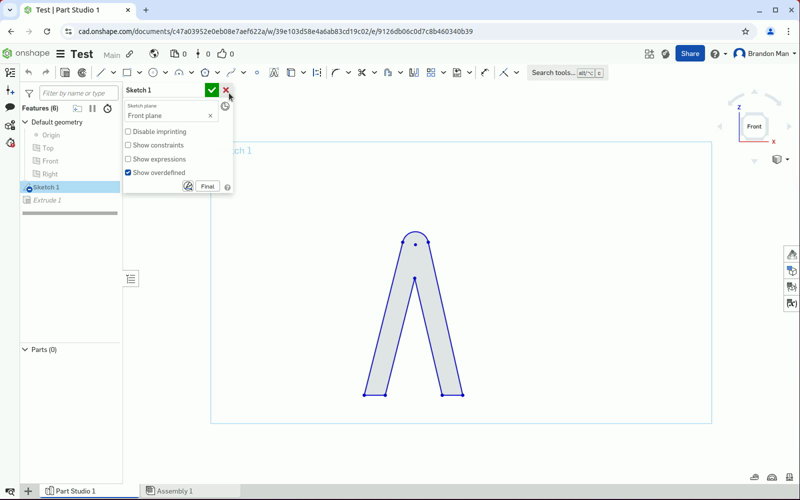
click(229, 92)
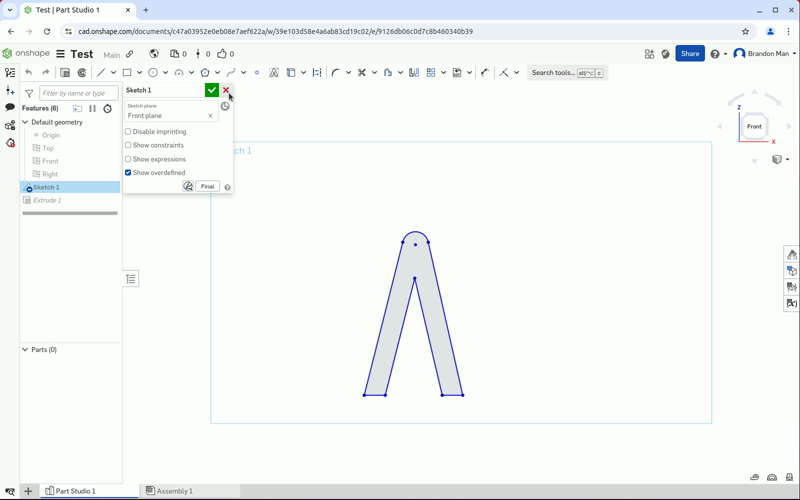
key(shift+s)
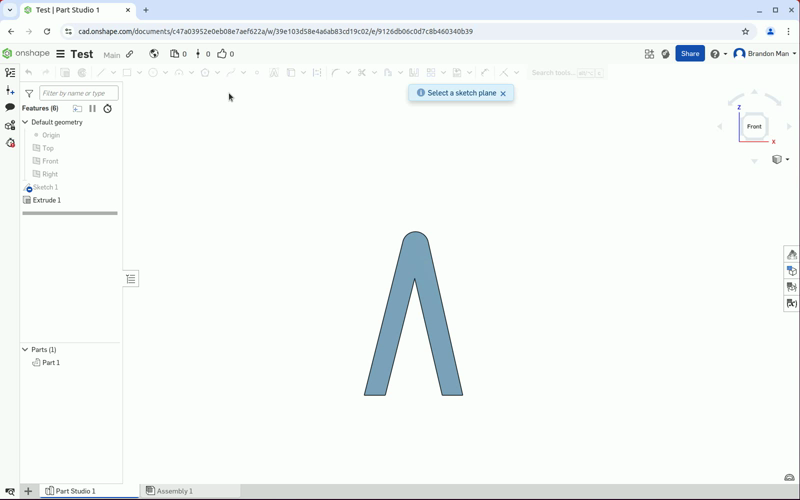
mouse_move(73, 163)
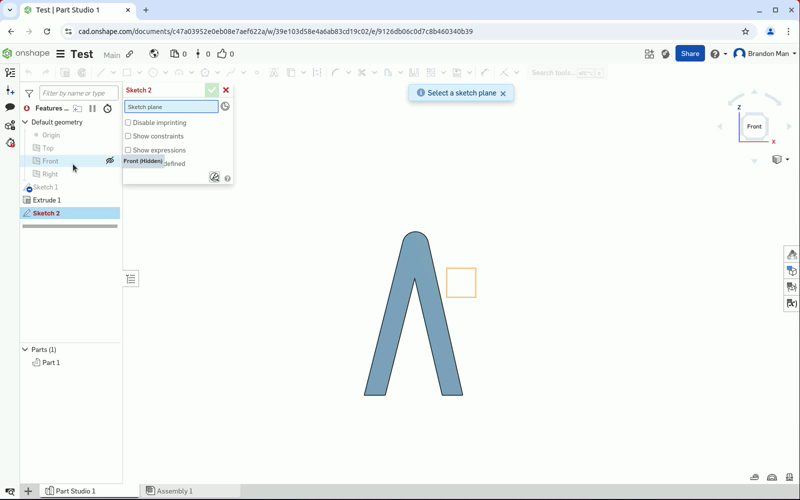
click(73, 163)
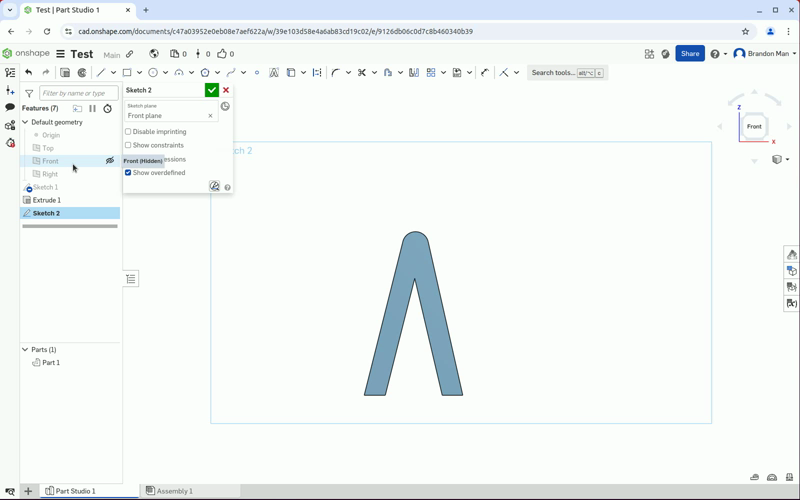
mouse_move(73, 352)
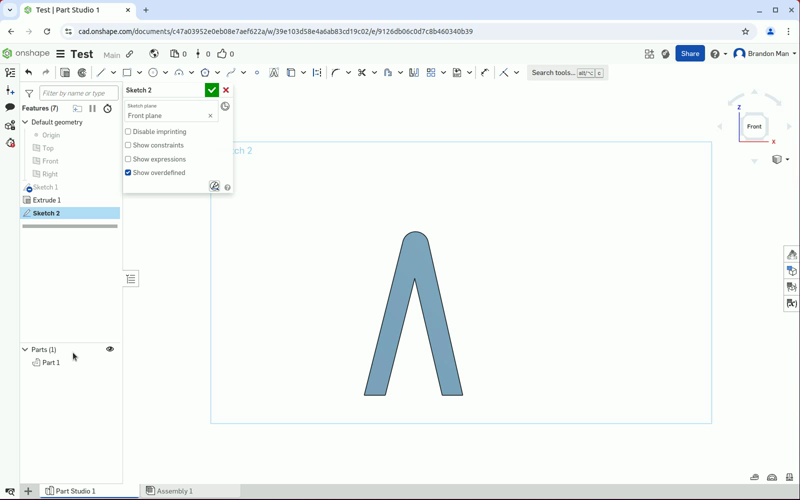
key(y)
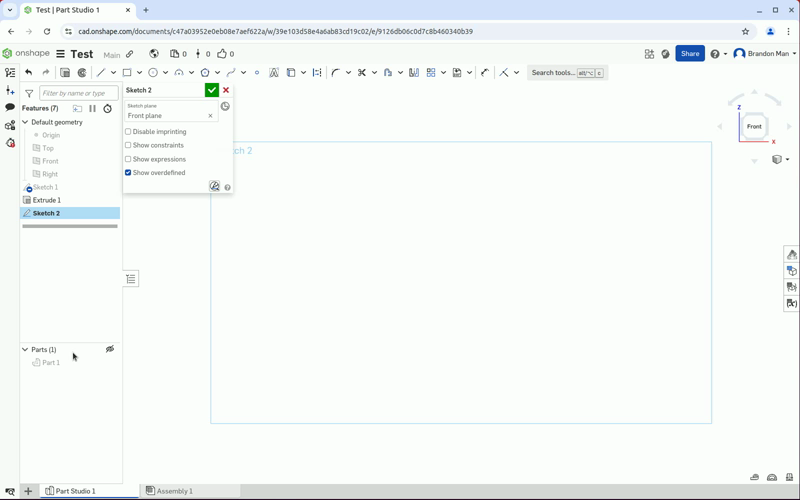
key(l)
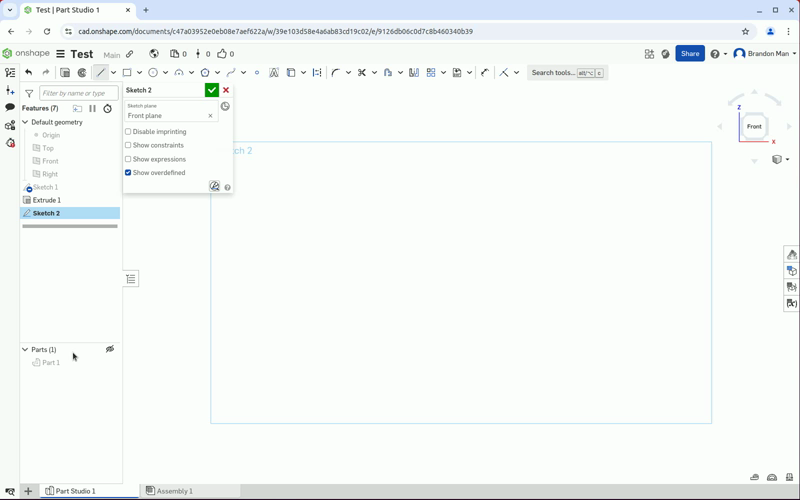
key_down(shift)
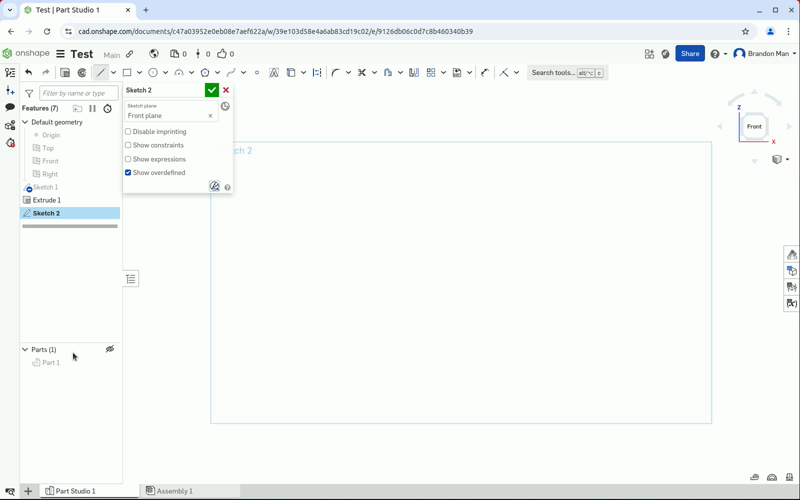
mouse_move(463, 395)
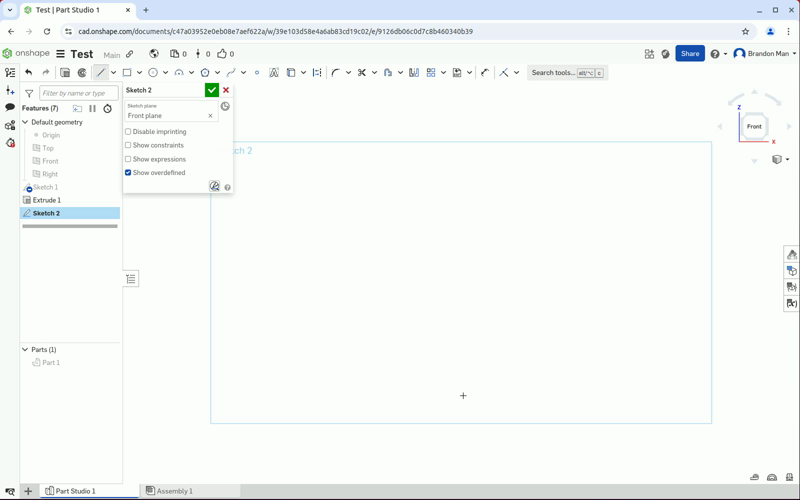
click(463, 395)
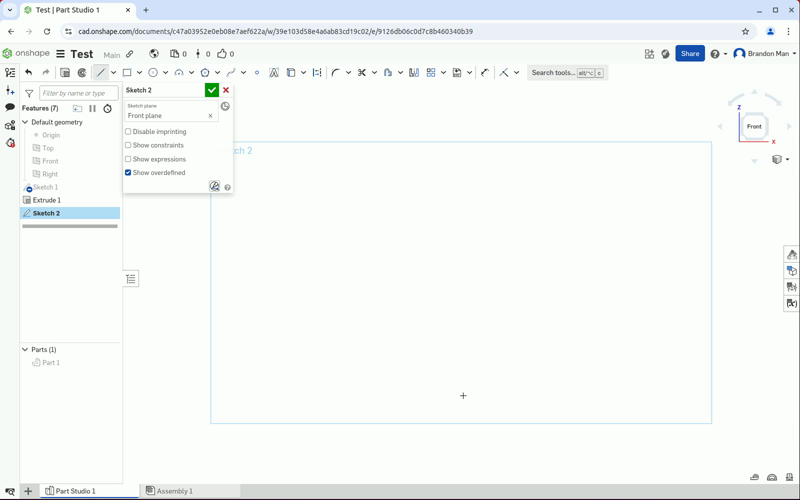
key_up(shift)
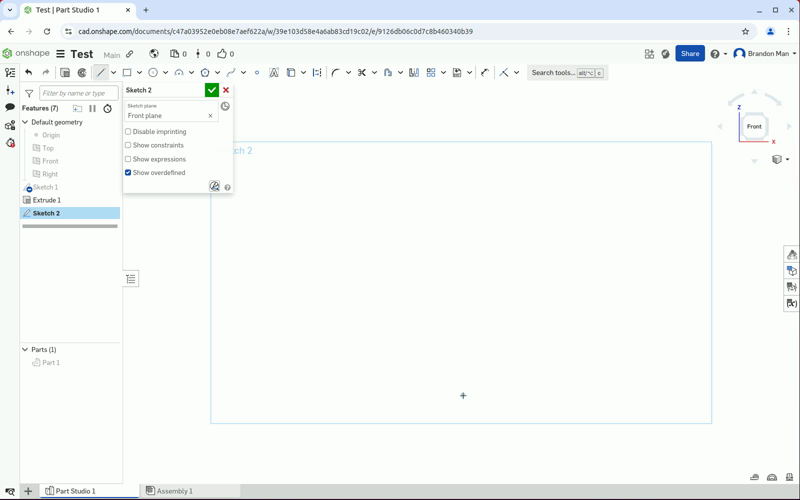
key_down(shift)
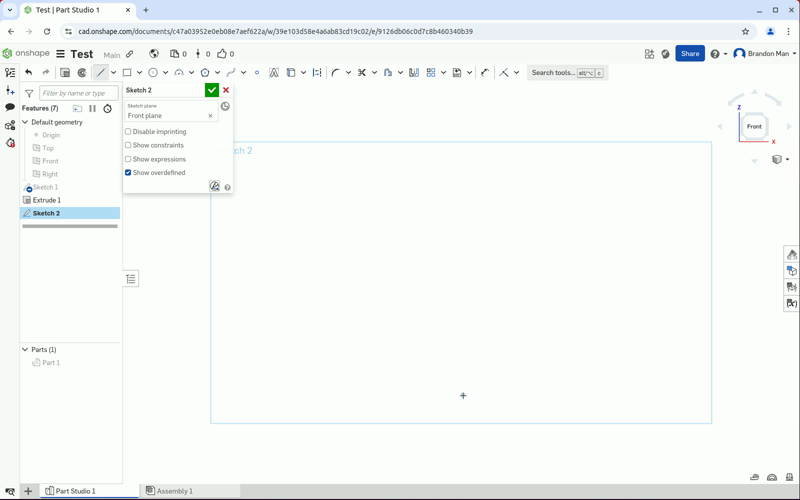
mouse_move(493, 395)
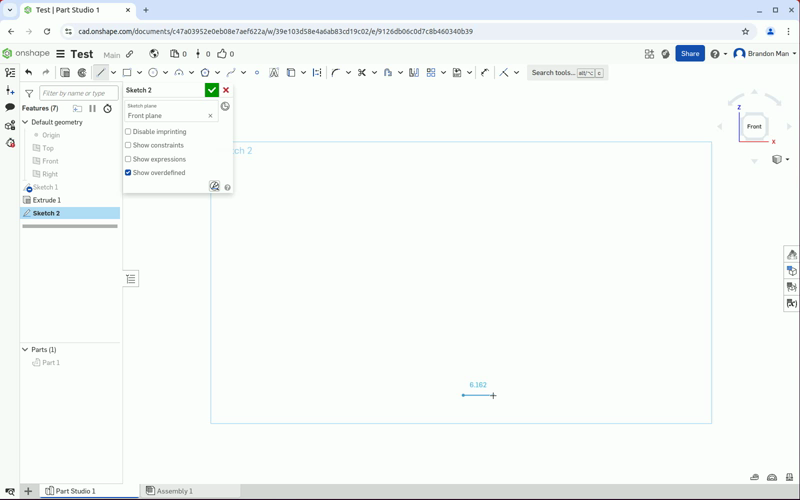
mouse_move(463, 396)
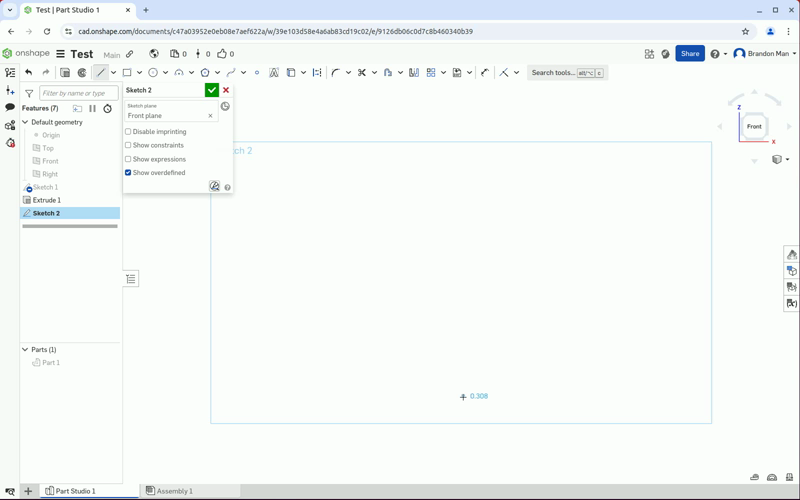
scroll(6)
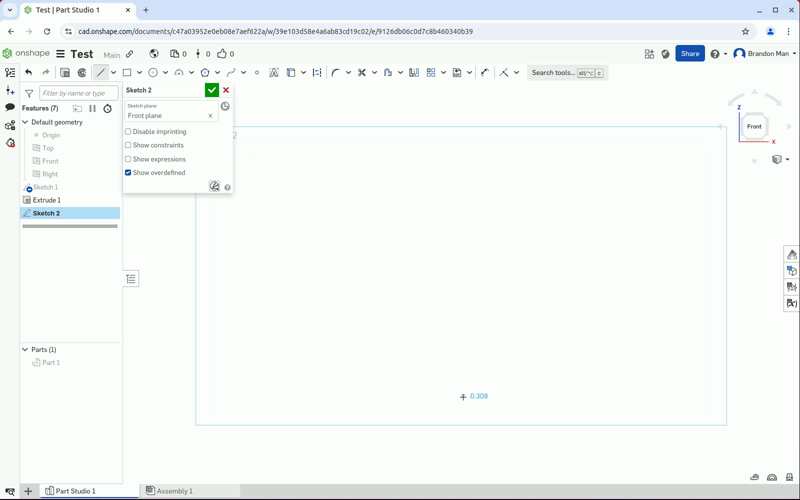
scroll(6)
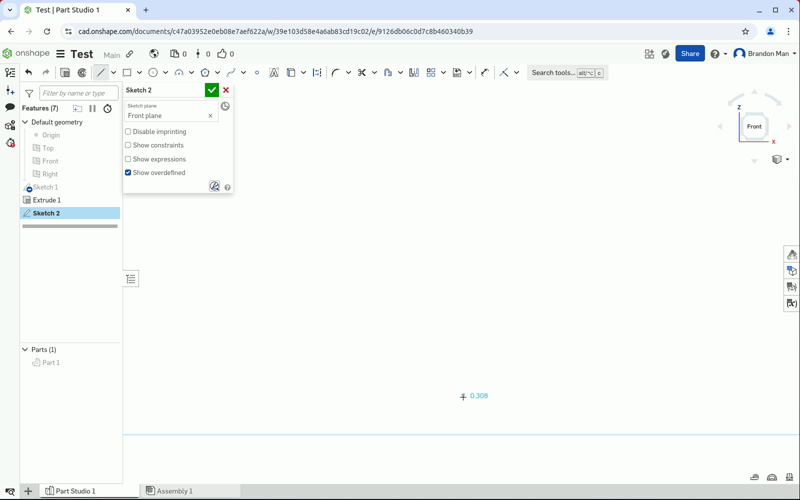
scroll(6)
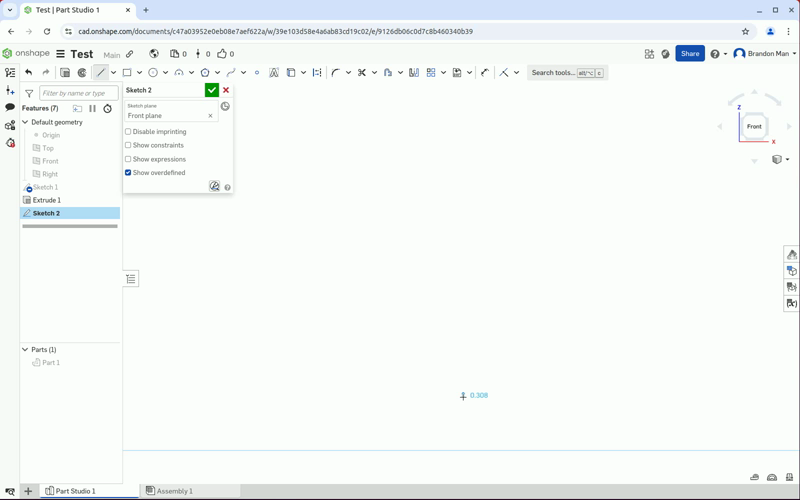
scroll(6)
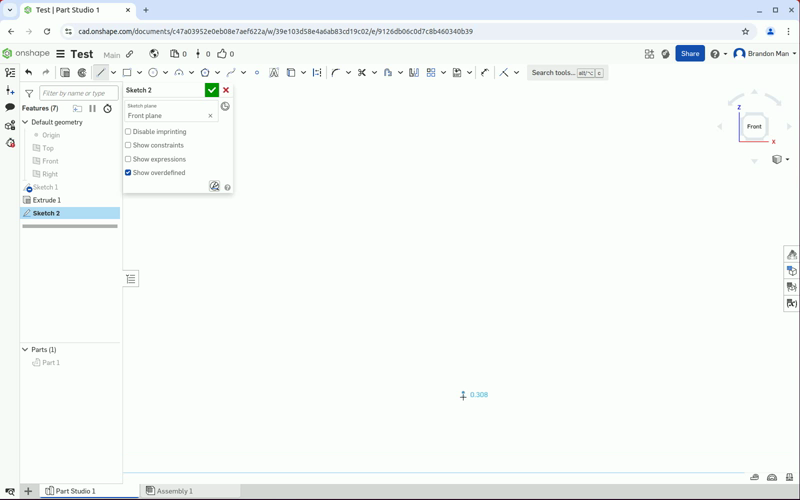
scroll(6)
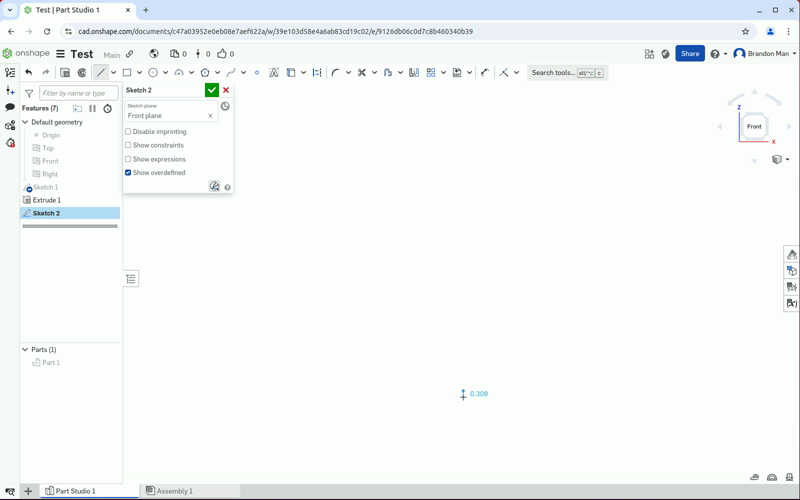
scroll(6)
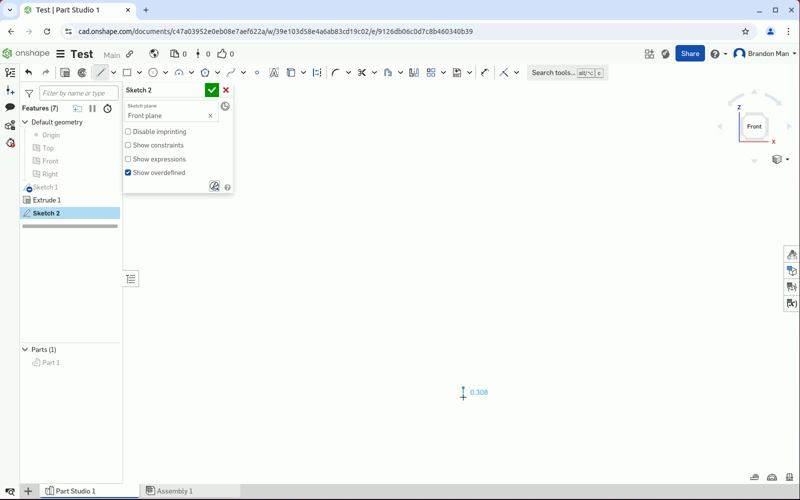
scroll(6)
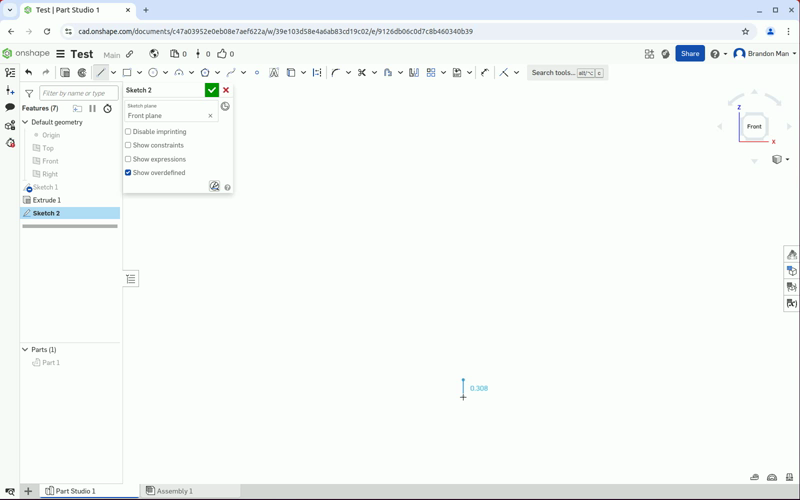
click(463, 396)
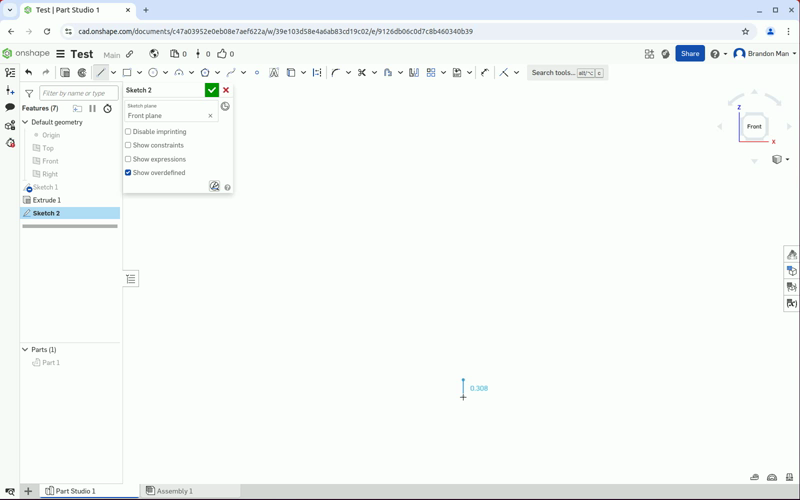
scroll(-6)
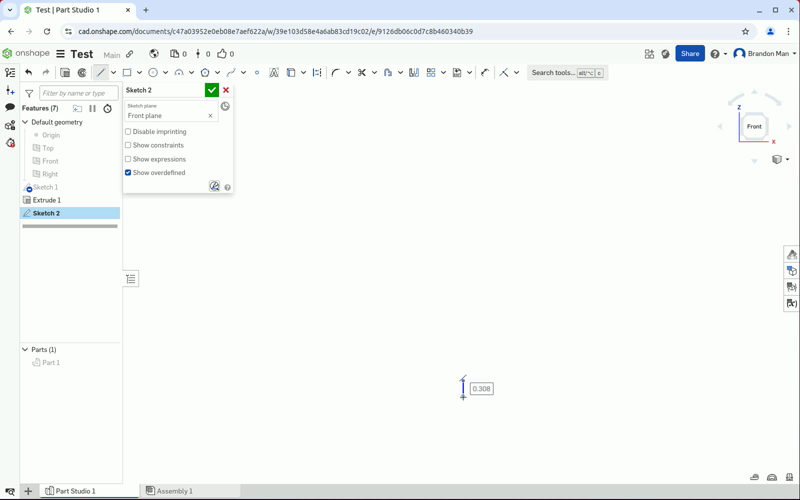
scroll(-6)
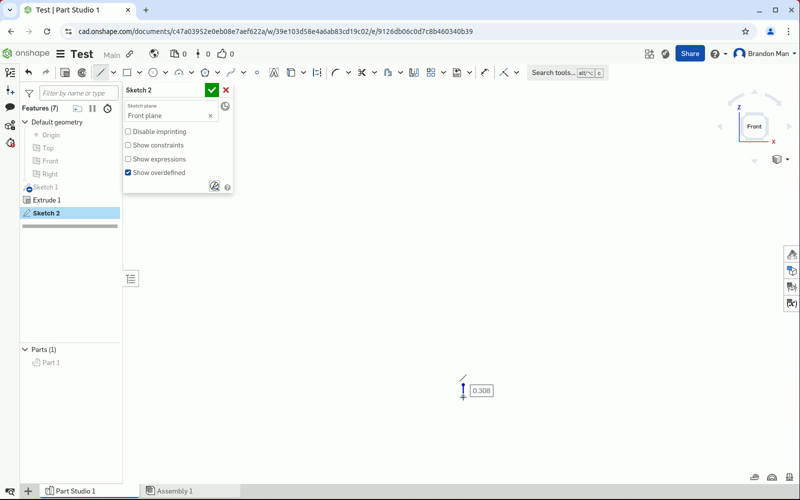
scroll(-6)
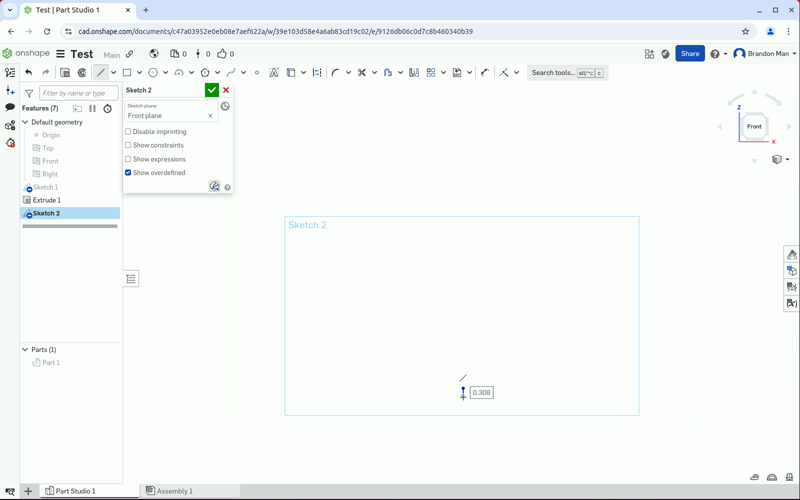
scroll(-6)
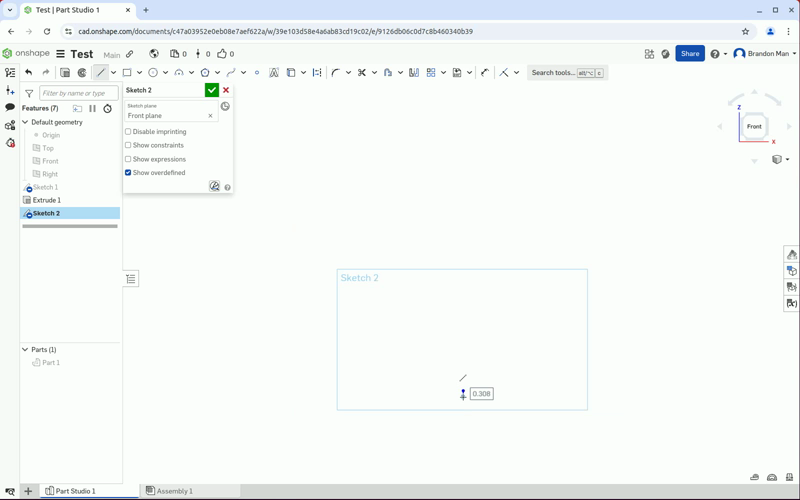
scroll(-6)
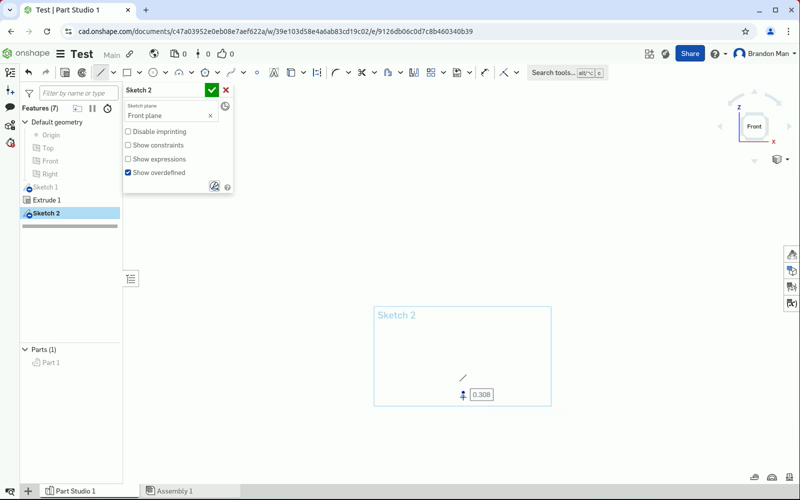
scroll(-6)
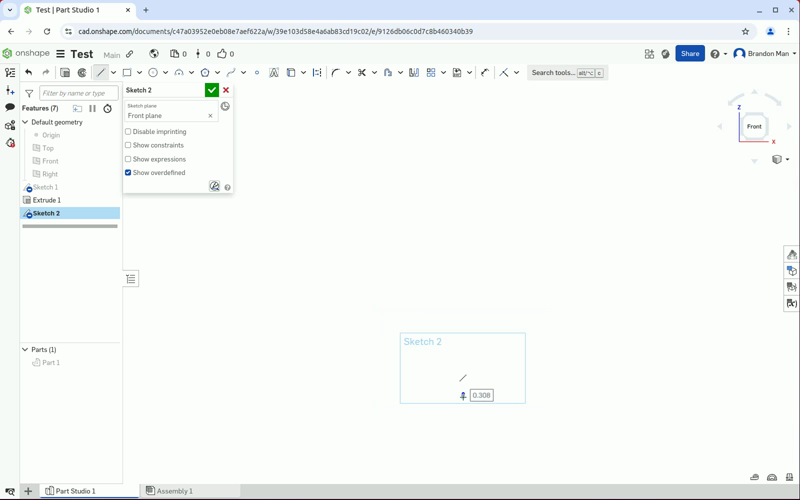
scroll(-6)
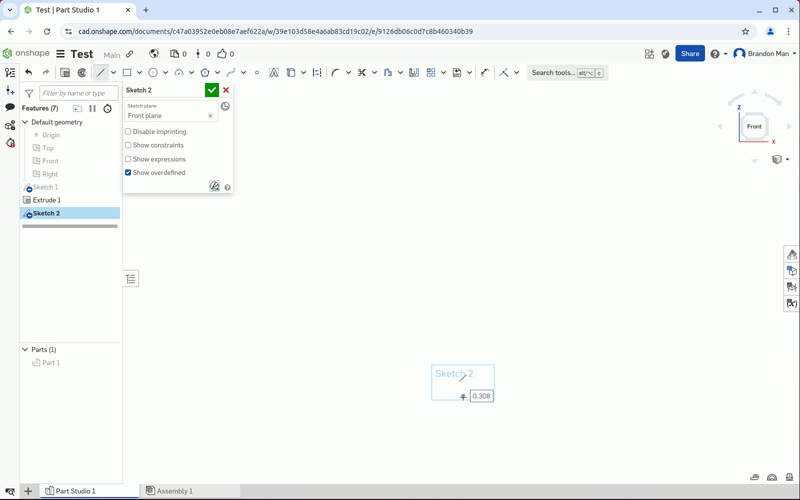
key_up(shift)
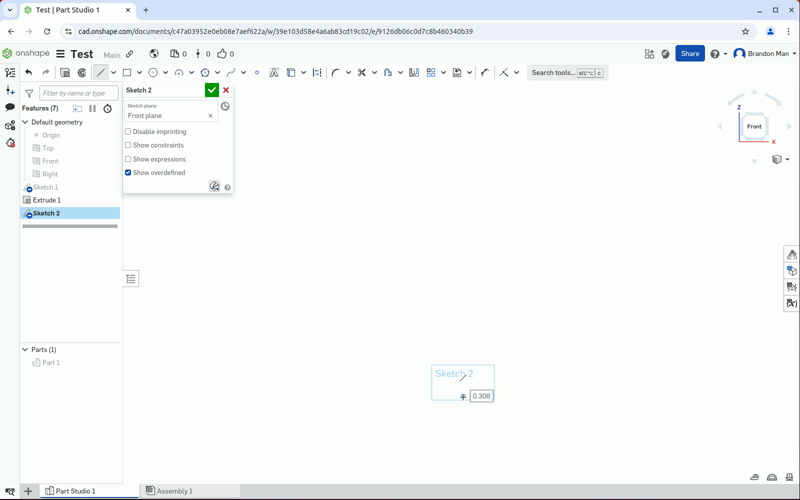
key_down(shift)
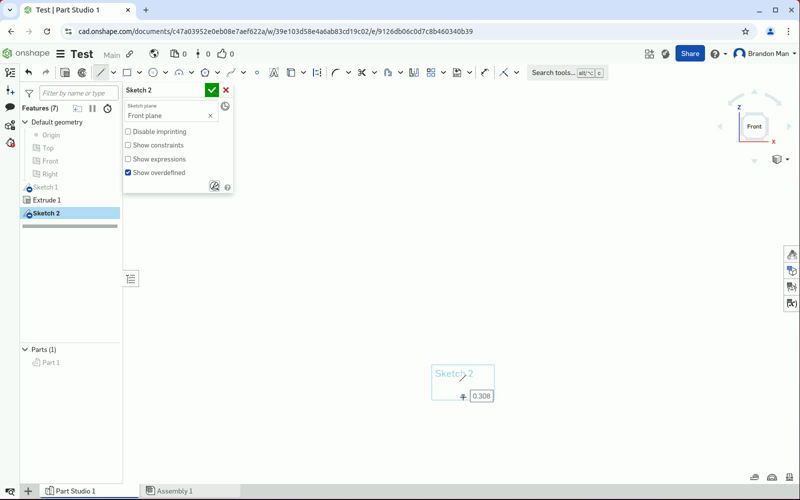
mouse_move(493, 396)
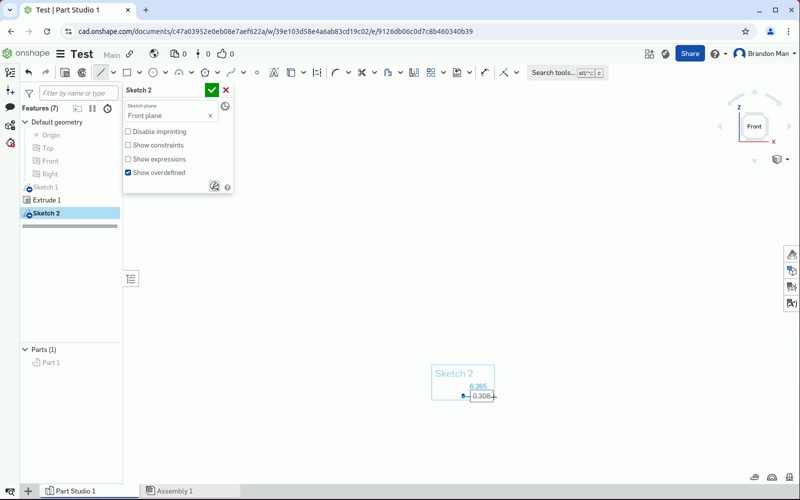
mouse_move(463, 395)
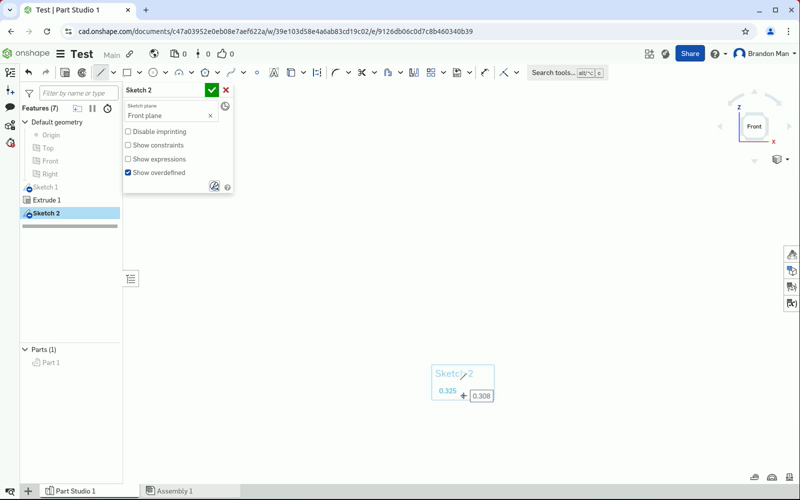
scroll(6)
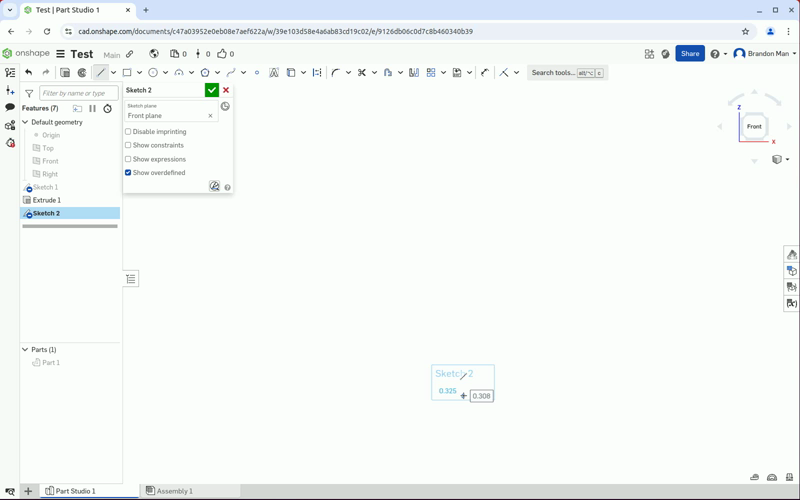
scroll(6)
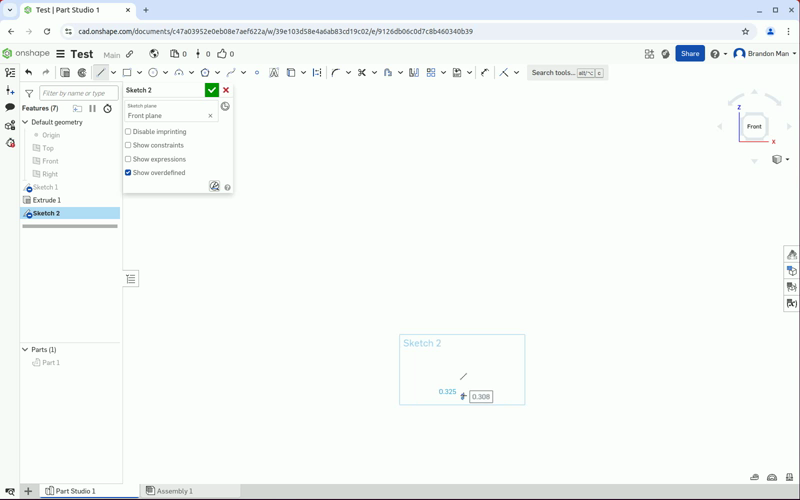
scroll(6)
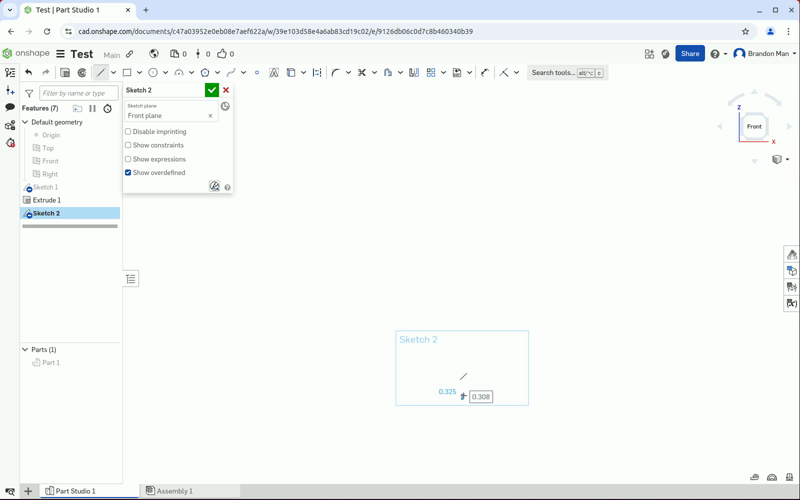
scroll(6)
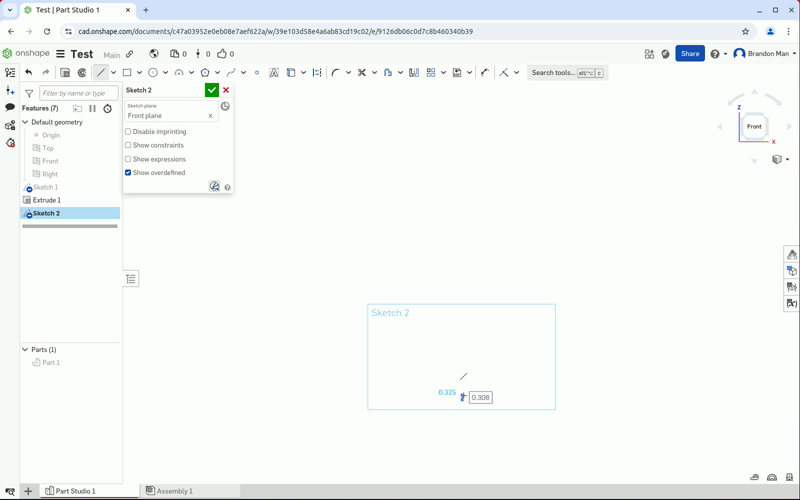
scroll(6)
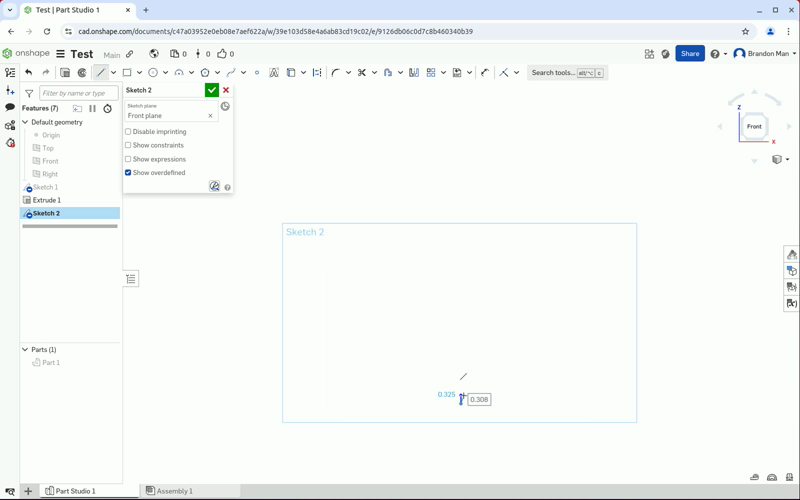
scroll(6)
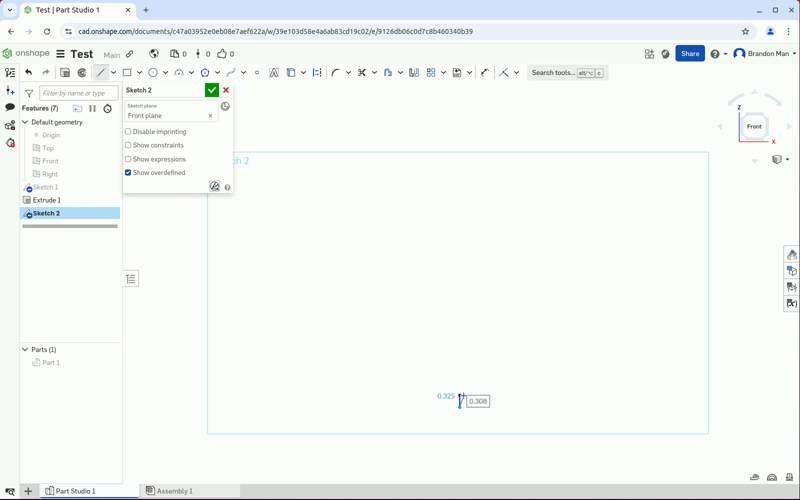
scroll(6)
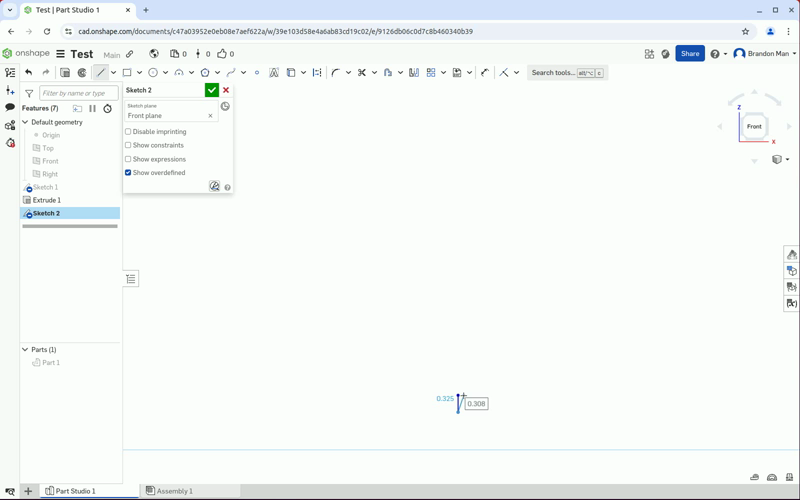
click(463, 395)
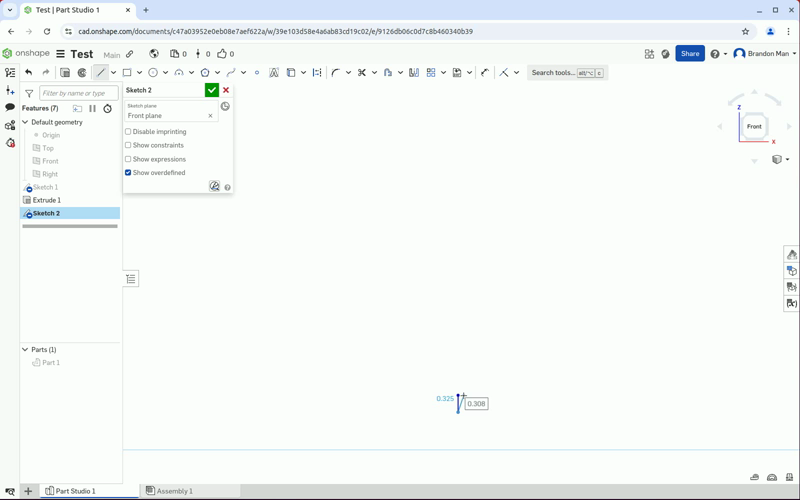
scroll(-6)
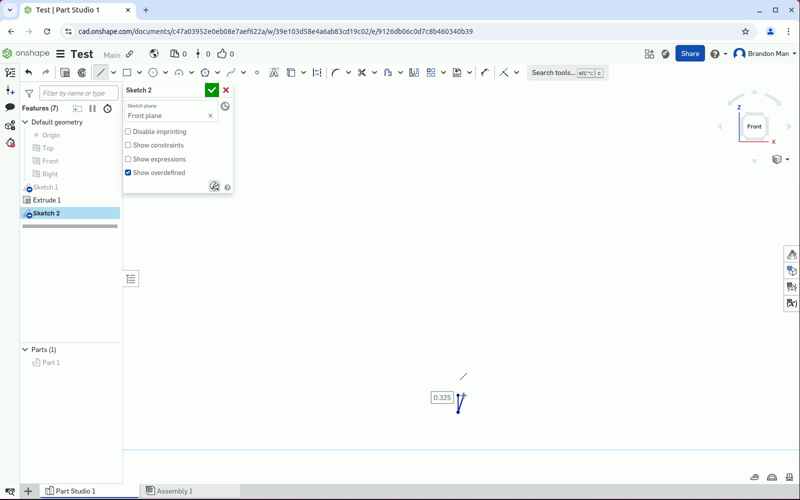
scroll(-6)
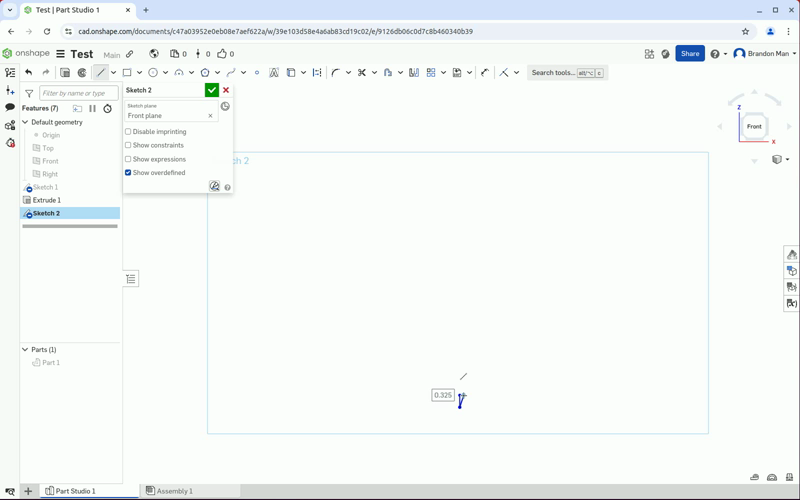
scroll(-6)
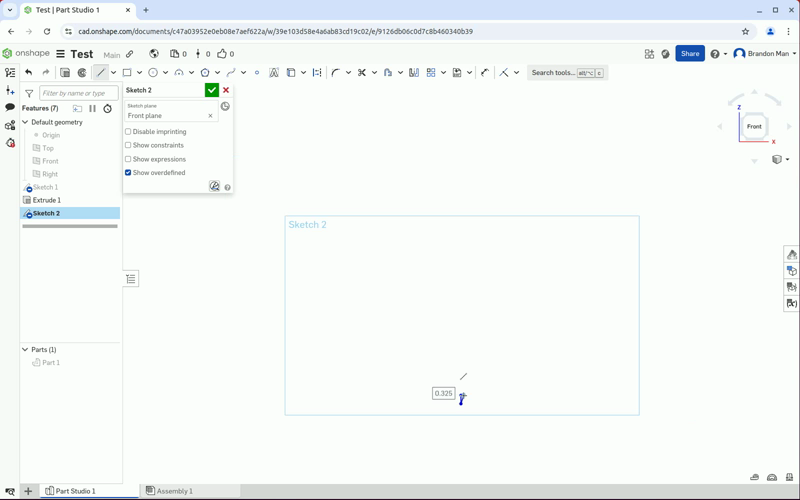
scroll(-6)
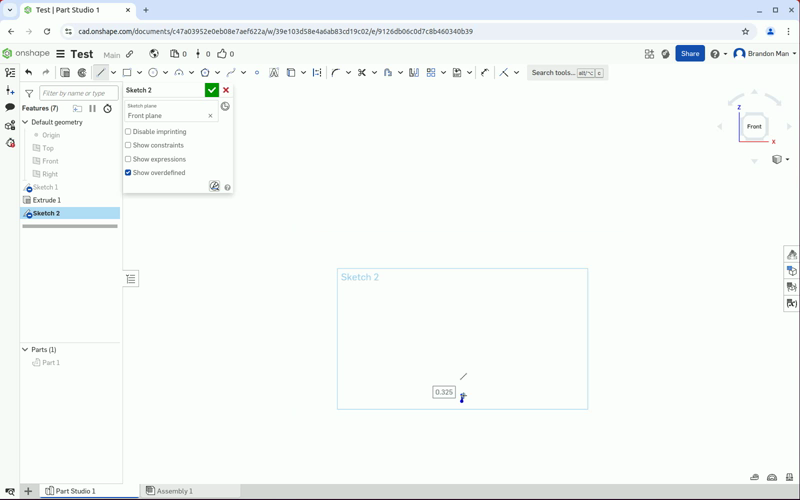
scroll(-6)
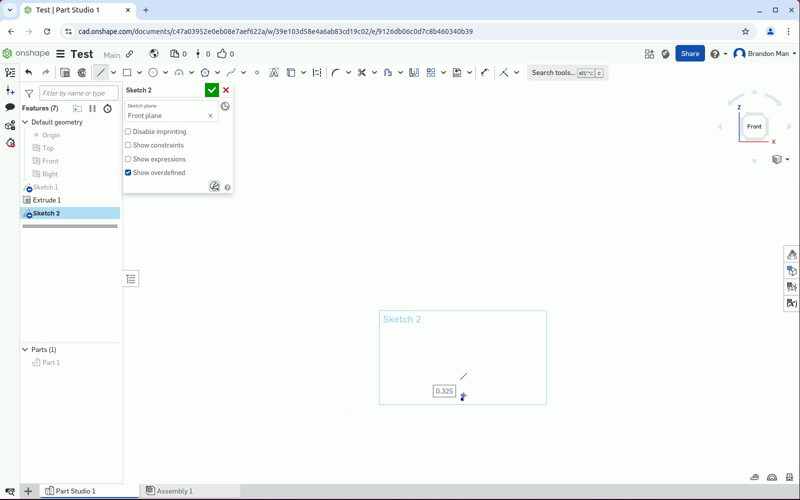
scroll(-6)
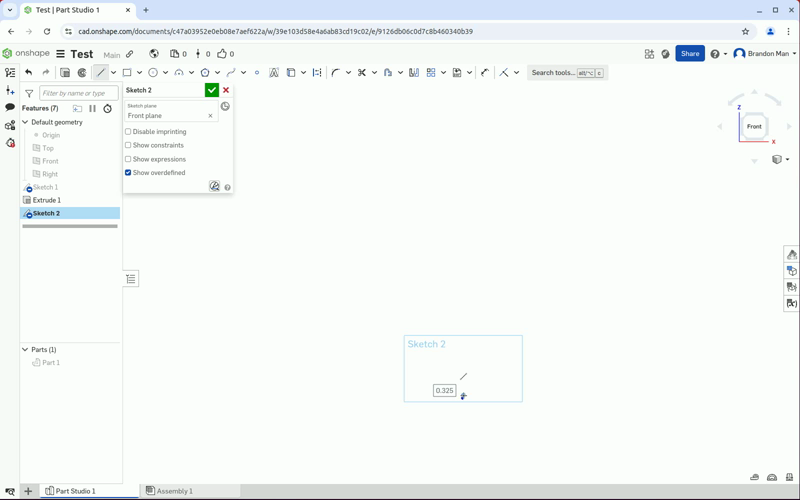
scroll(-6)
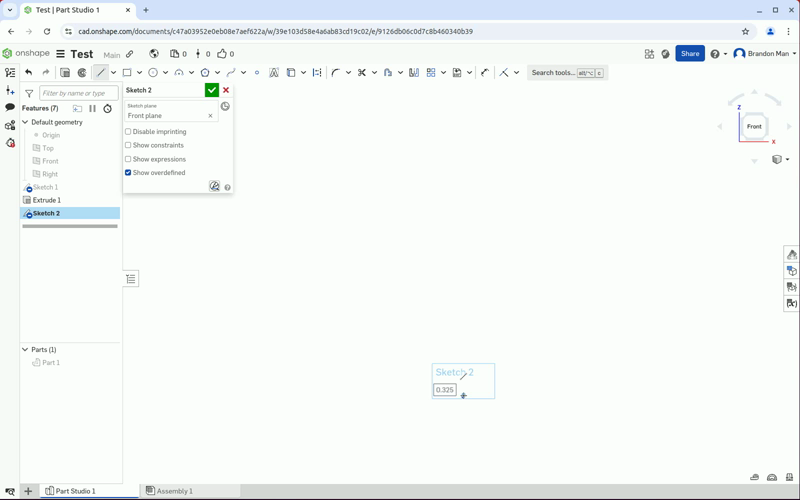
key_up(shift)
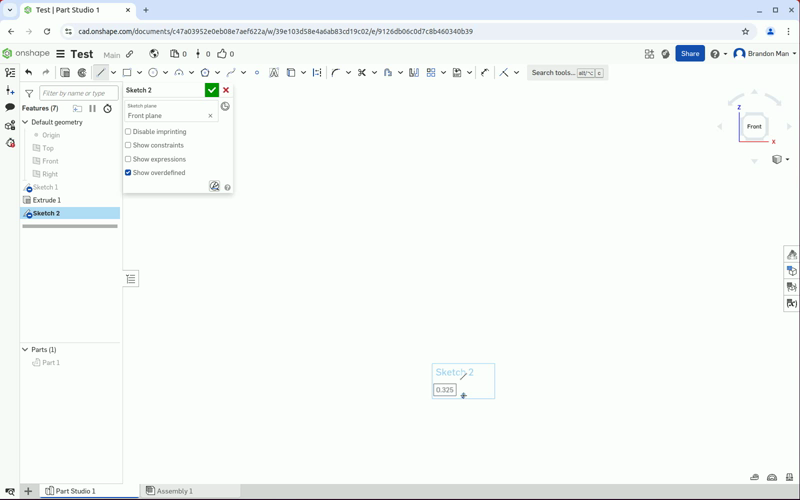
mouse_move(493, 395)
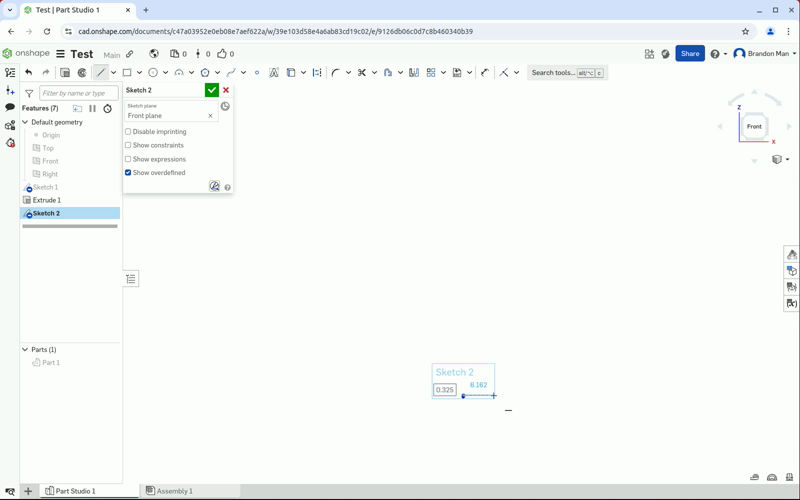
key_down(shift)
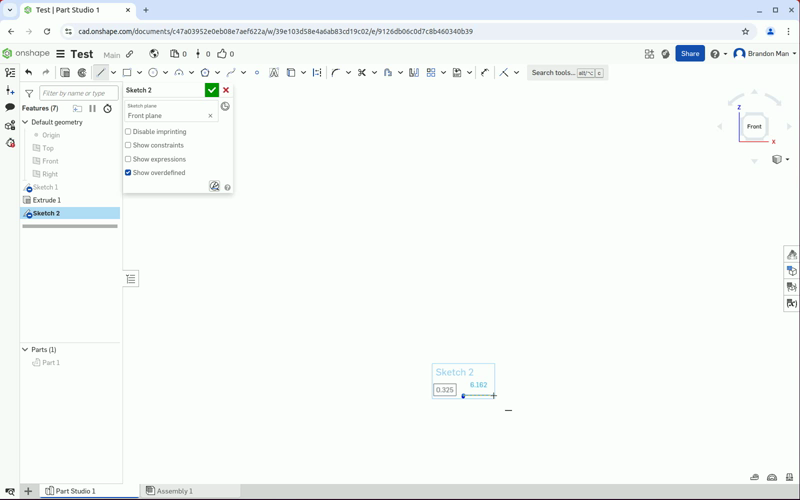
mouse_move(463, 395)
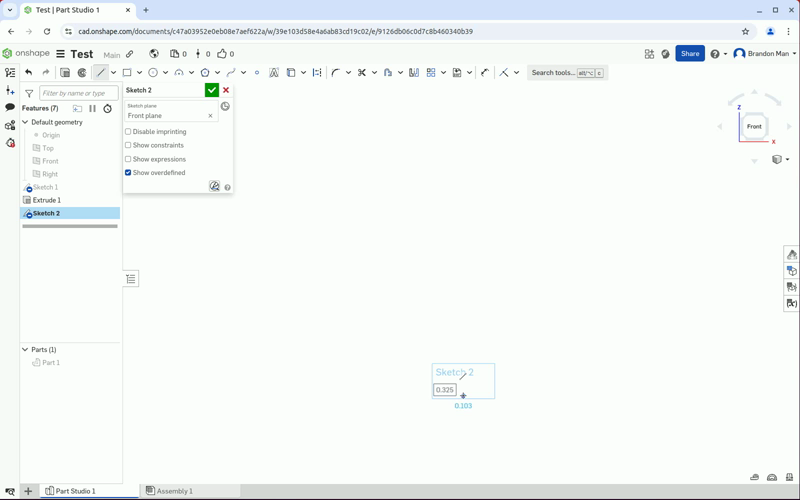
scroll(6)
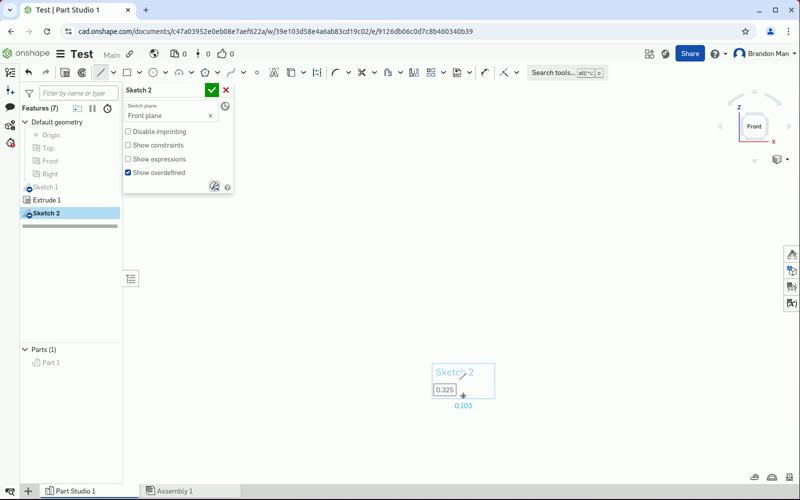
scroll(6)
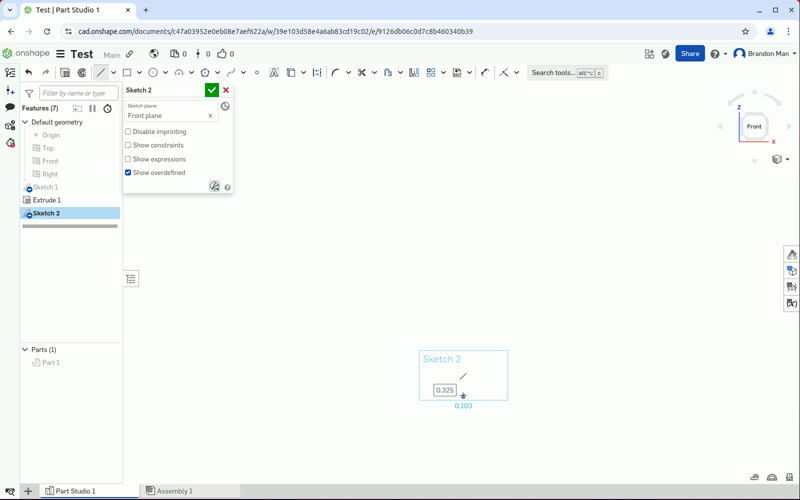
scroll(6)
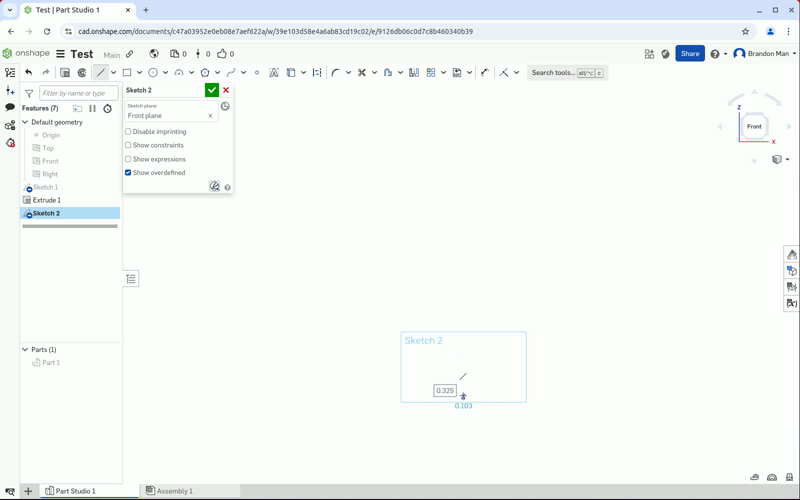
scroll(6)
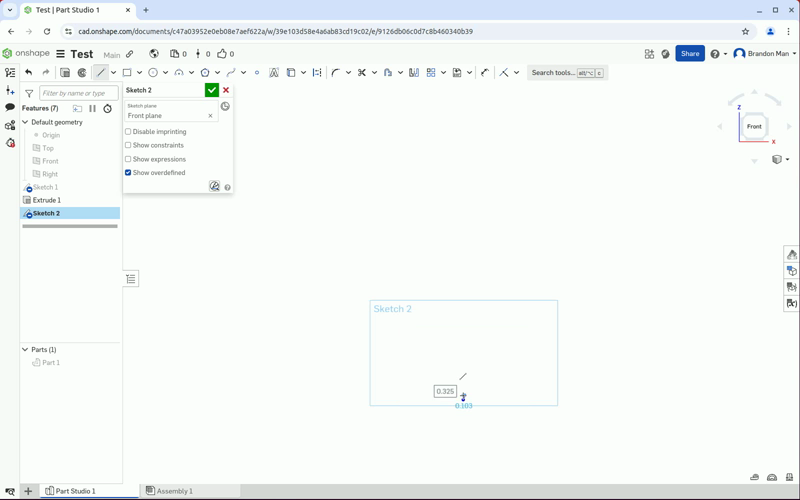
scroll(6)
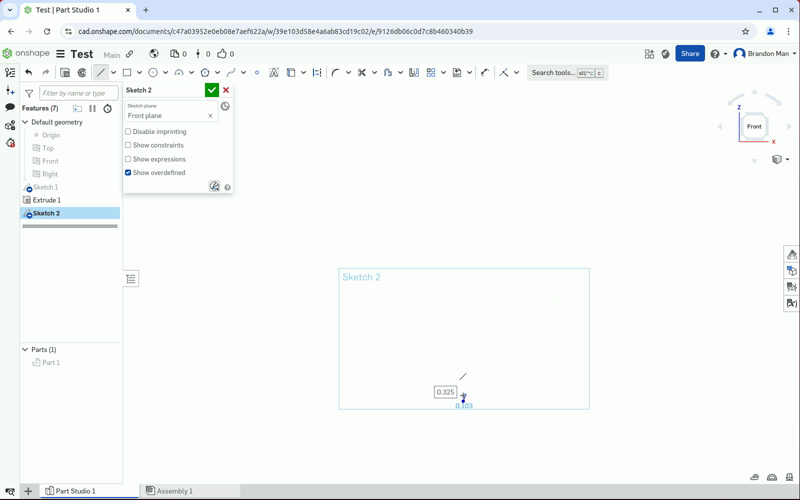
scroll(6)
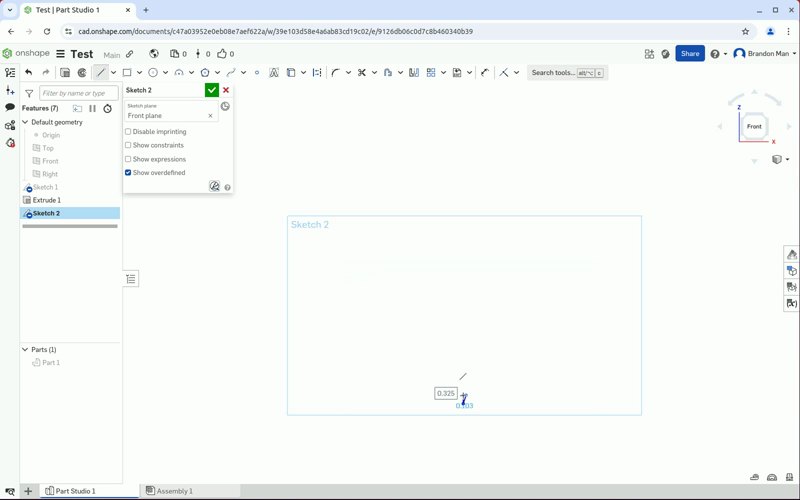
scroll(6)
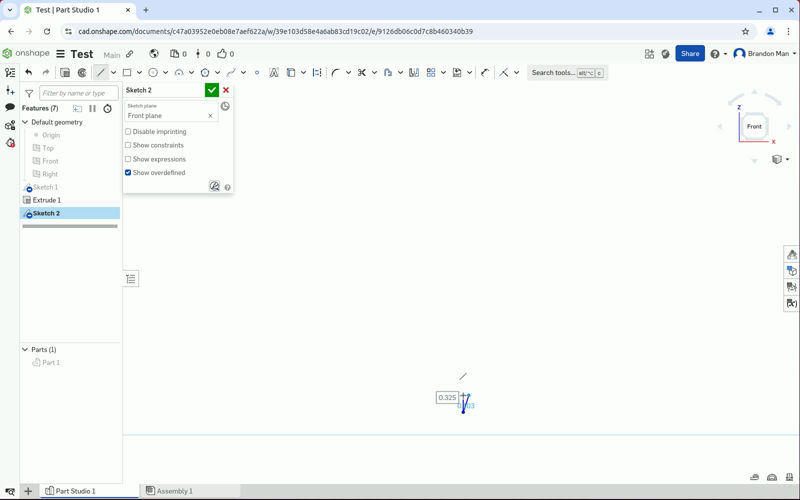
key_up(shift)
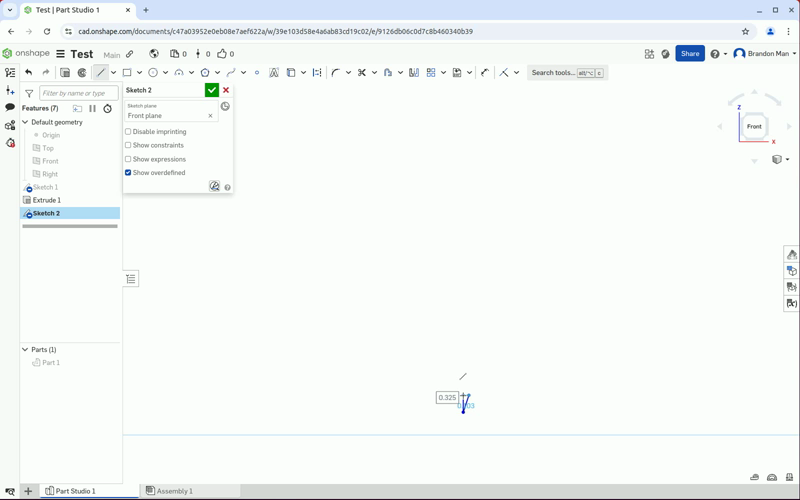
click(463, 395)
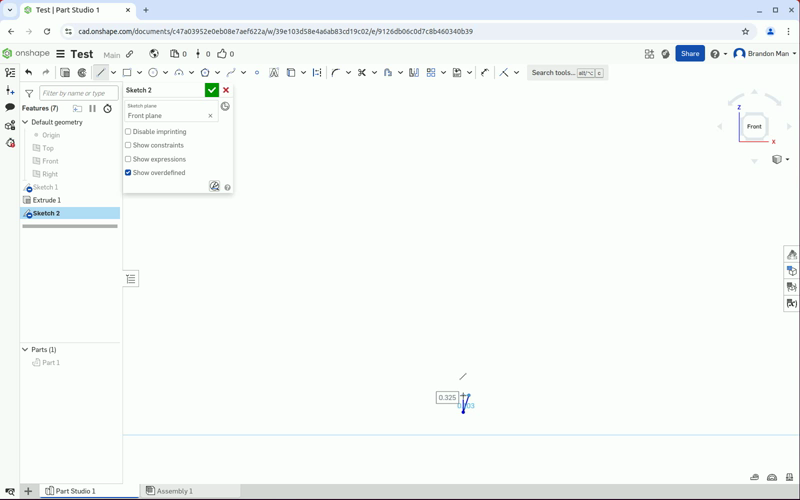
scroll(-6)
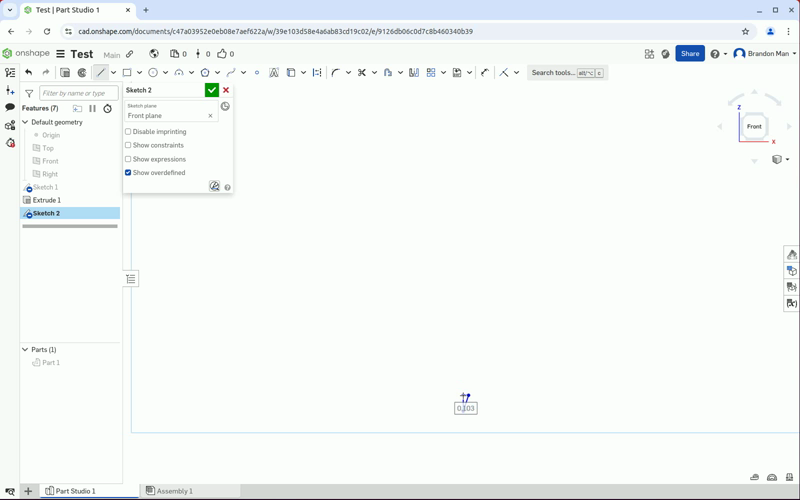
scroll(-6)
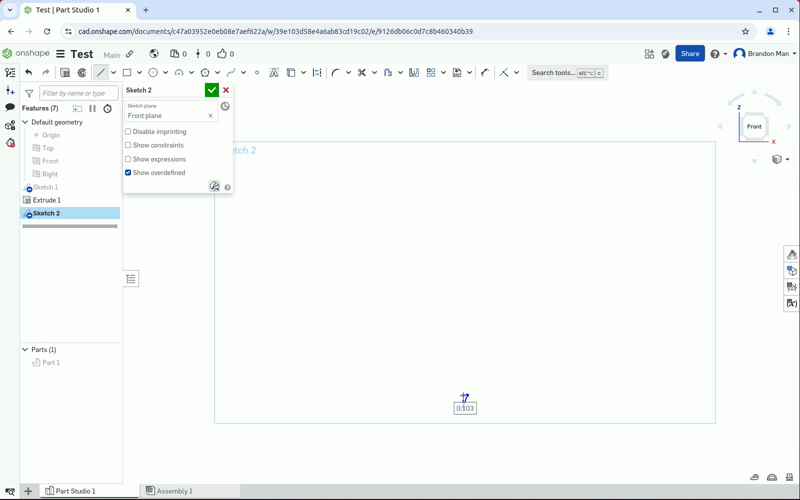
scroll(-6)
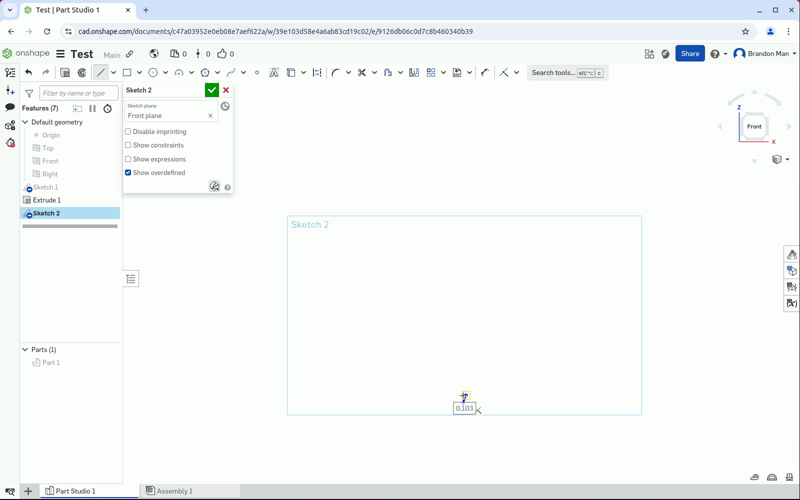
scroll(-6)
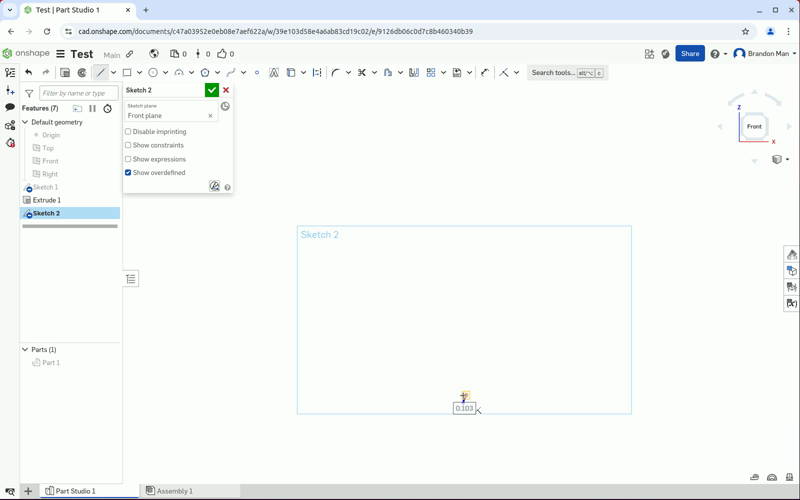
scroll(-6)
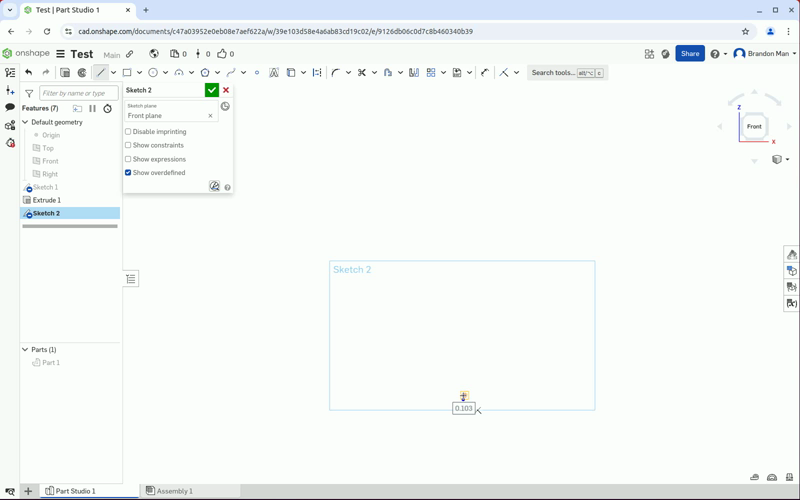
scroll(-6)
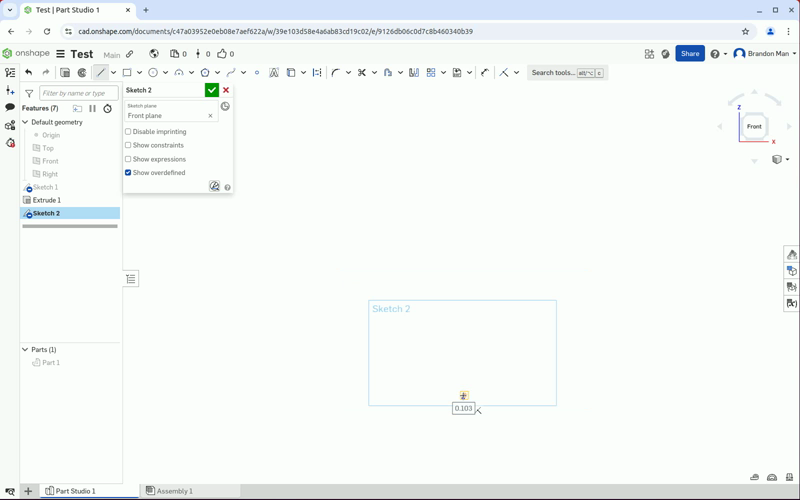
scroll(-6)
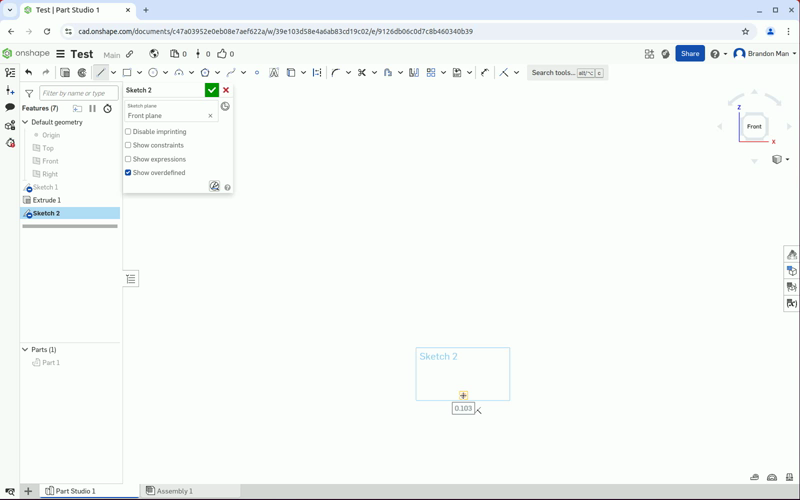
key(esc)
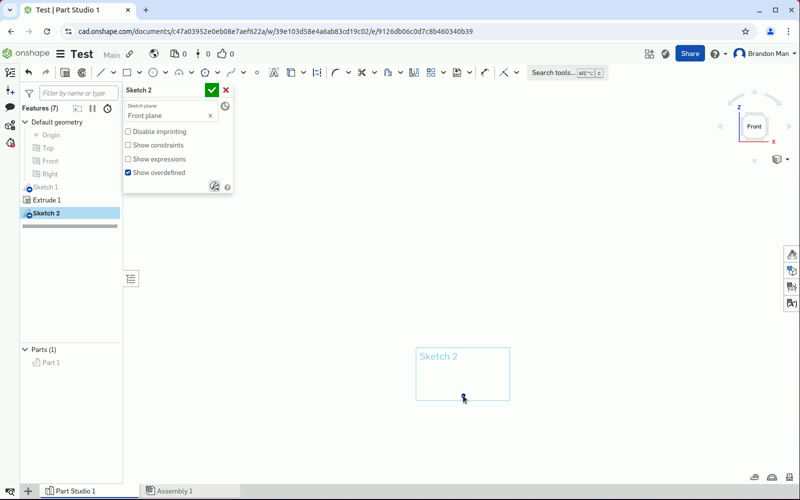
mouse_move(463, 395)
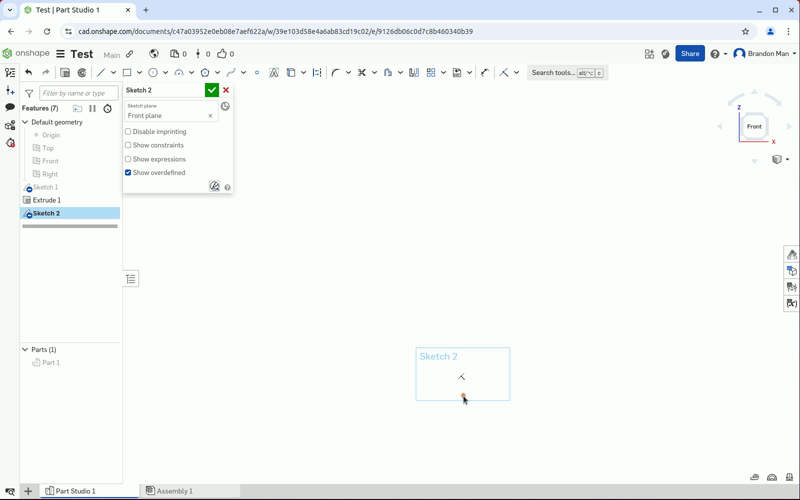
scroll(6)
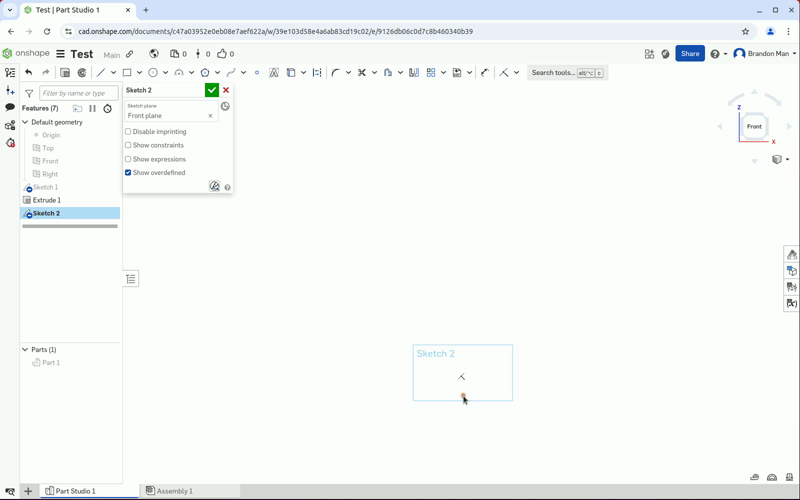
scroll(6)
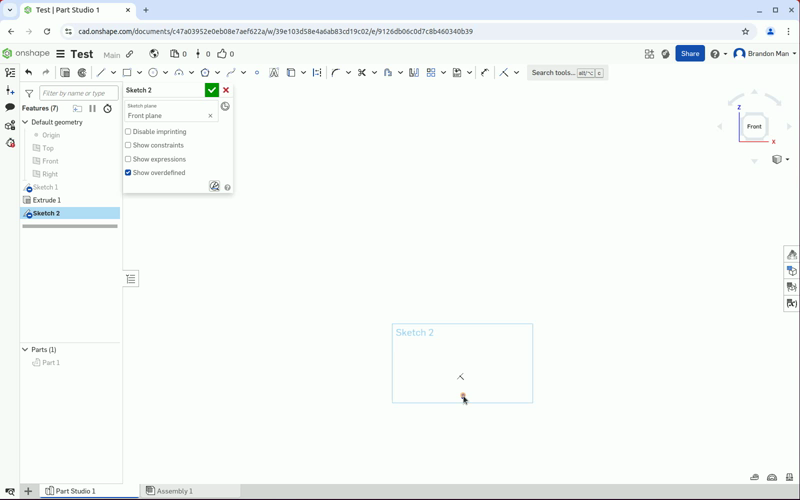
scroll(6)
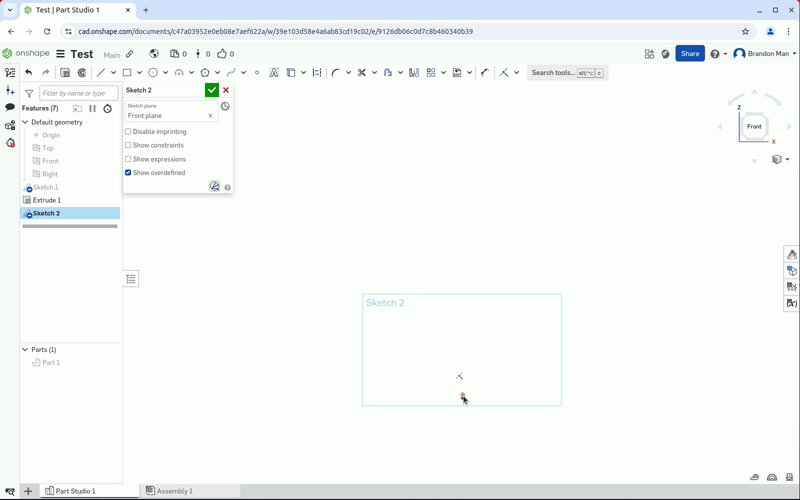
scroll(6)
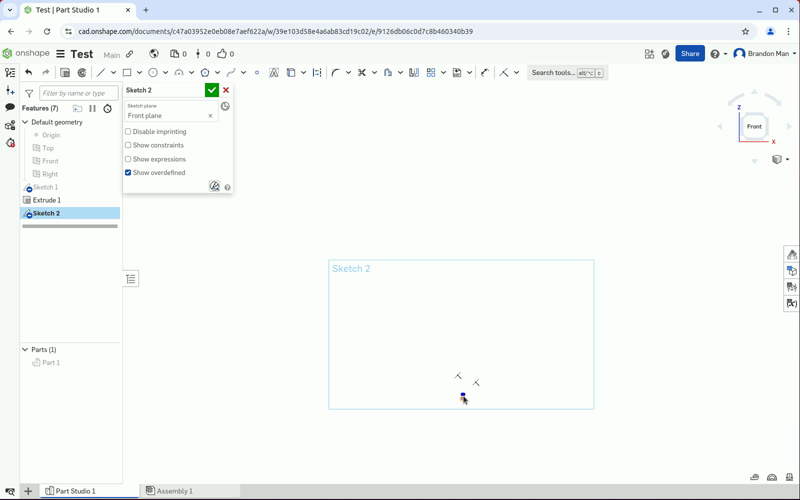
scroll(6)
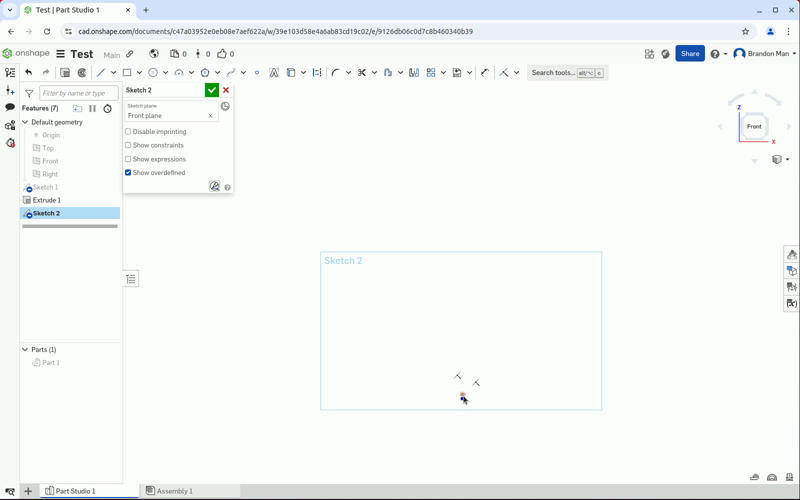
scroll(6)
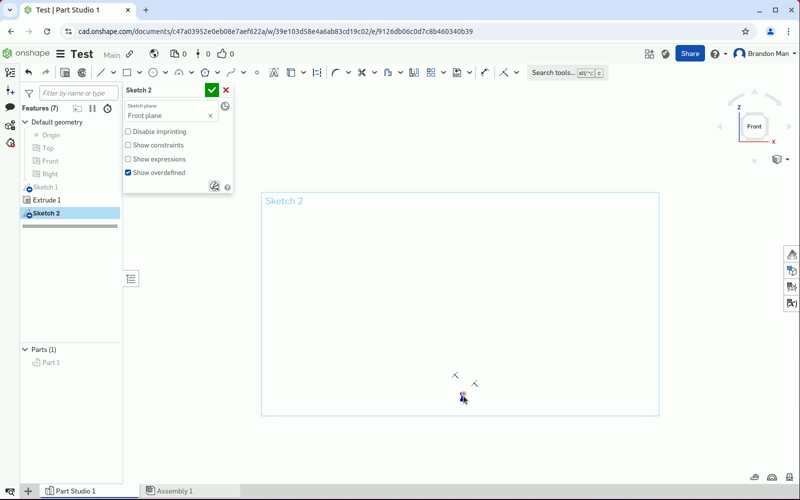
scroll(6)
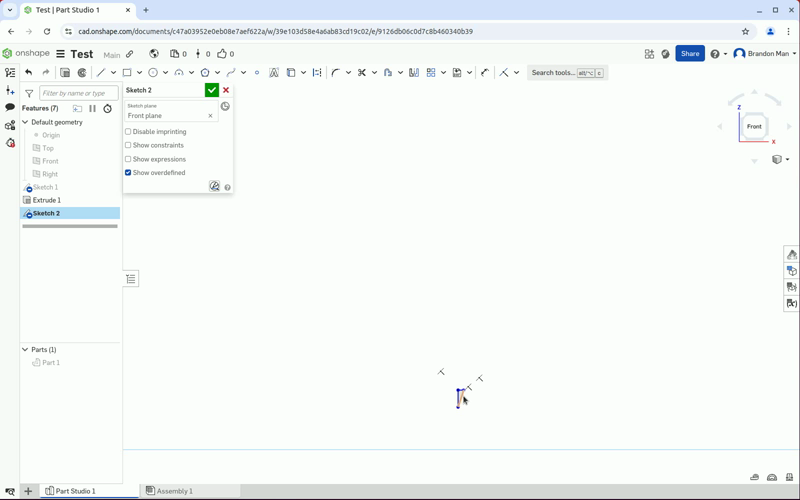
click(463, 395)
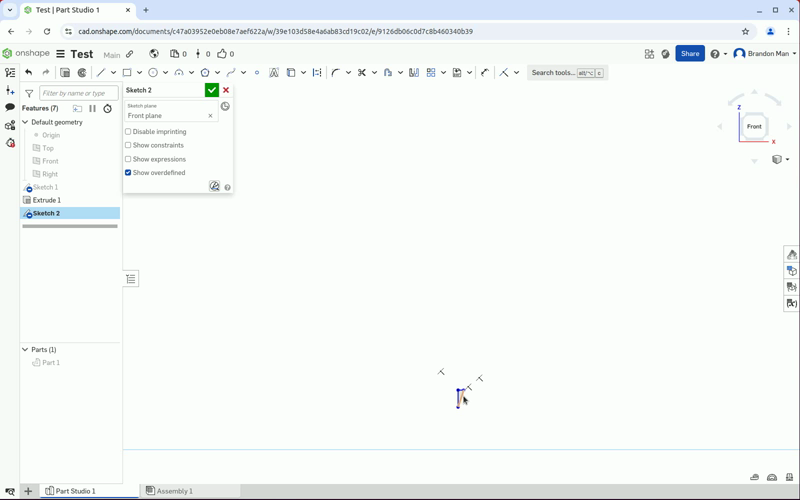
scroll(-6)
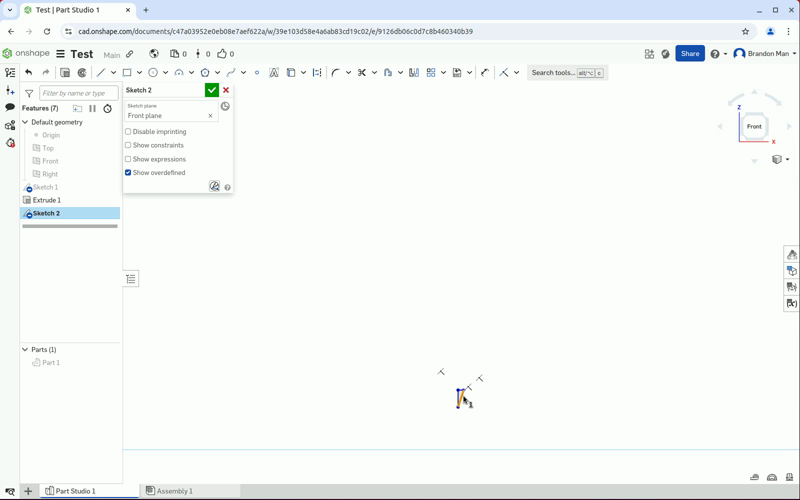
scroll(-6)
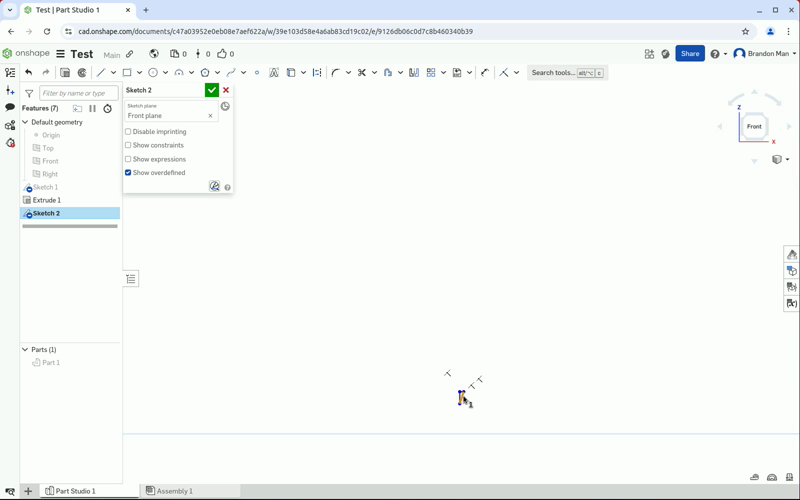
scroll(-6)
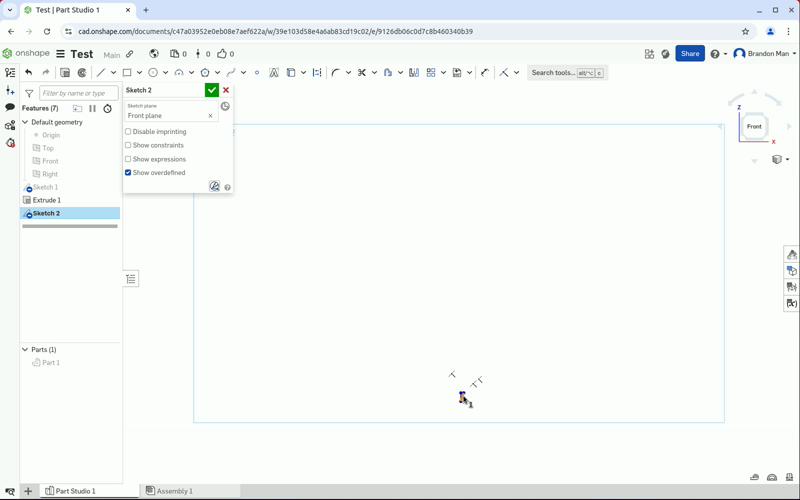
scroll(-6)
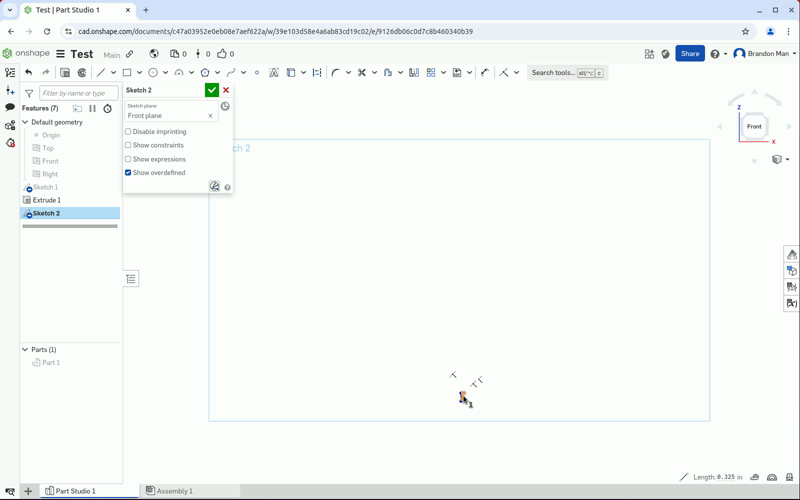
scroll(-6)
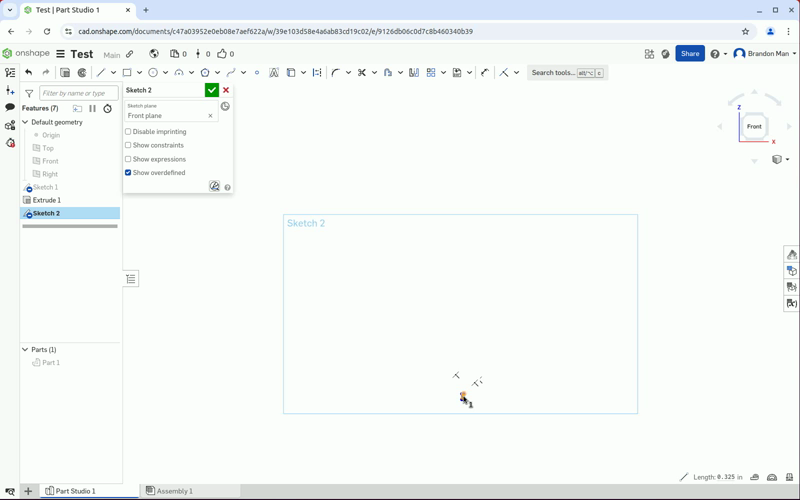
scroll(-6)
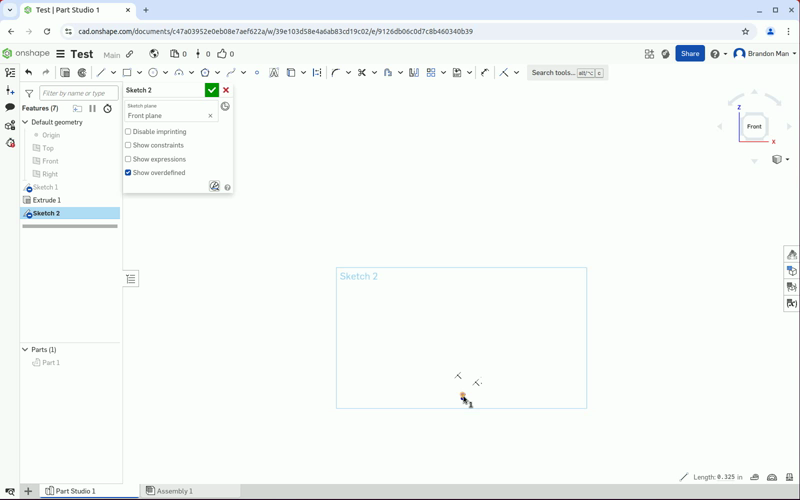
scroll(-6)
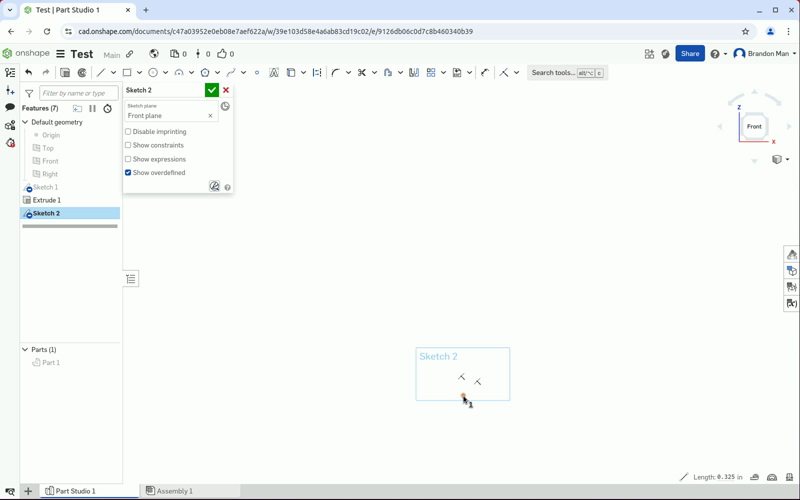
mouse_move(73, 352)
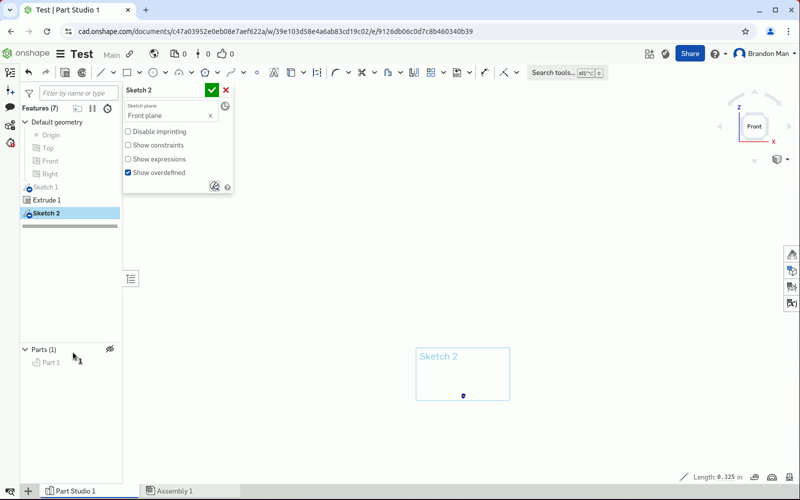
key(shift+y)
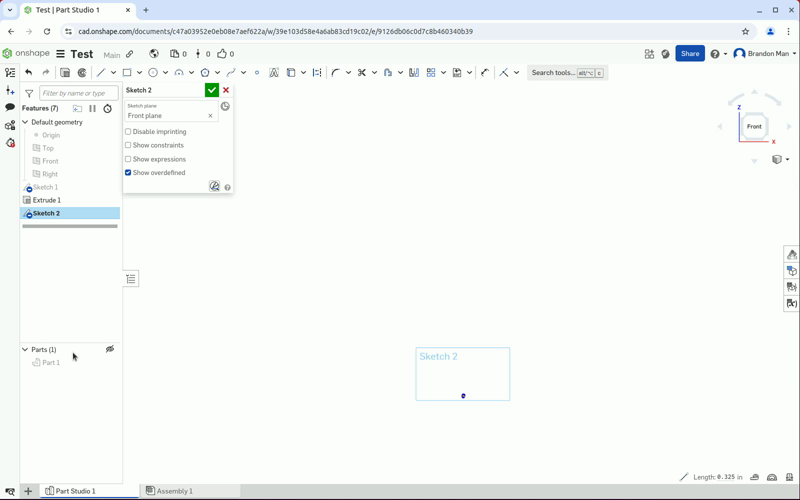
key(shift+e)
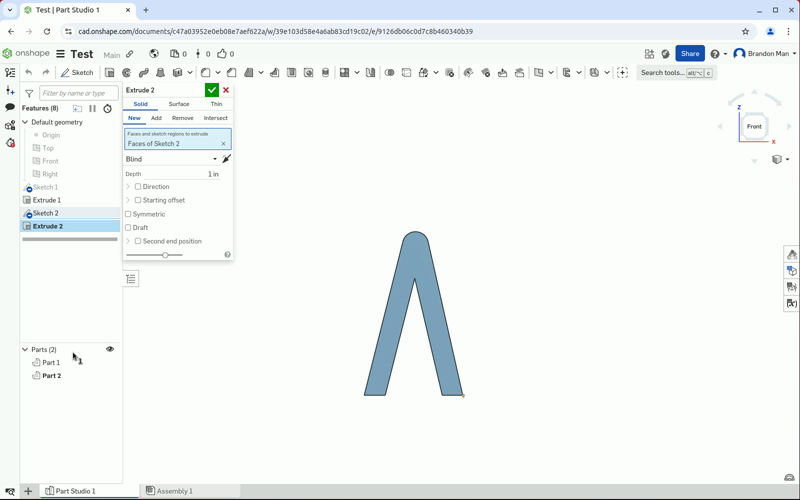
mouse_move(143, 106)
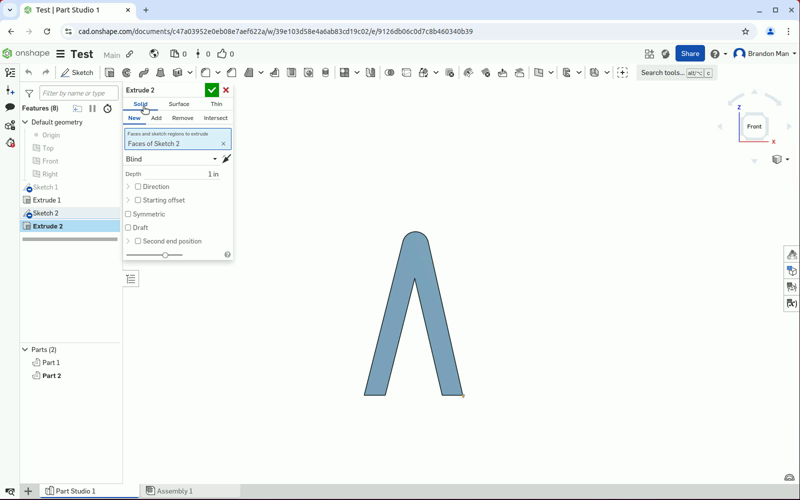
click(143, 106)
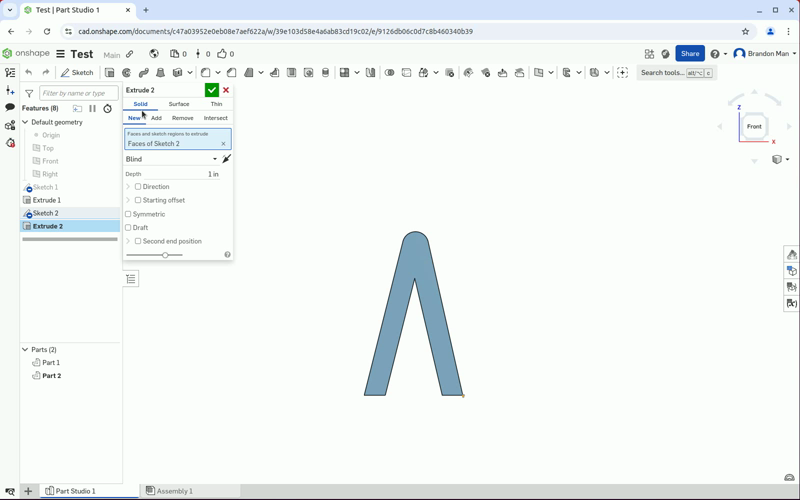
mouse_move(137, 120)
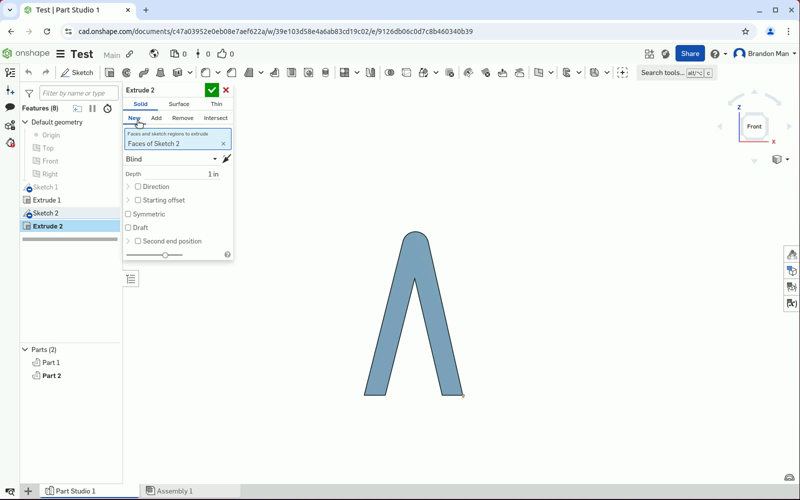
click(137, 120)
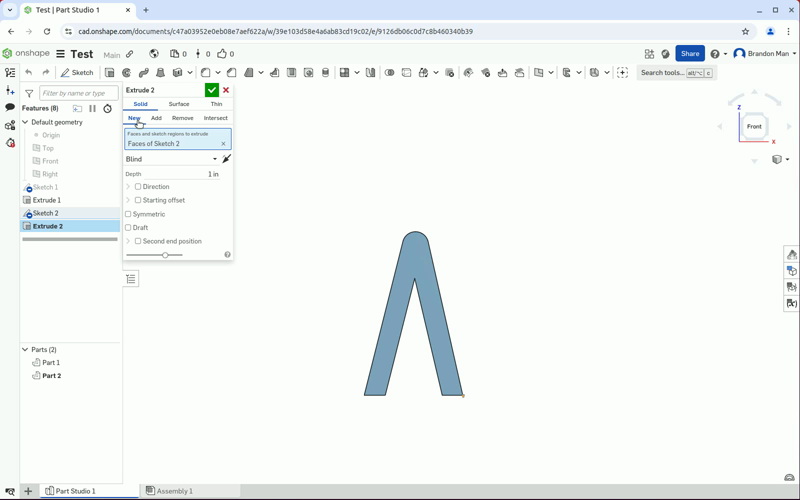
key(tab, 4)
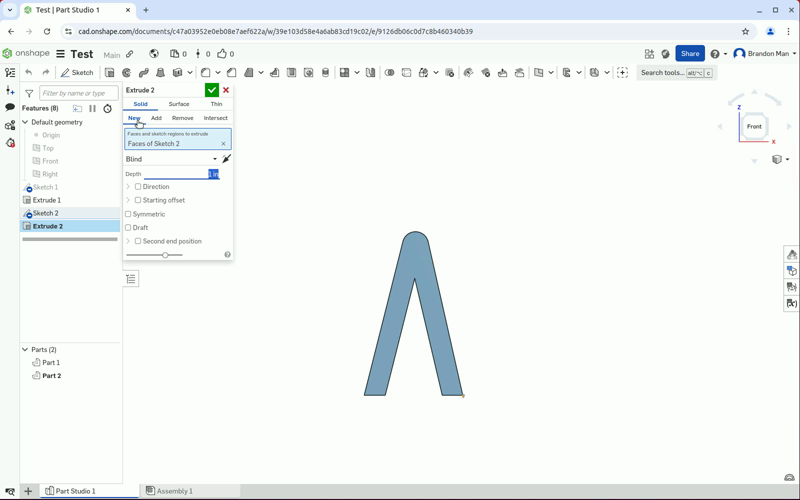
text(2.648)
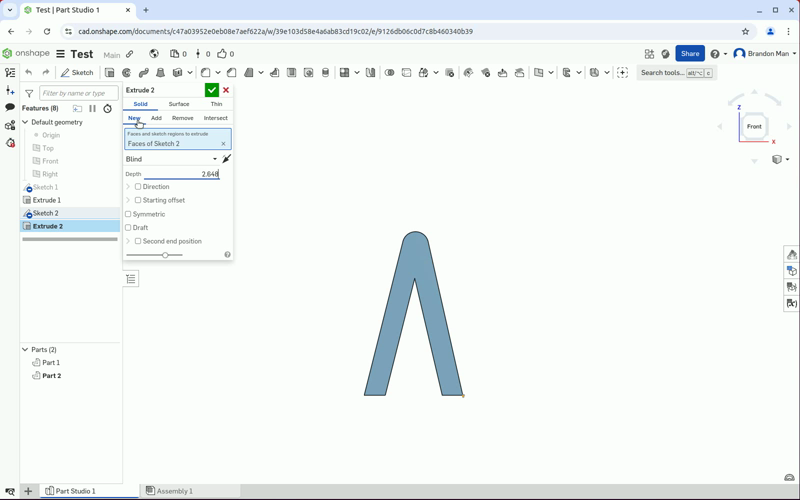
key(enter)
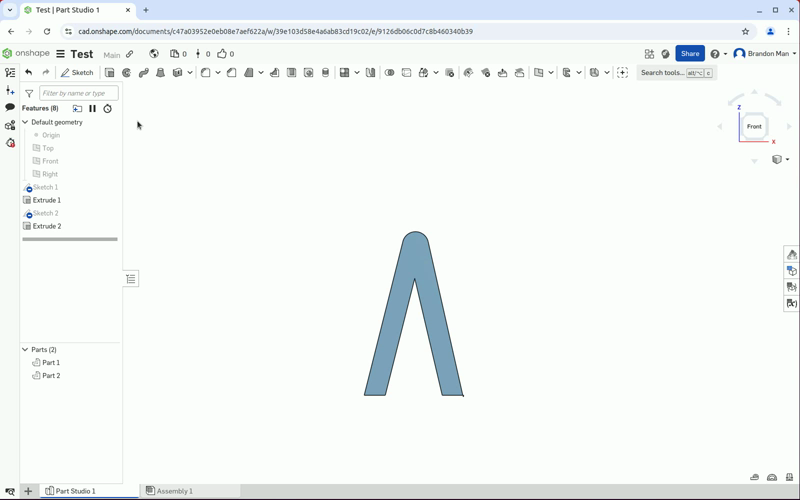
key(shift+h)
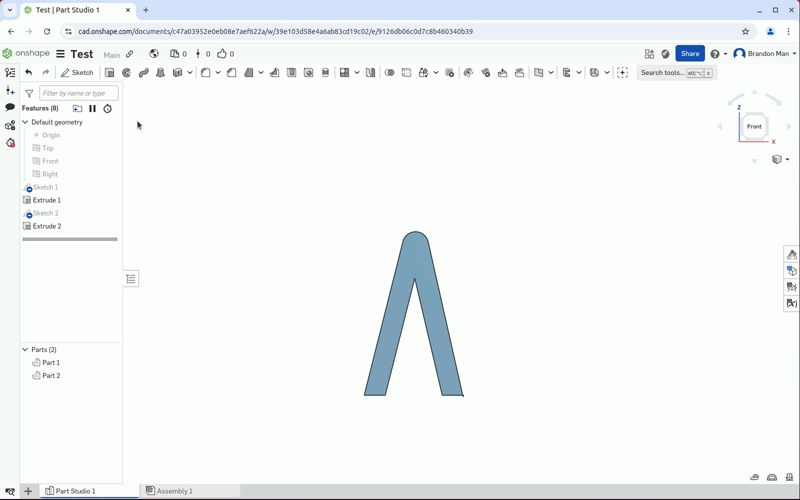
key(shift+h)
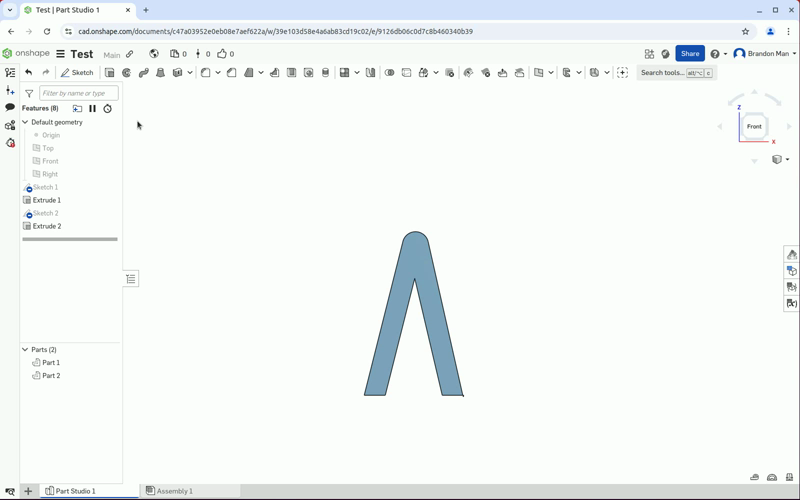
mouse_move(73, 189)
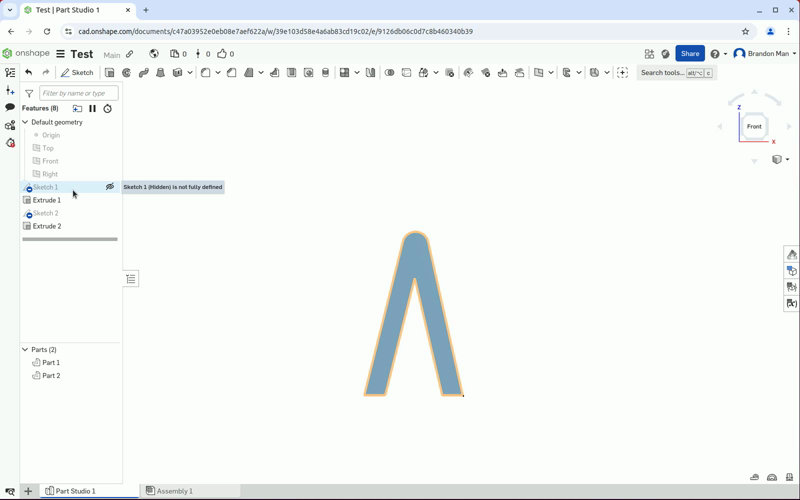
click(73, 189)
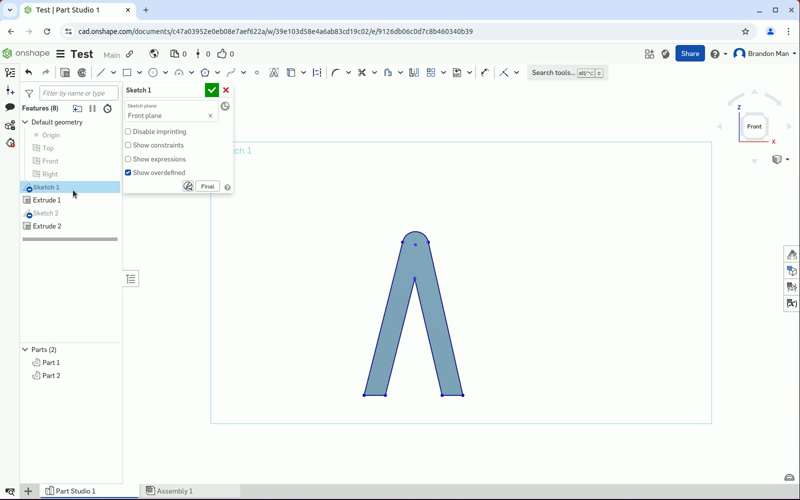
mouse_move(229, 92)
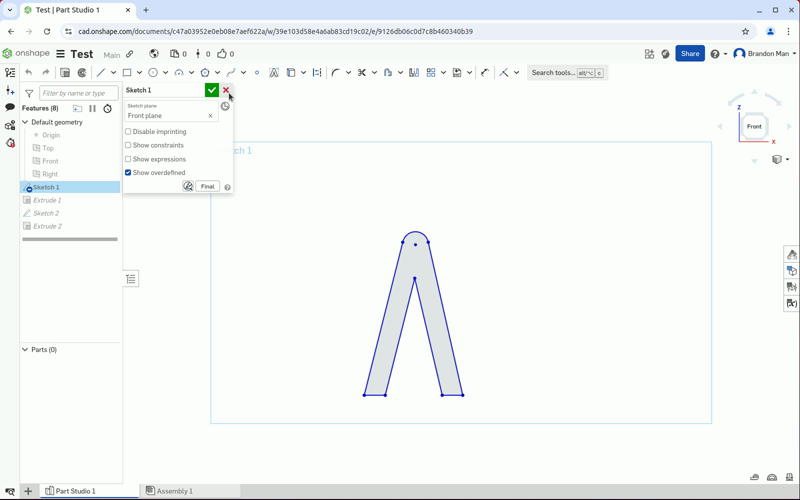
click(229, 92)
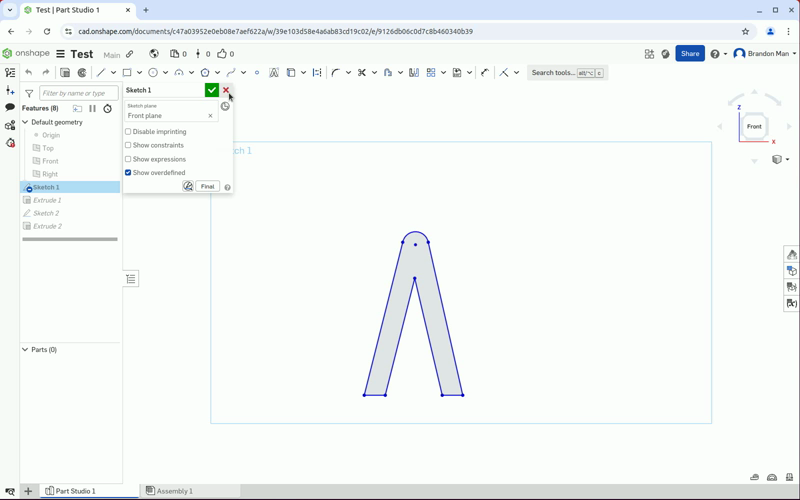
key(shift+s)
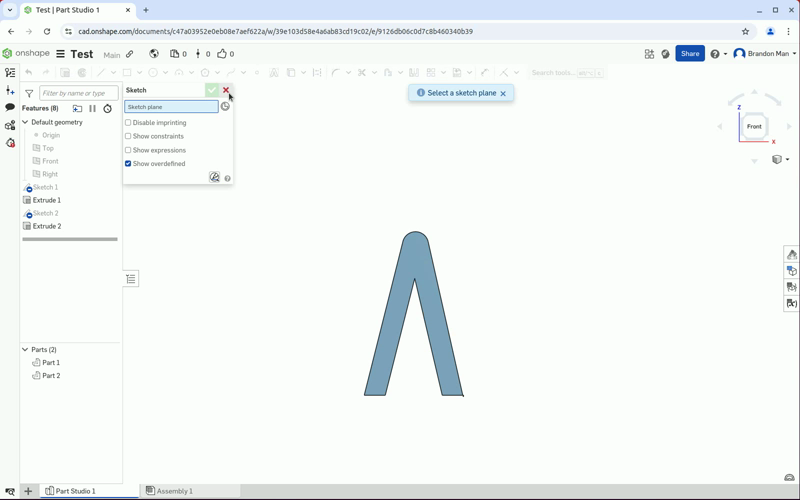
mouse_move(73, 163)
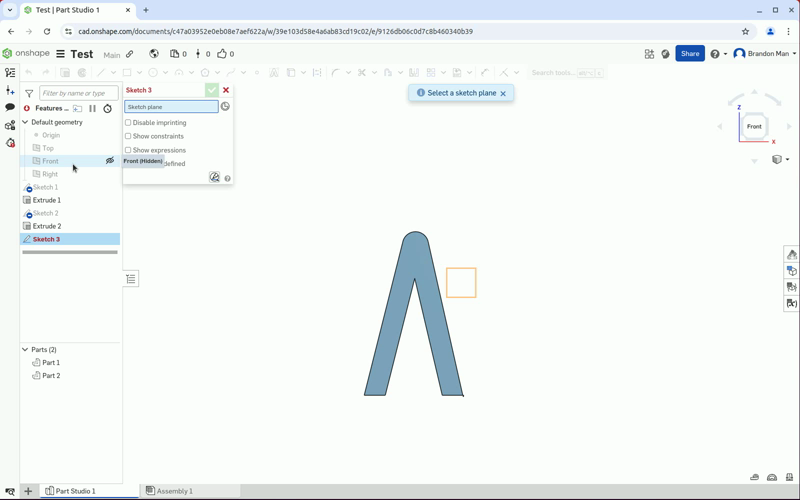
click(73, 163)
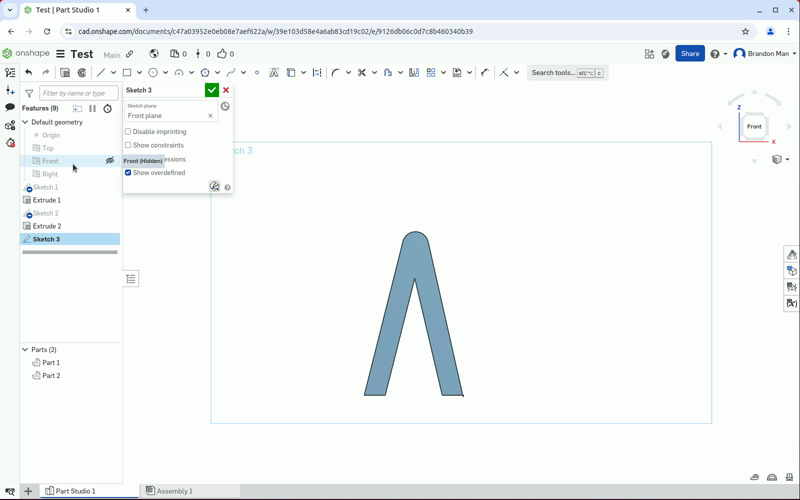
mouse_move(73, 352)
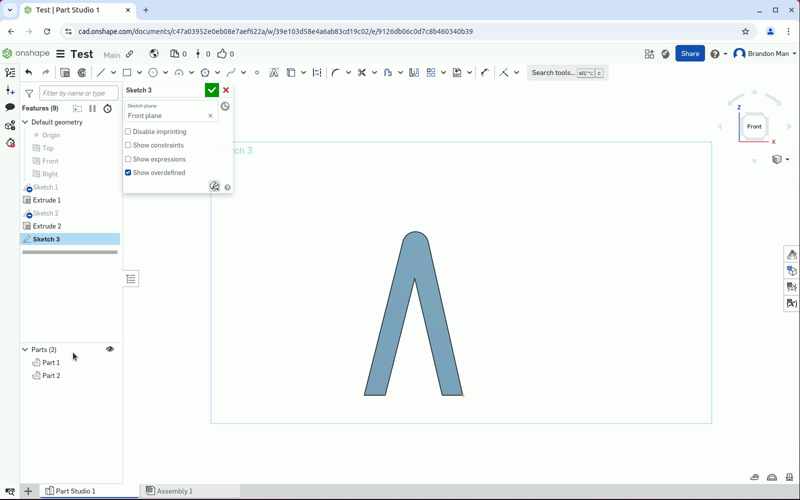
key(y)
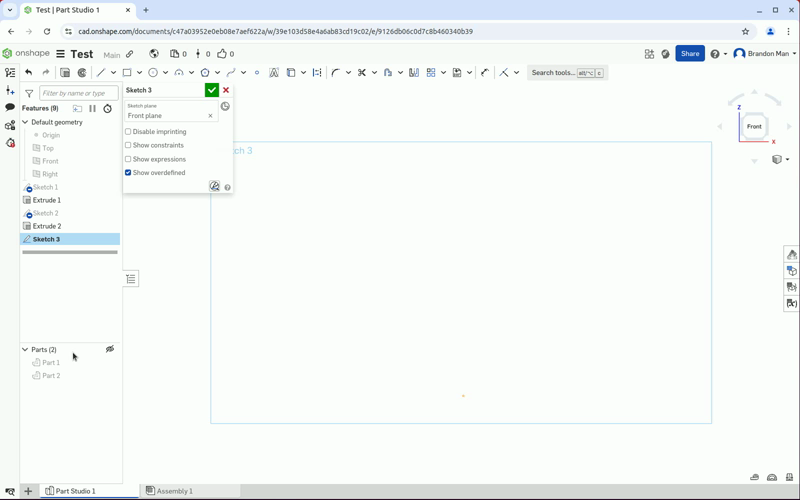
key(l)
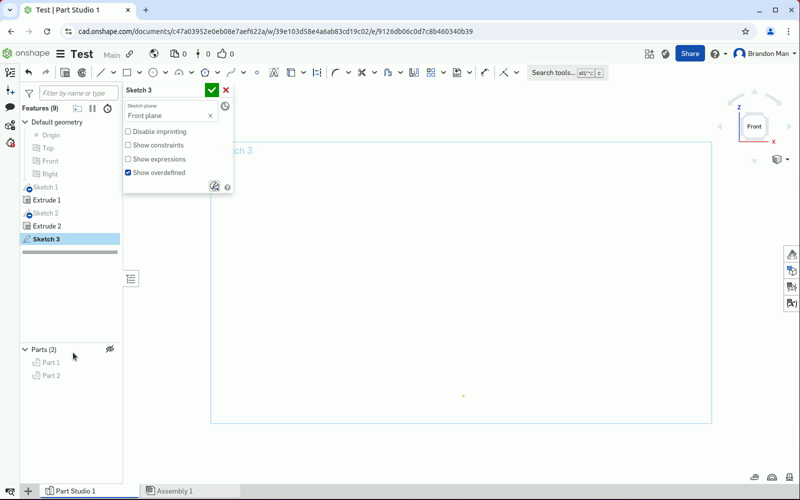
key_down(shift)
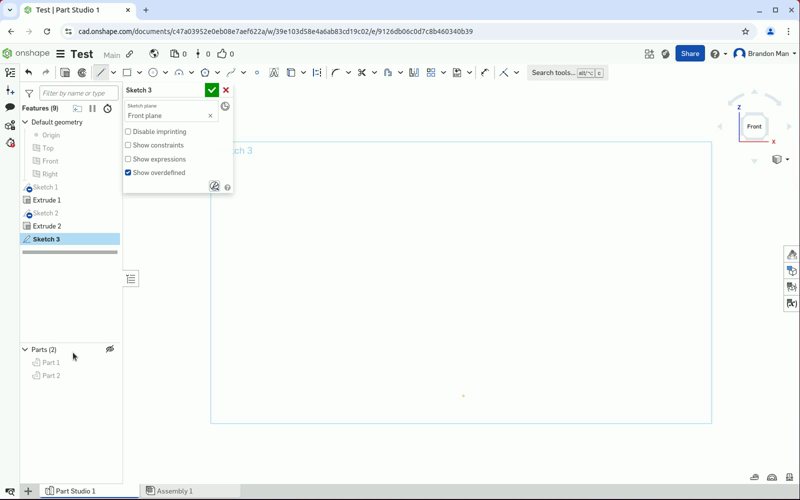
mouse_move(463, 395)
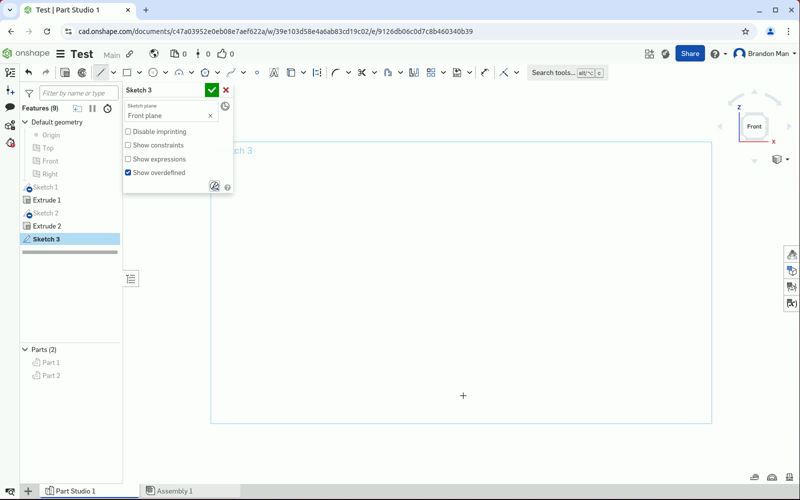
click(463, 395)
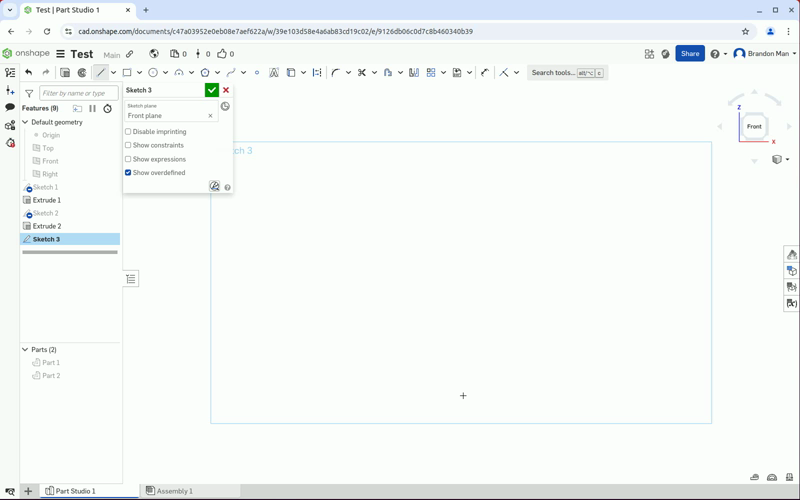
key_up(shift)
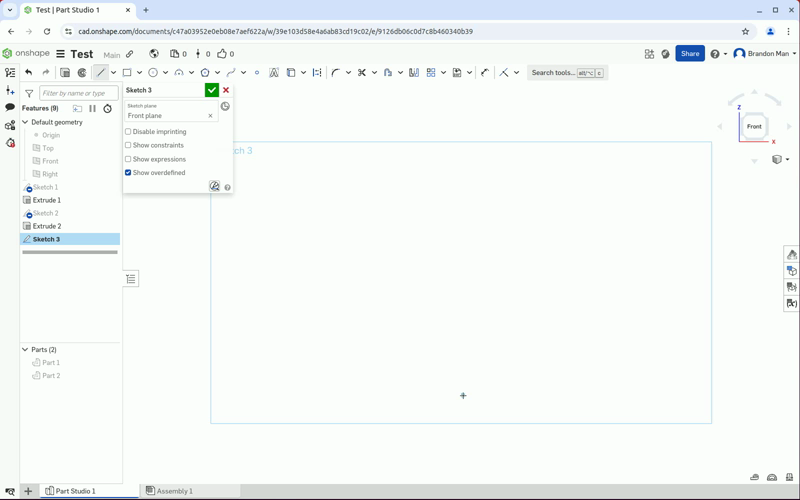
key_down(shift)
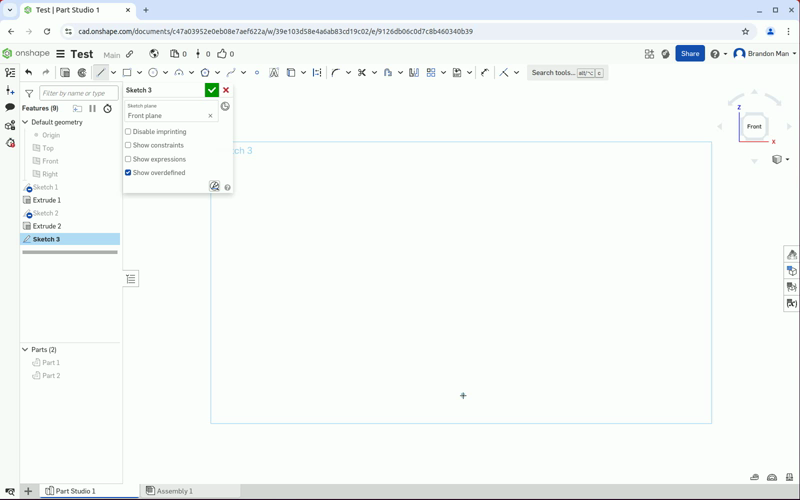
mouse_move(493, 395)
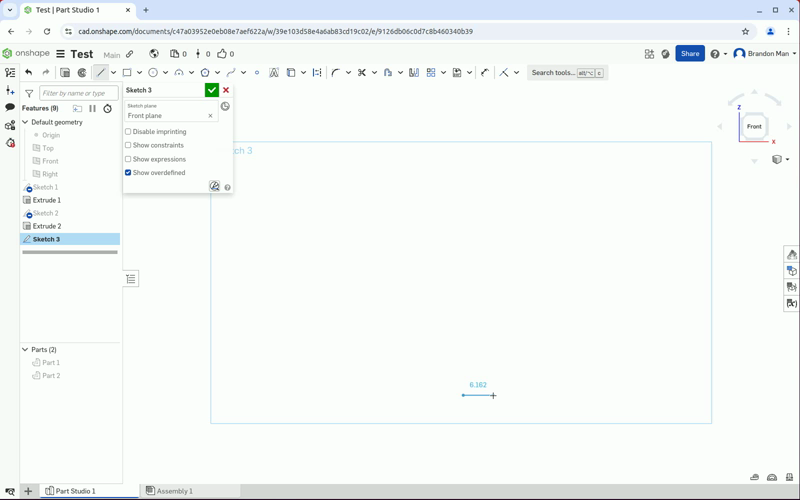
mouse_move(483, 395)
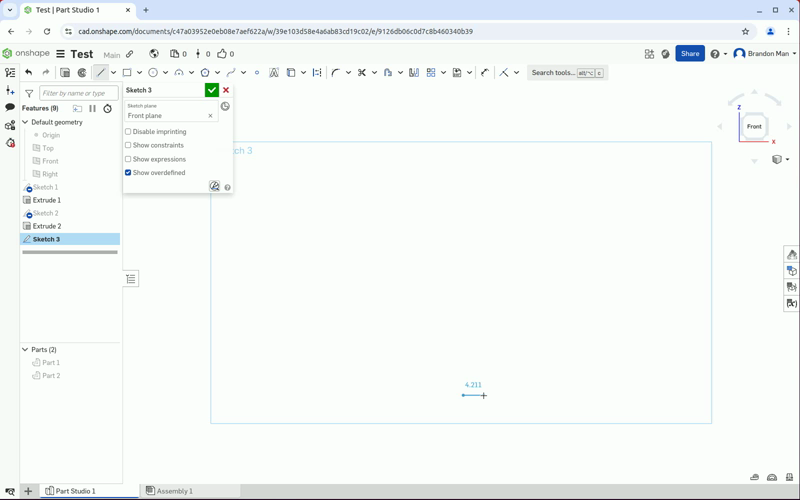
click(483, 395)
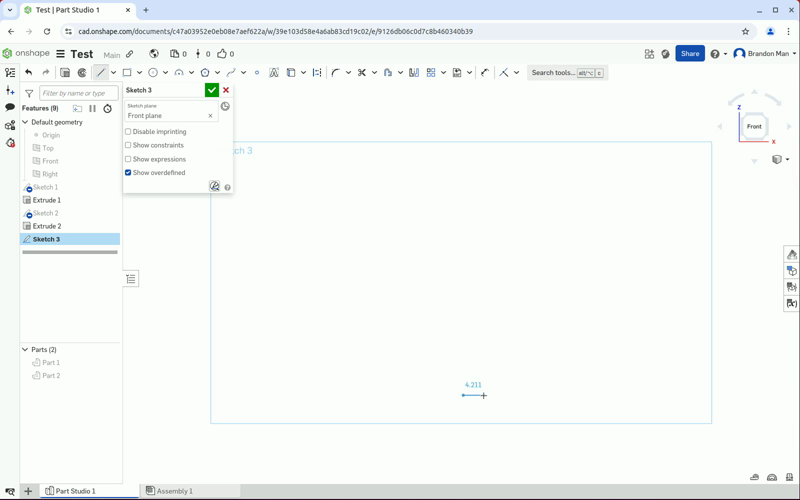
key_up(shift)
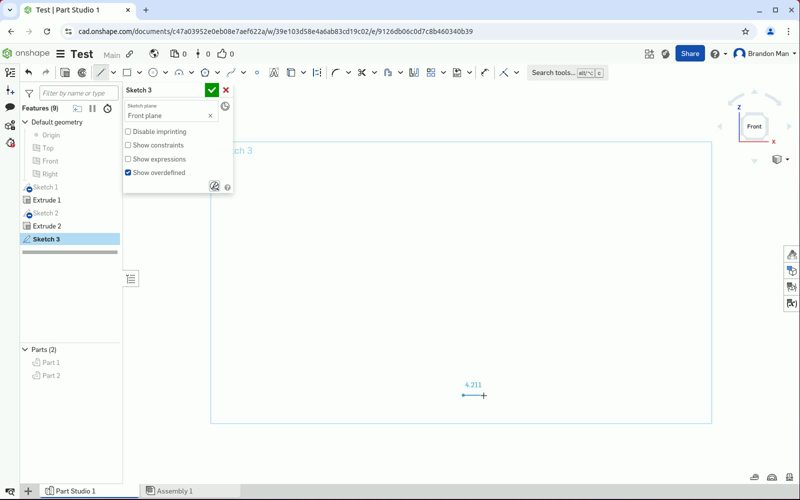
key_down(shift)
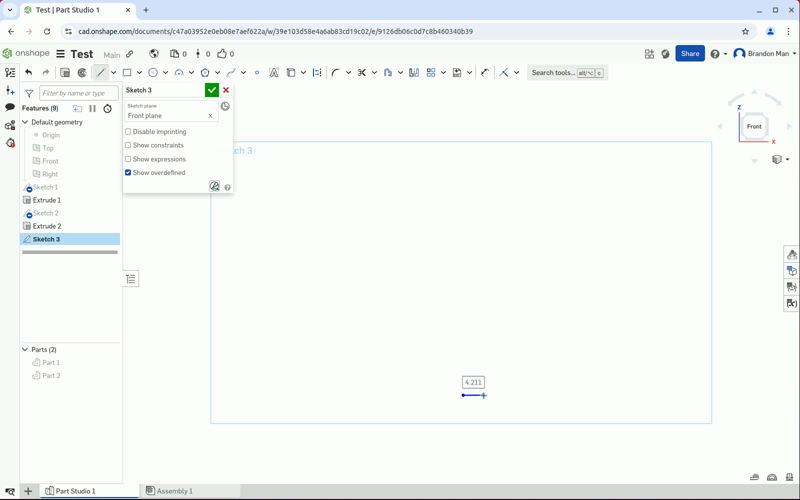
mouse_move(514, 280)
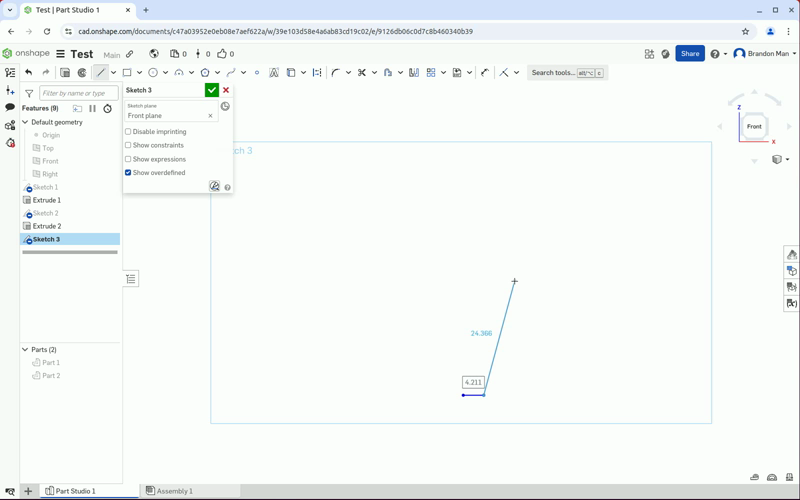
click(514, 280)
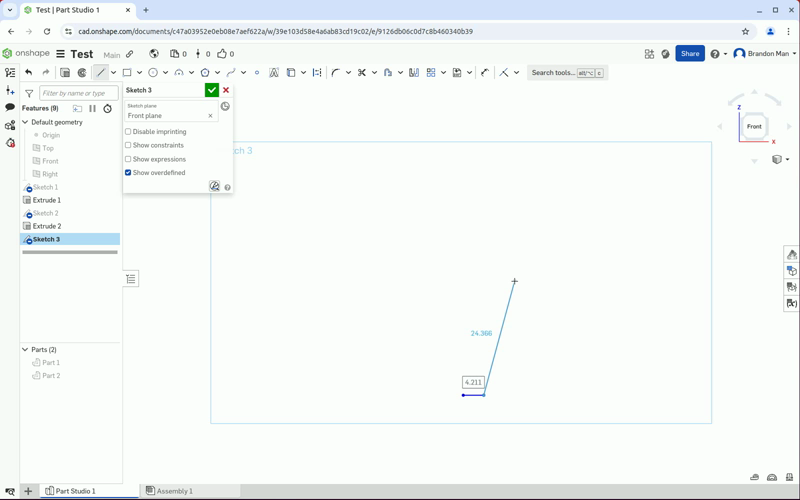
key_up(shift)
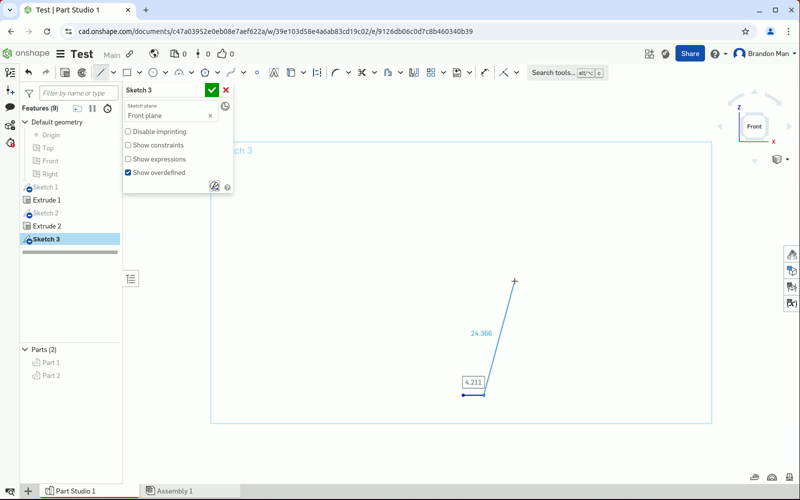
key_down(shift)
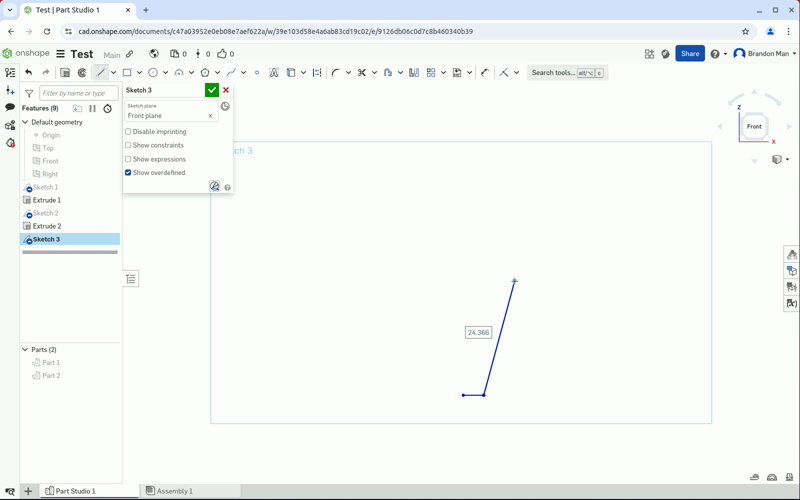
mouse_move(536, 395)
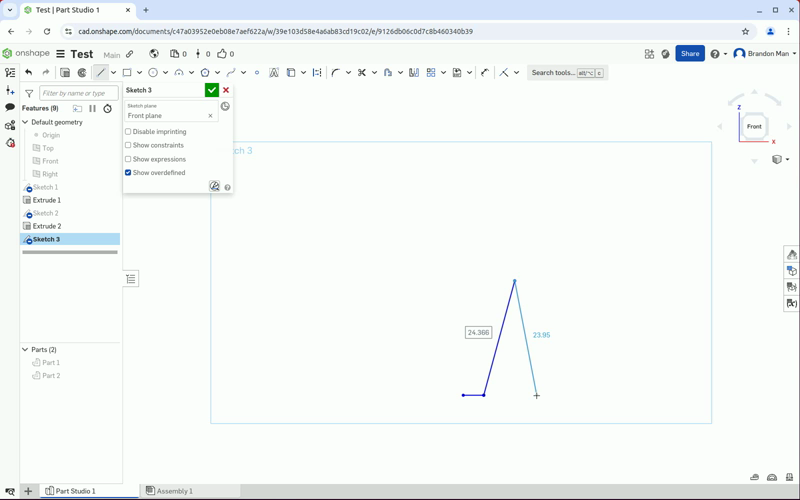
click(536, 395)
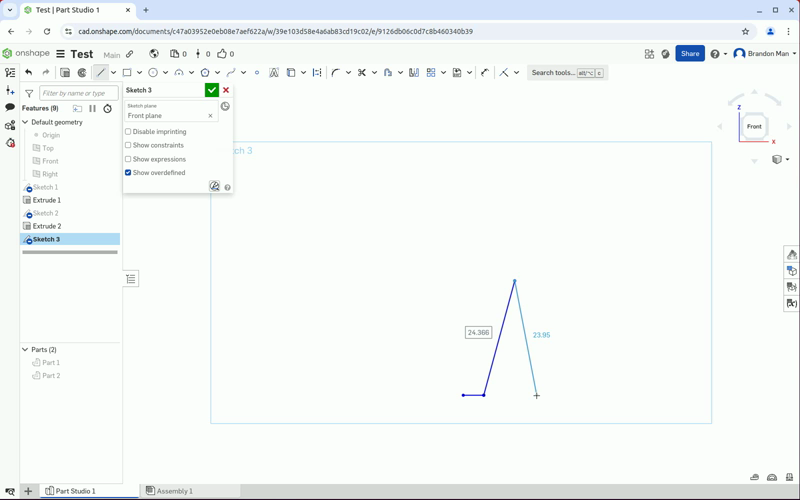
key_up(shift)
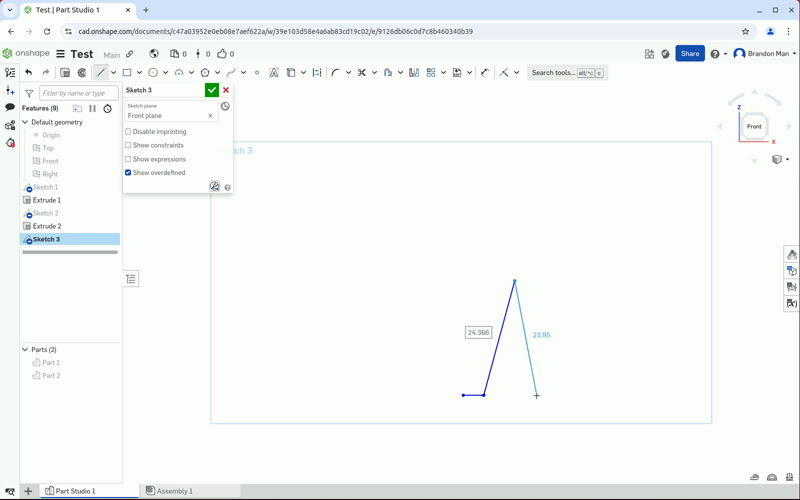
key_down(shift)
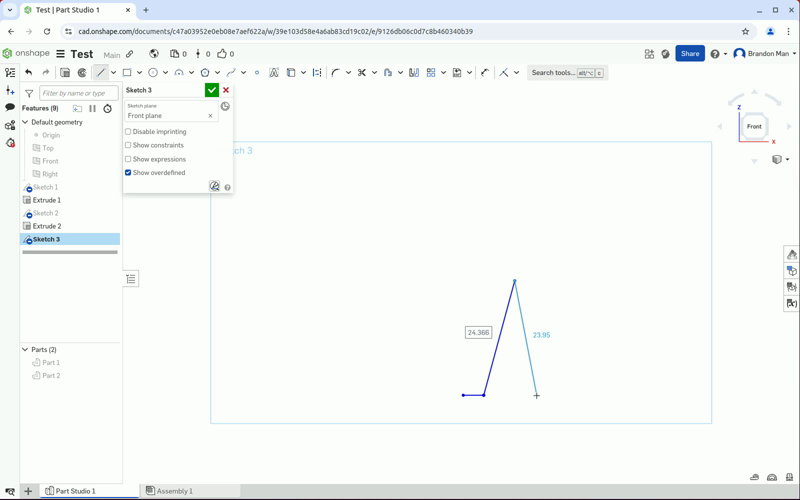
mouse_move(566, 395)
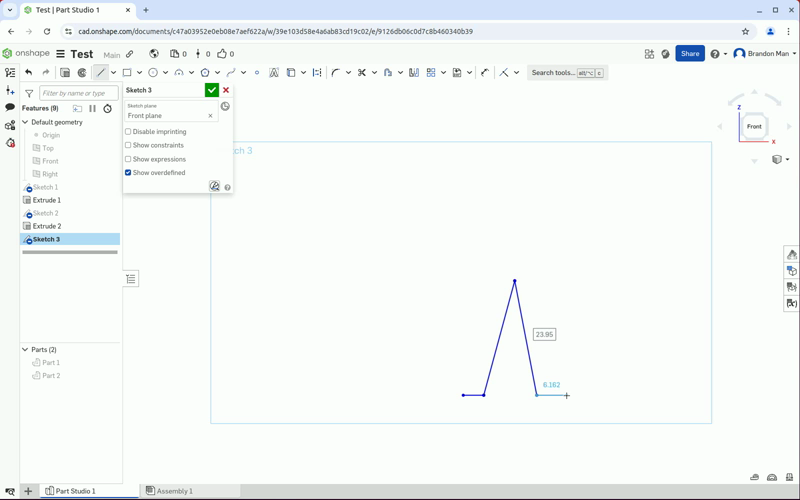
mouse_move(558, 395)
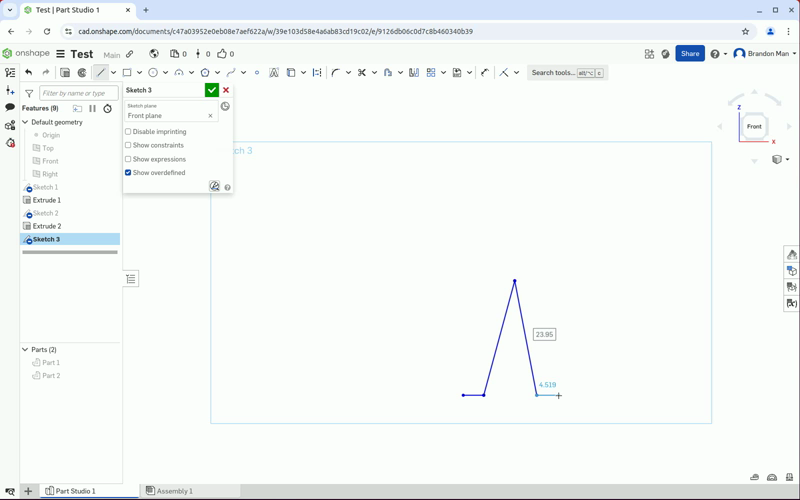
click(558, 395)
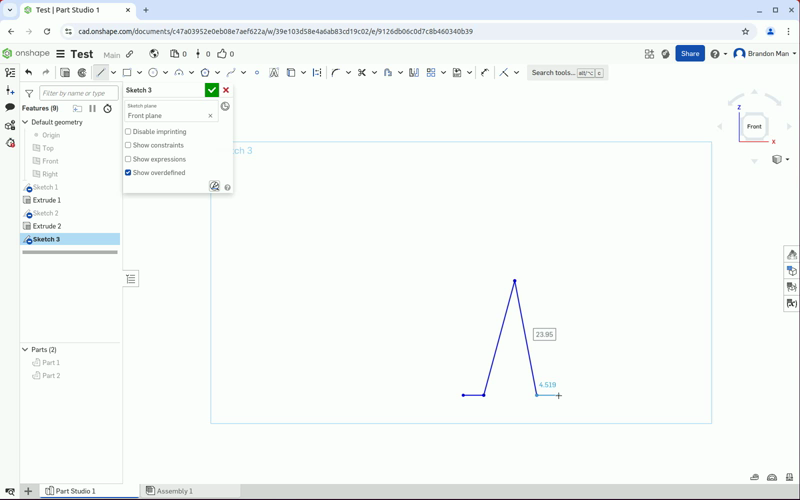
key_up(shift)
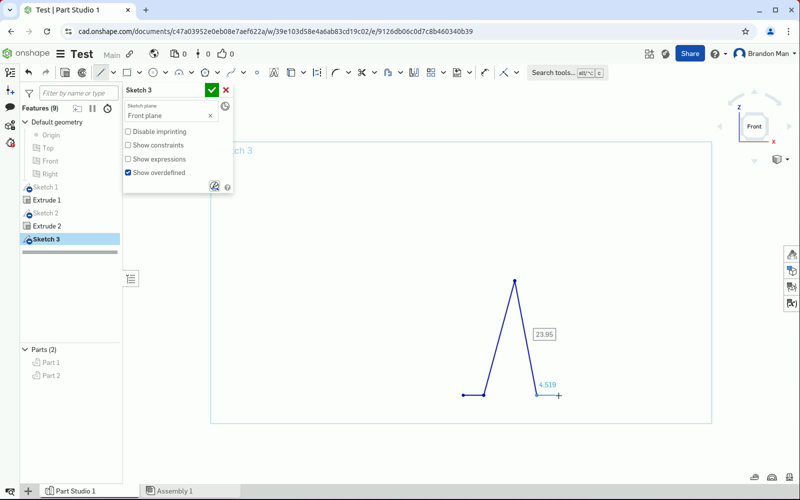
key_down(shift)
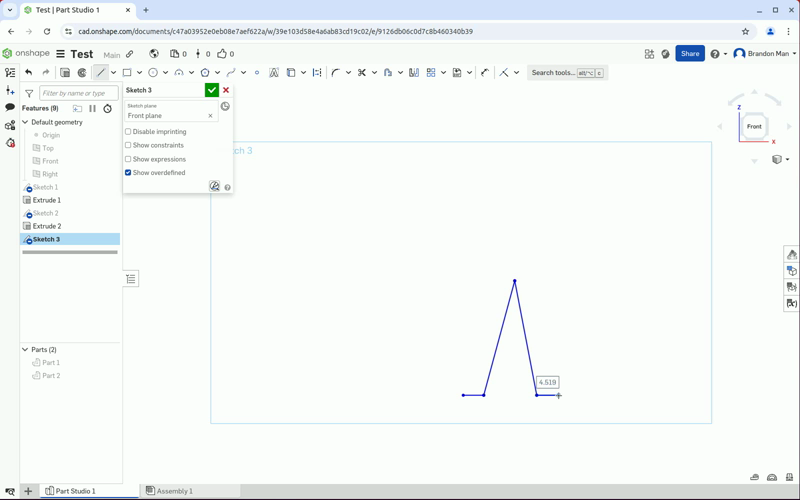
mouse_move(528, 243)
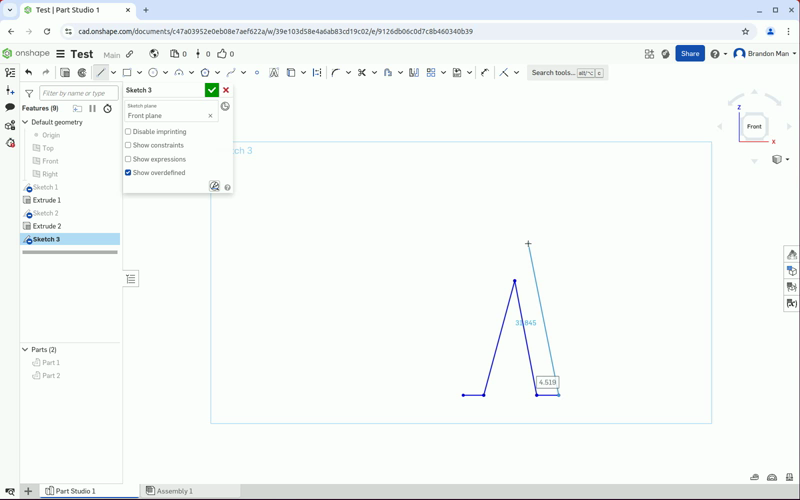
click(528, 243)
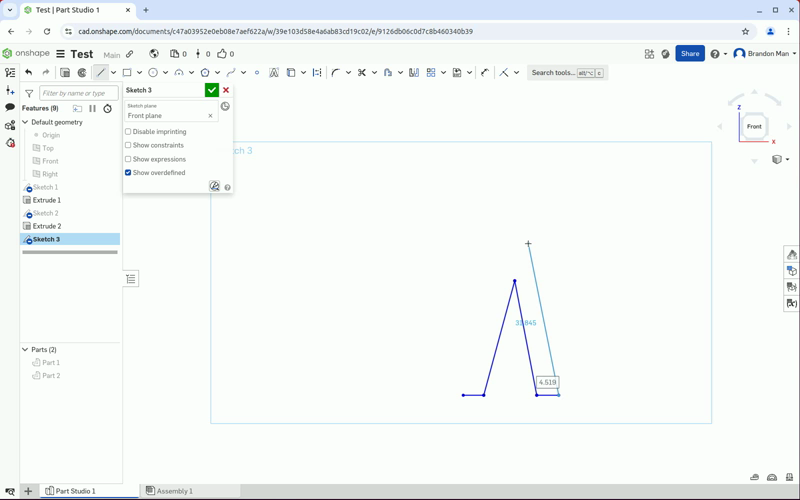
key_up(shift)
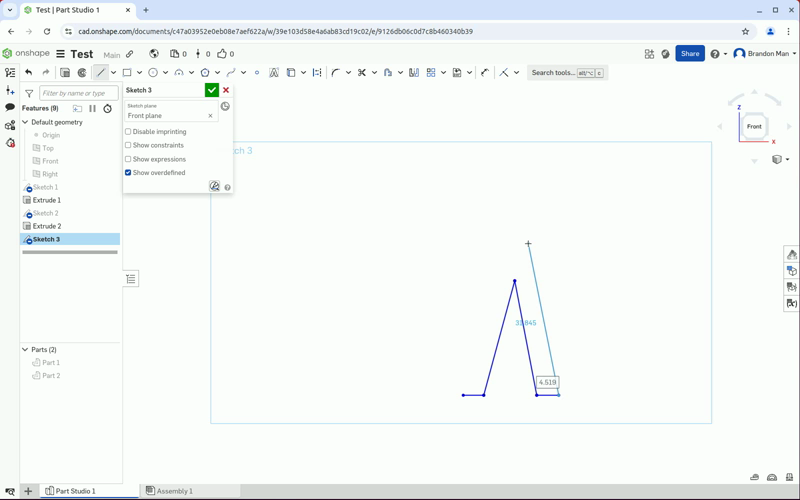
key(esc)
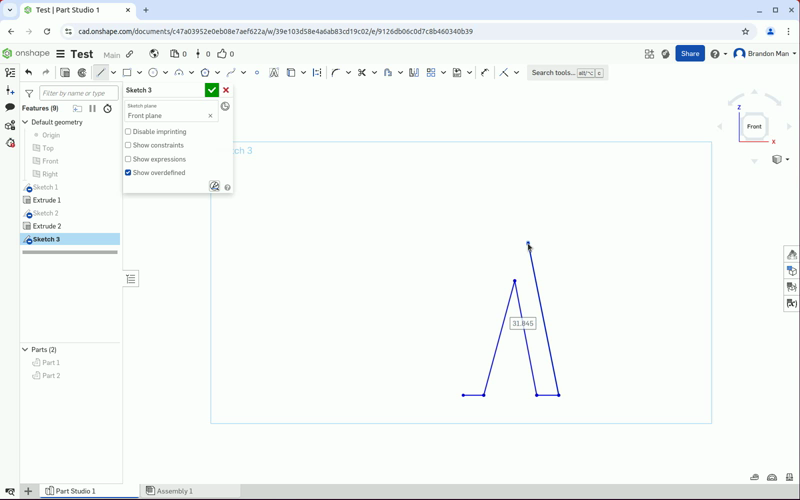
key(a)
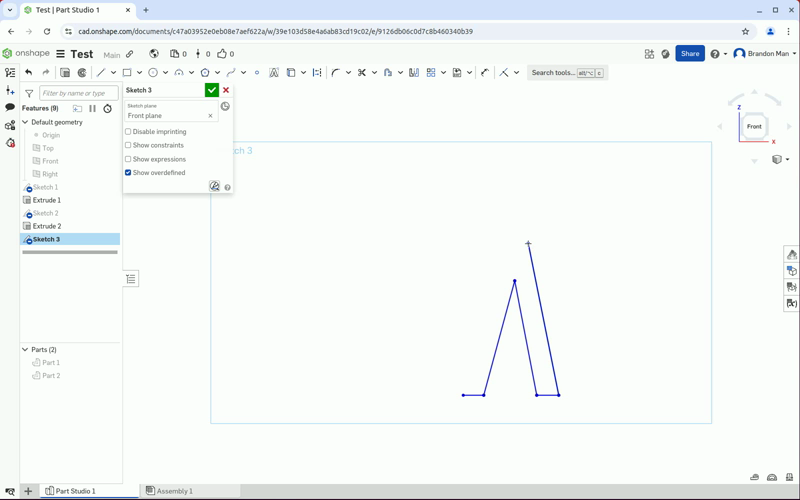
mouse_move(528, 243)
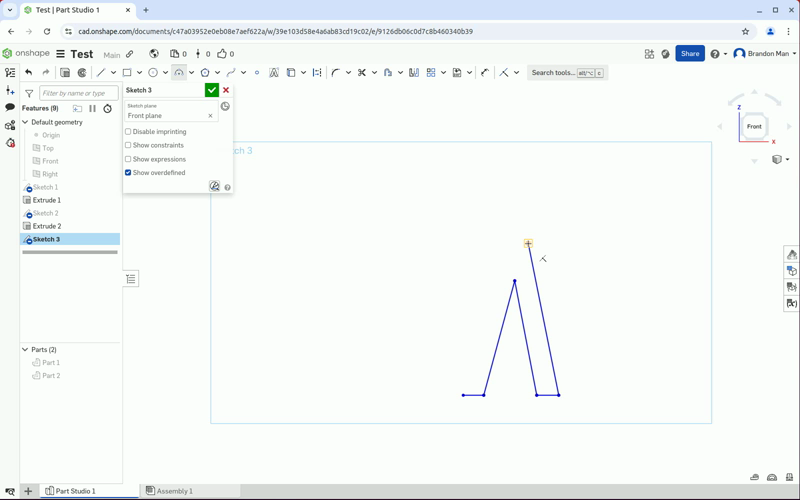
click(528, 243)
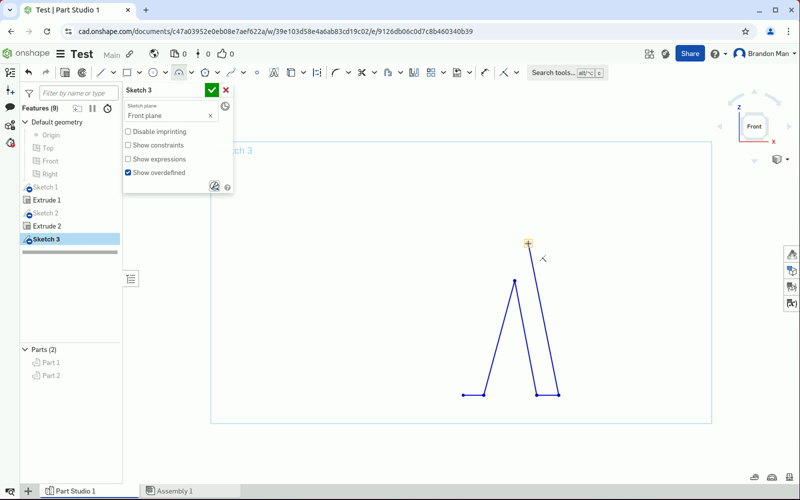
key_down(shift)
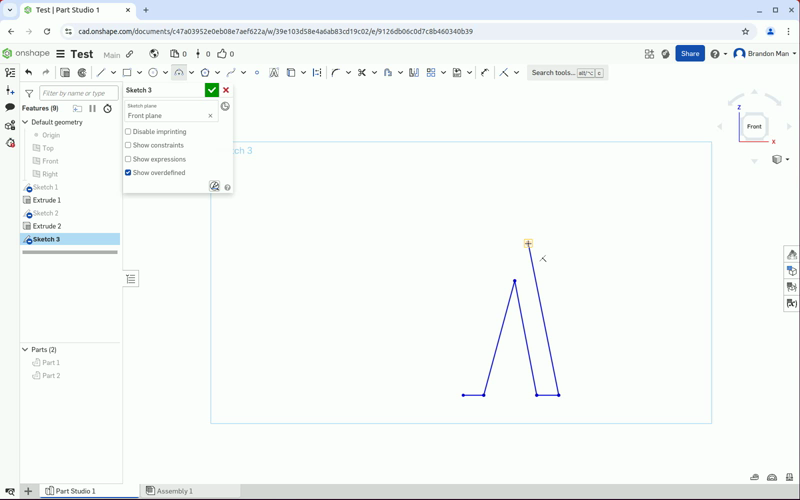
mouse_move(502, 243)
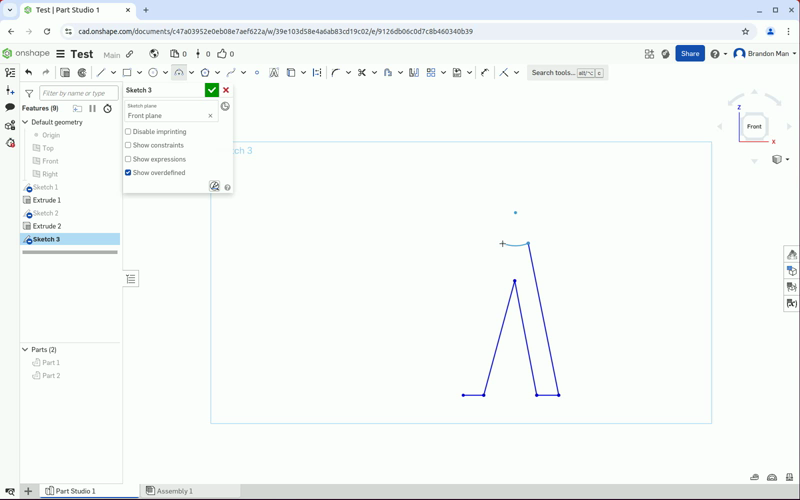
click(502, 243)
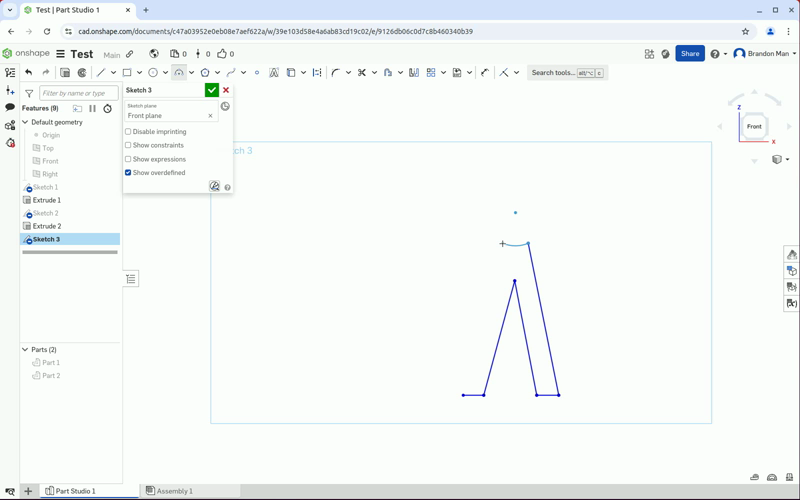
mouse_move(515, 233)
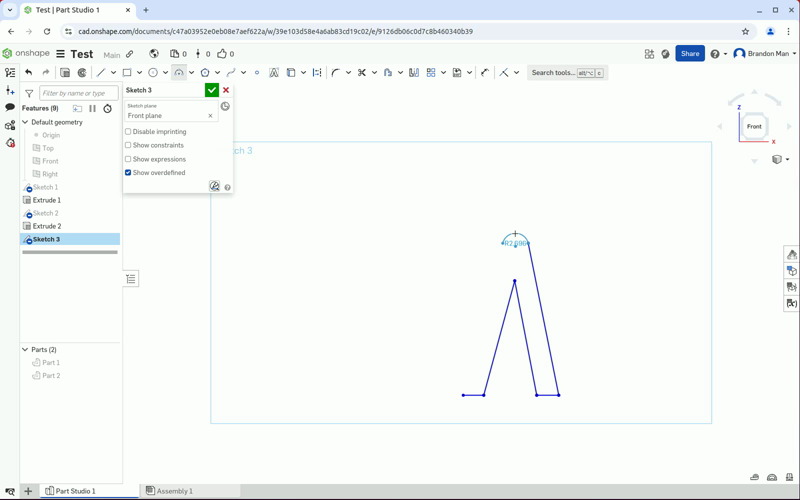
click(515, 233)
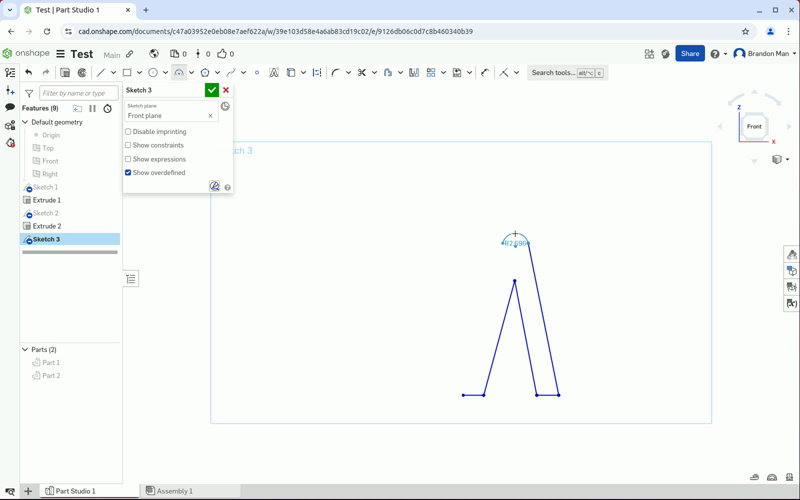
key_up(shift)
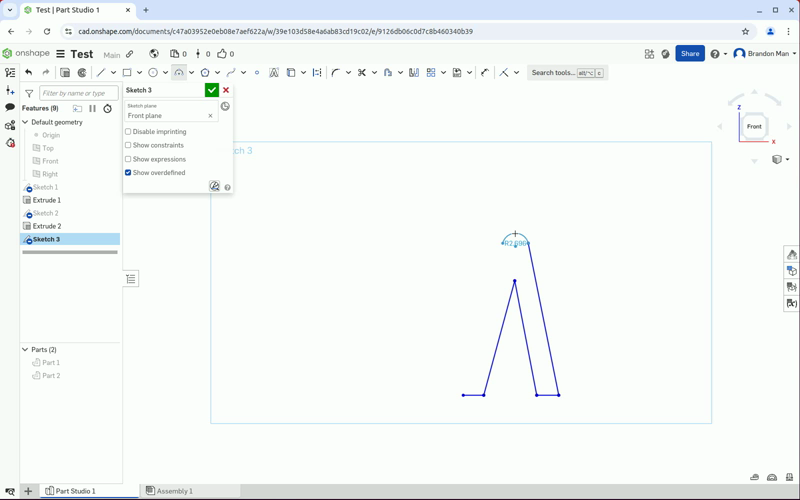
key(esc)
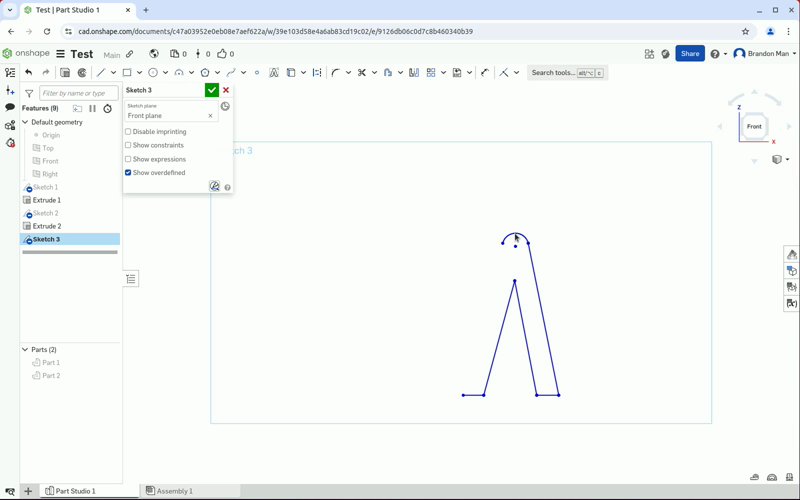
key(l)
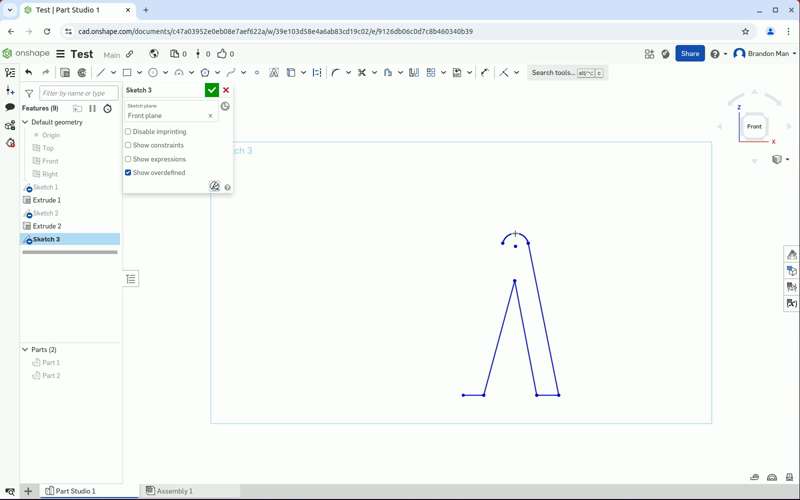
mouse_move(502, 243)
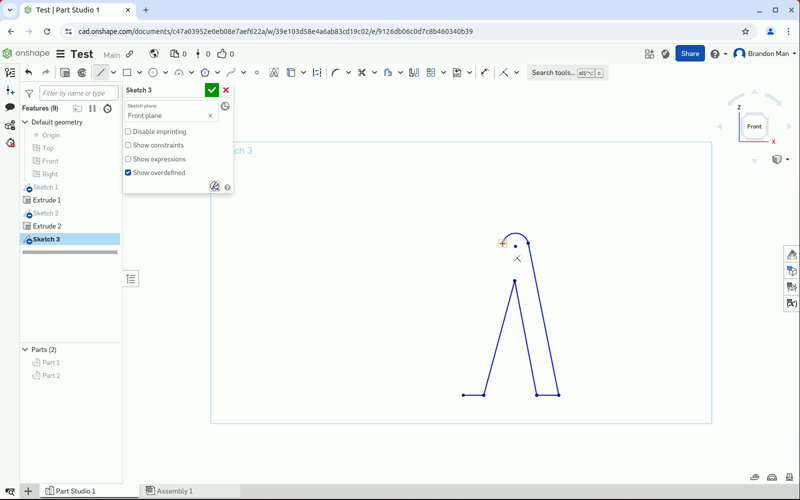
click(502, 243)
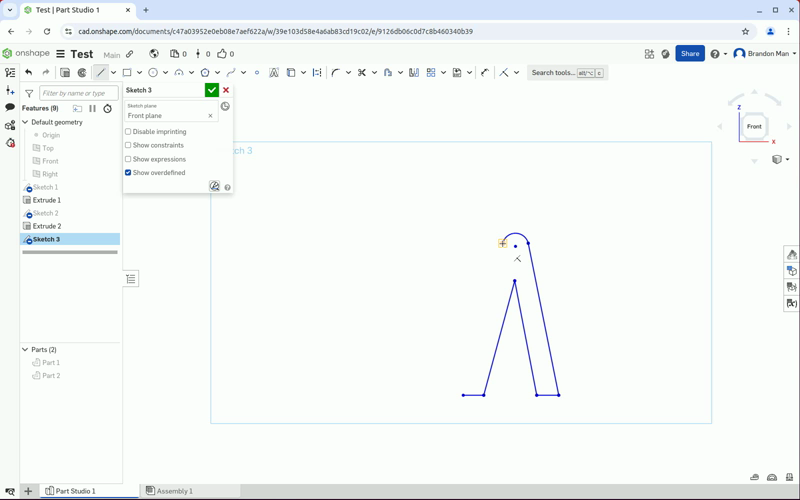
key_down(shift)
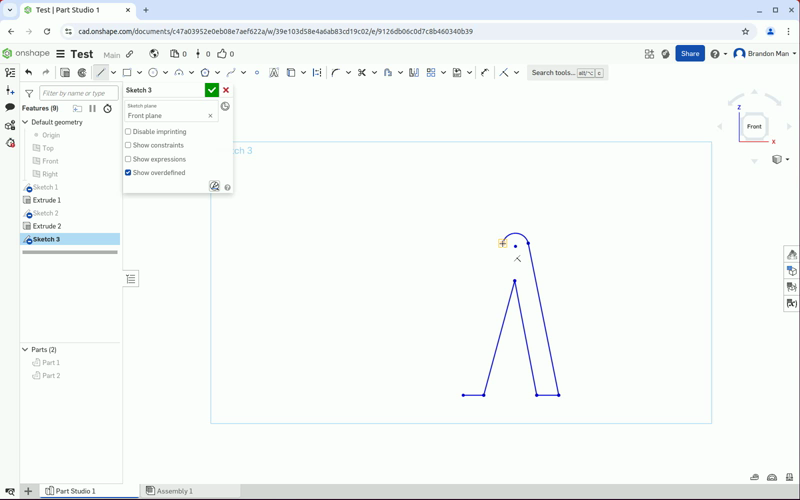
mouse_move(463, 395)
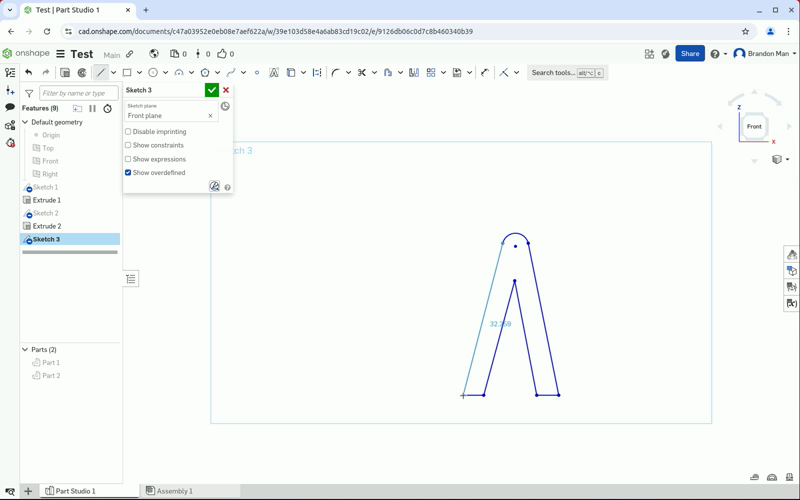
key_up(shift)
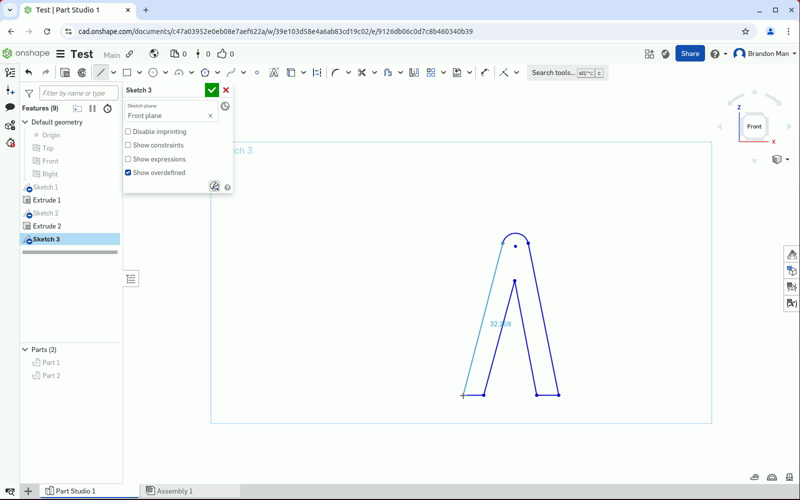
click(463, 395)
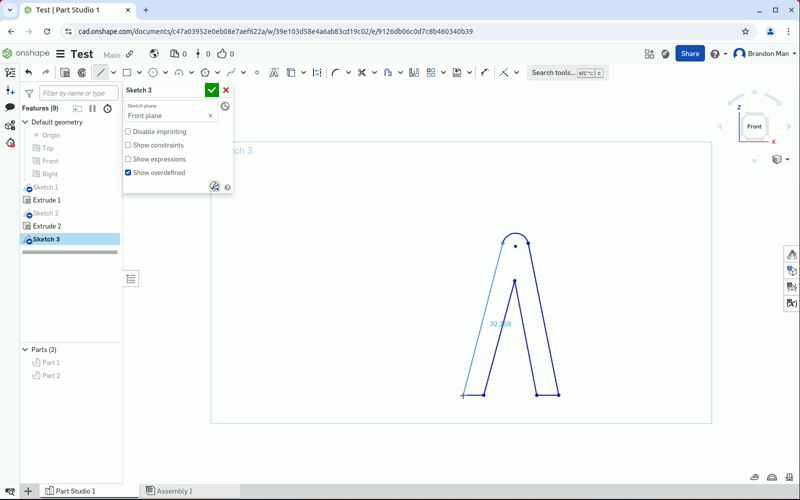
key(esc)
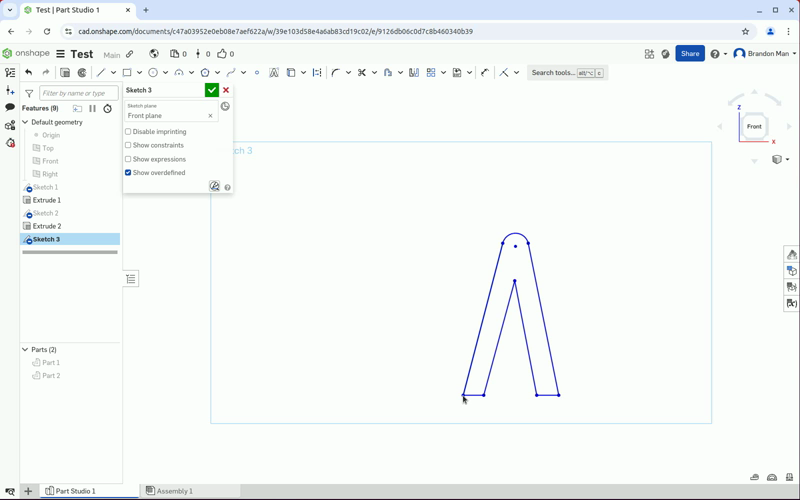
mouse_move(506, 283)
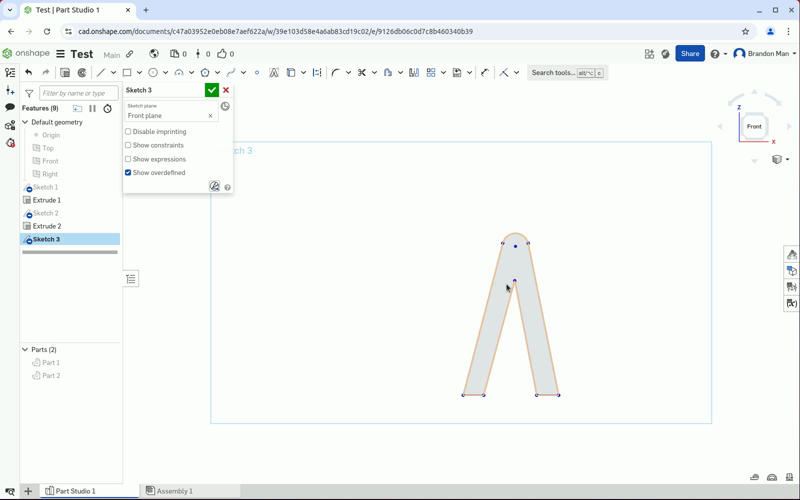
click(506, 283)
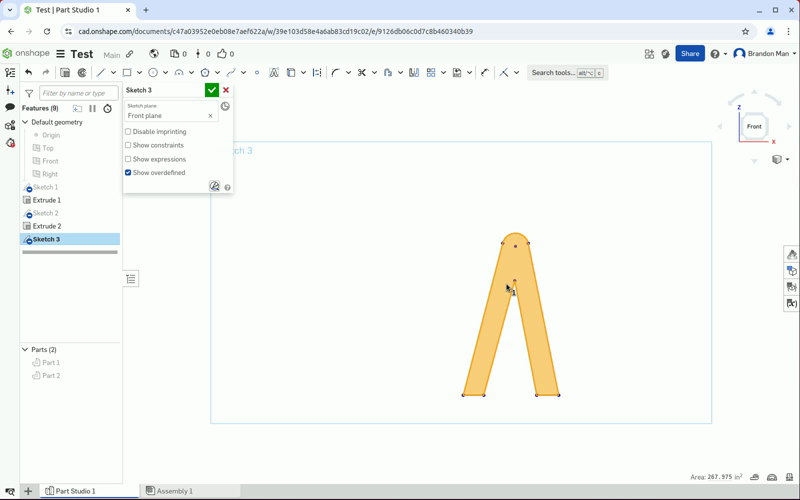
mouse_move(73, 352)
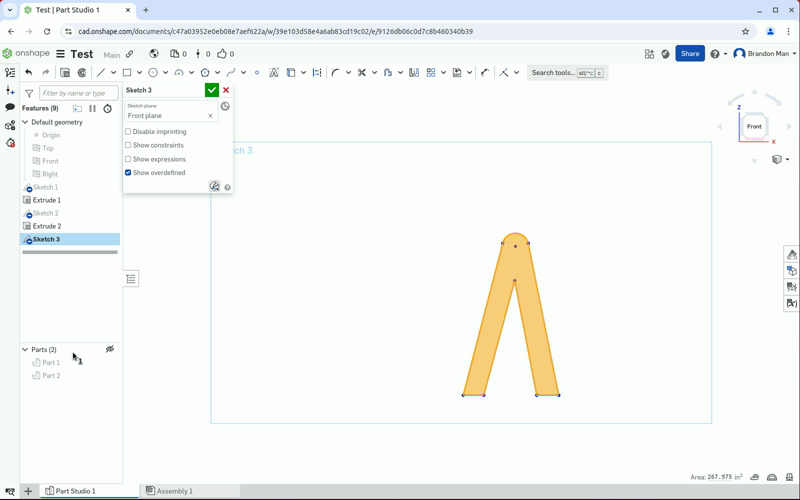
key(shift+y)
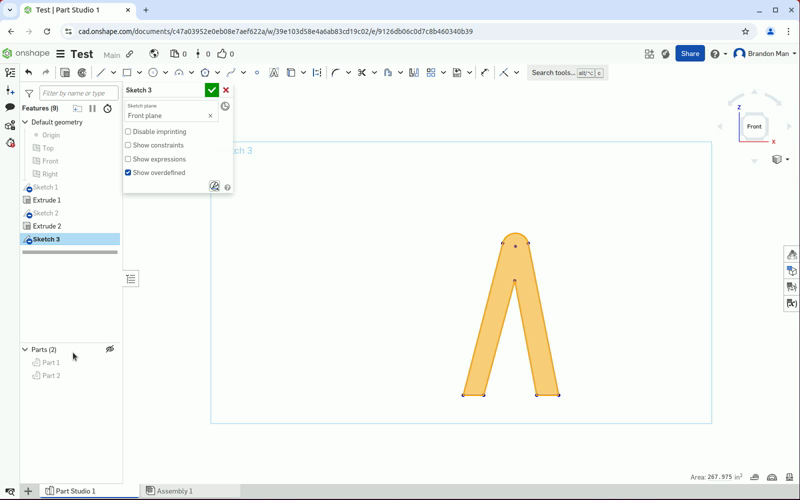
key(shift+e)
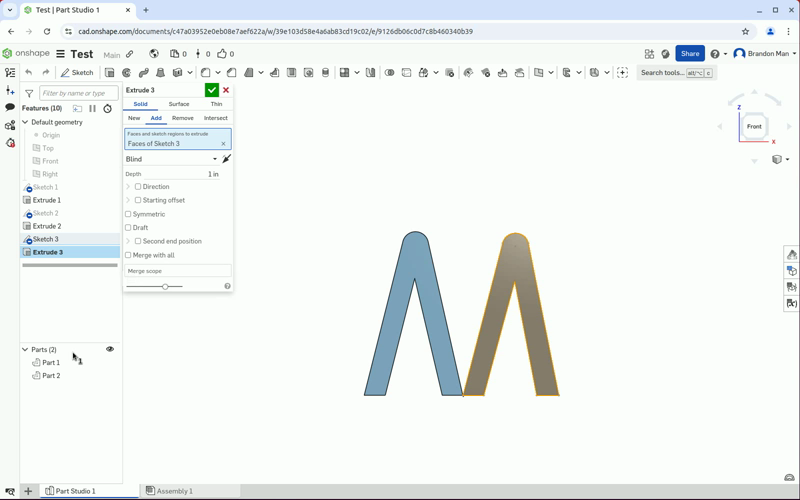
mouse_move(143, 106)
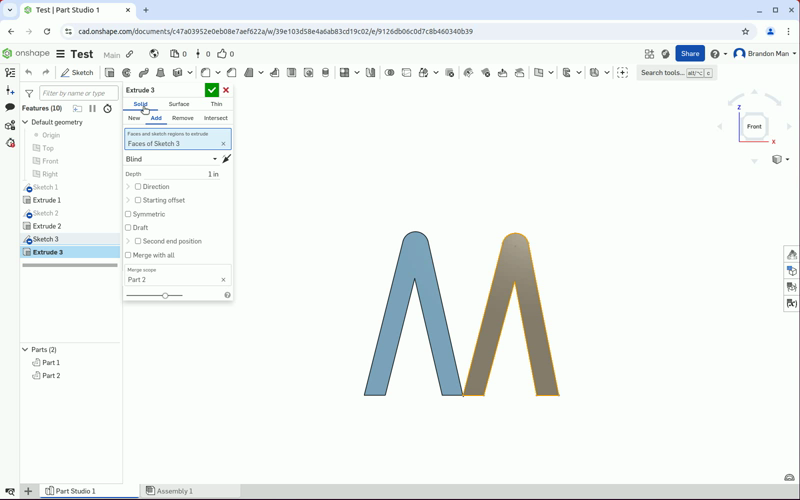
click(143, 106)
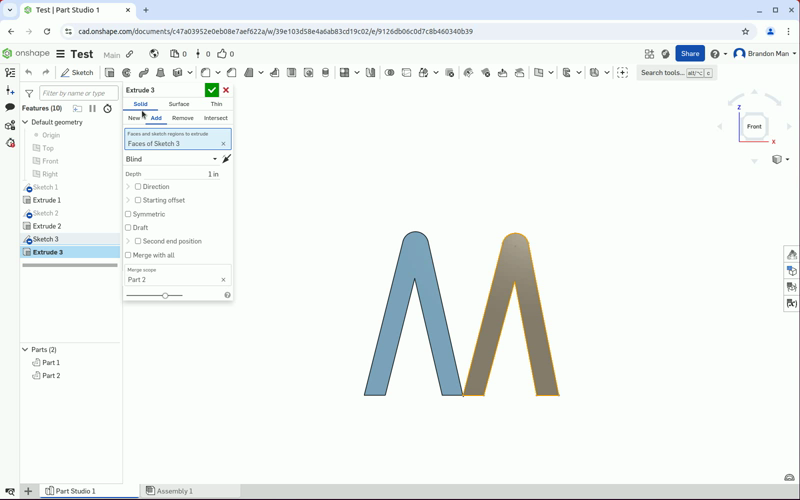
mouse_move(137, 120)
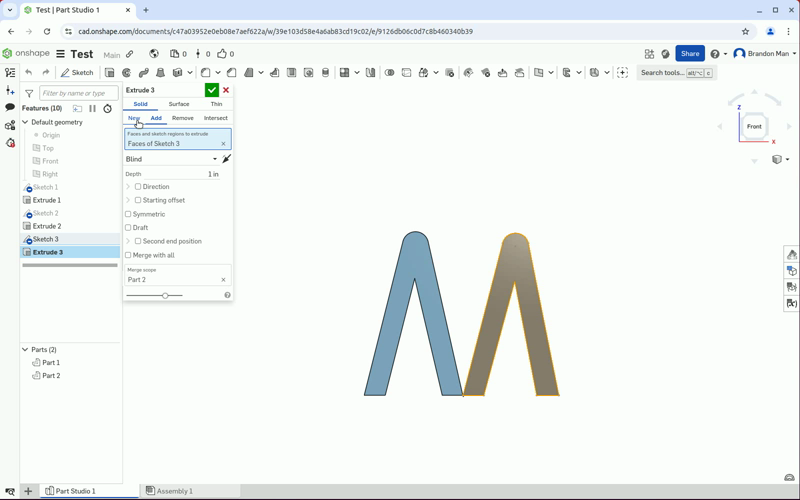
click(137, 120)
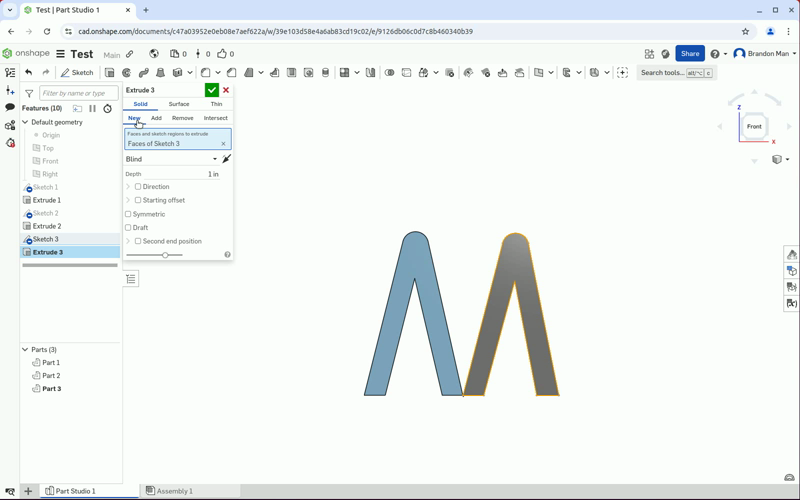
key(tab, 4)
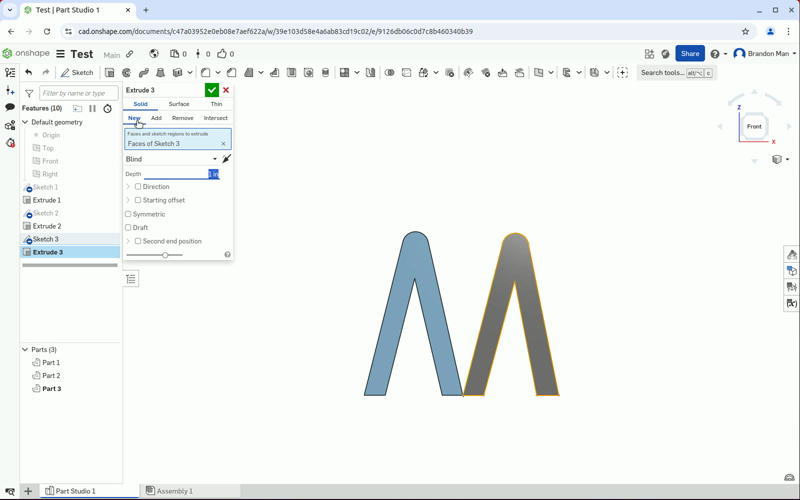
text(2.648)
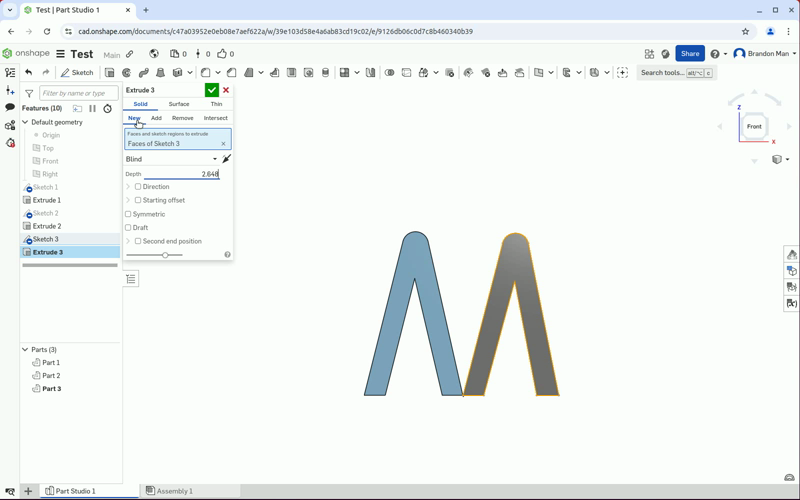
key(enter)
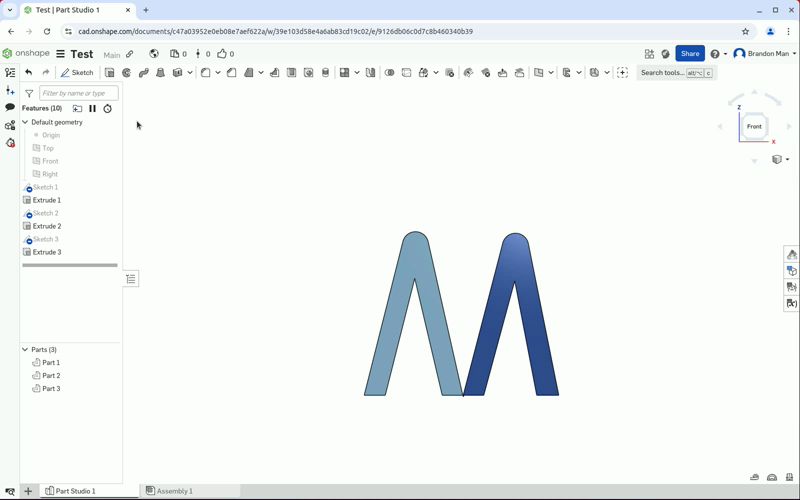
key(shift+h)
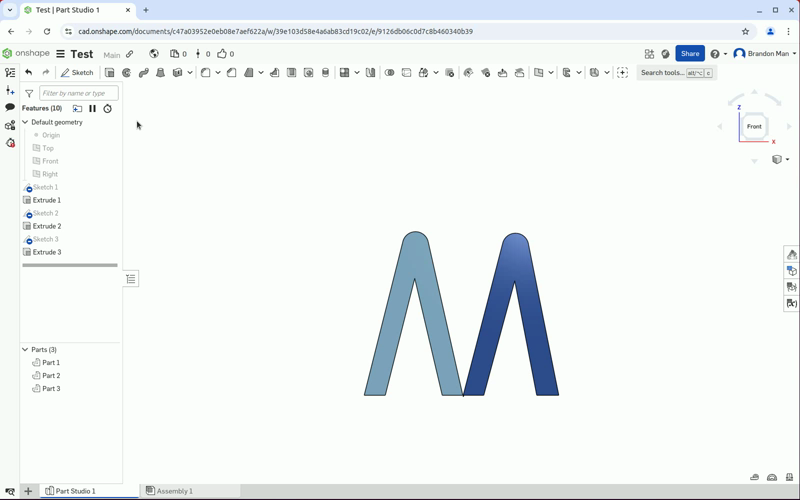
key(shift+h)
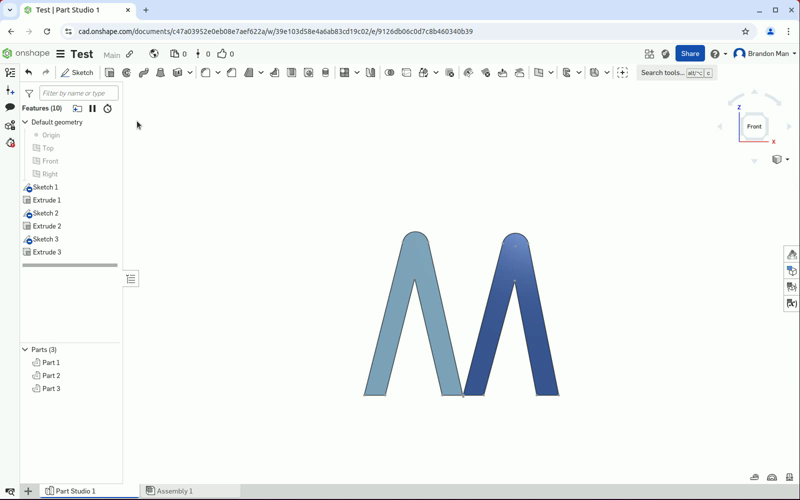
key(shift+7)
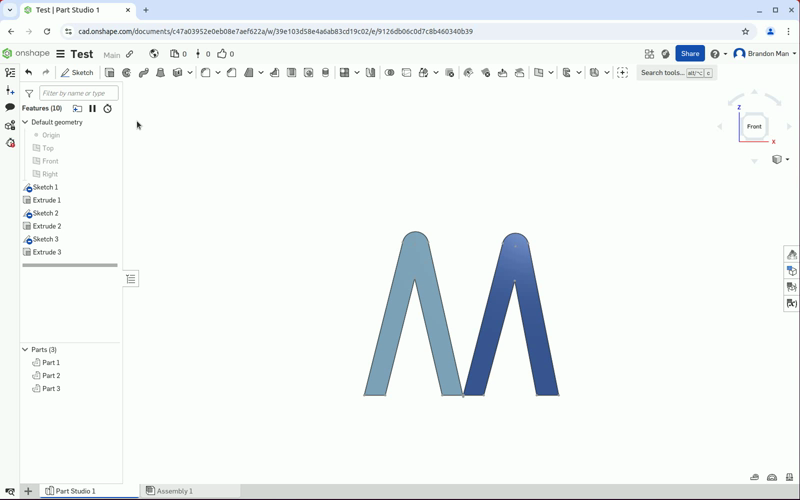
key(left, 2)
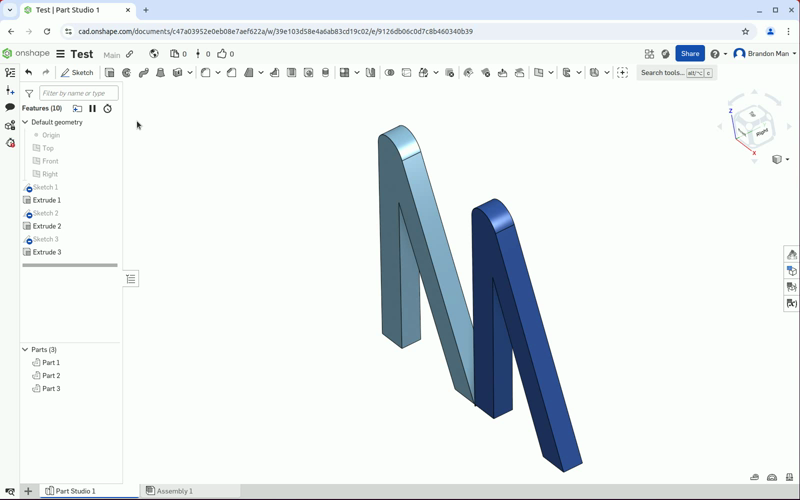
key(down, 2)
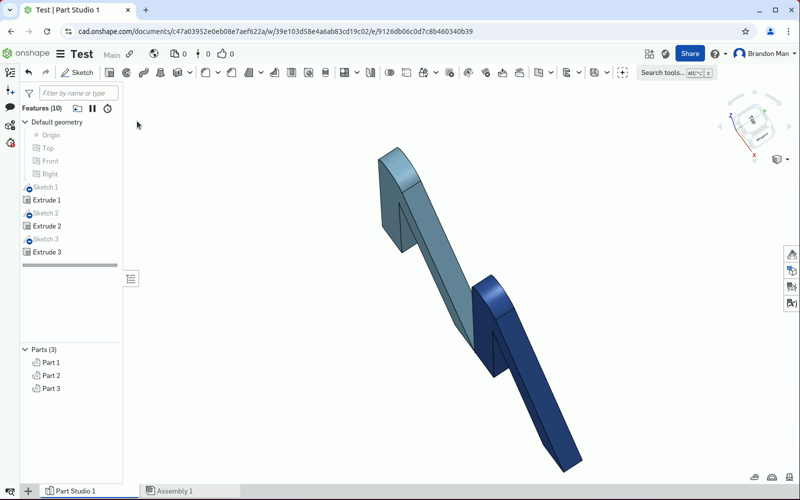
key(up, 2)
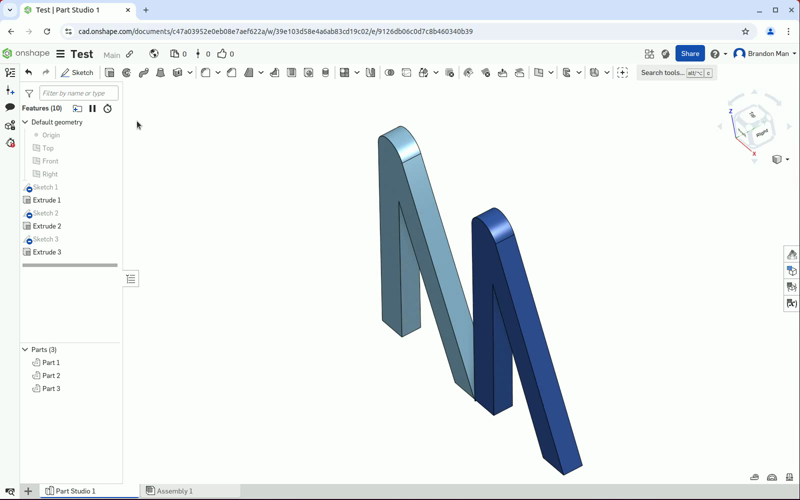
key(right, 2)
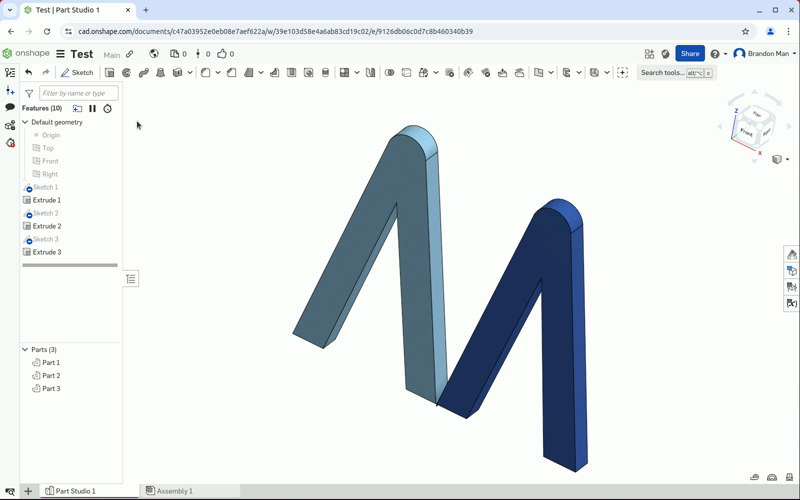
mouse_move(73, 189)
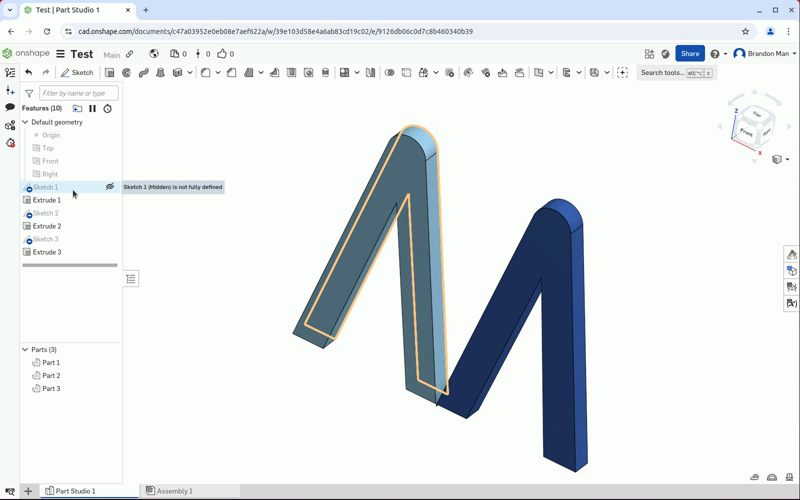
click(73, 189)